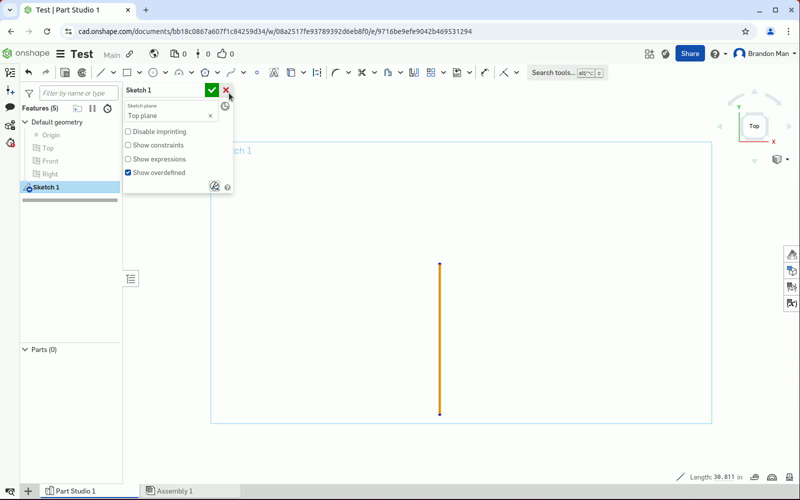
key(shift+h)
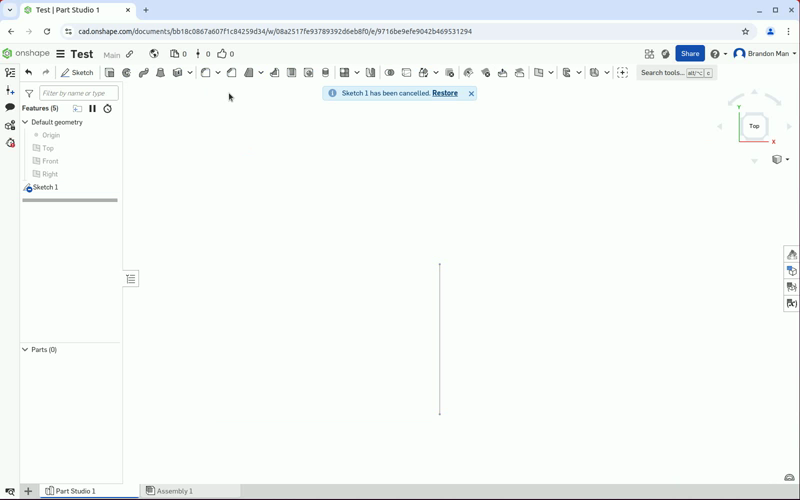
key(shift+s)
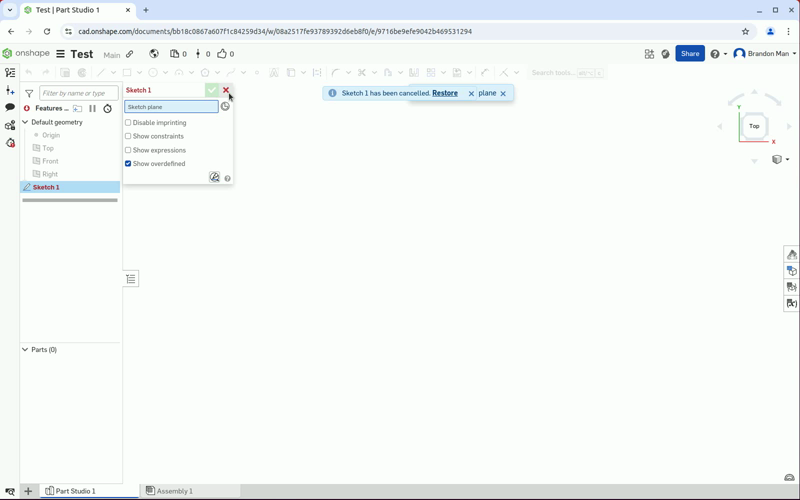
mouse_move(73, 150)
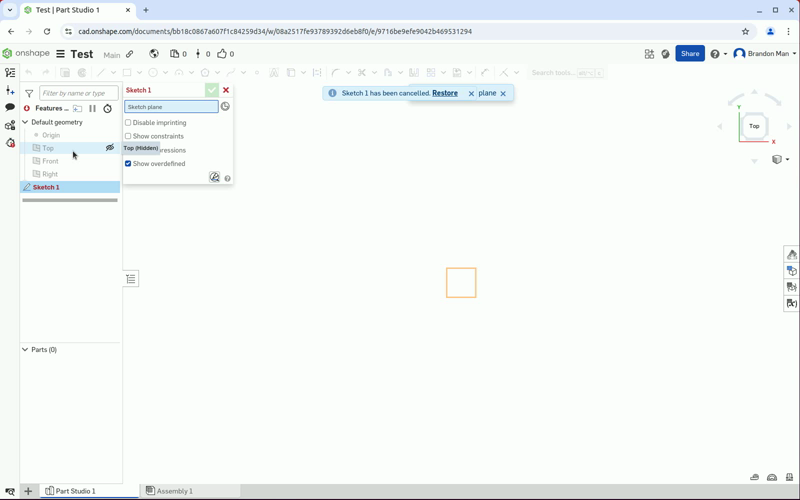
click(73, 150)
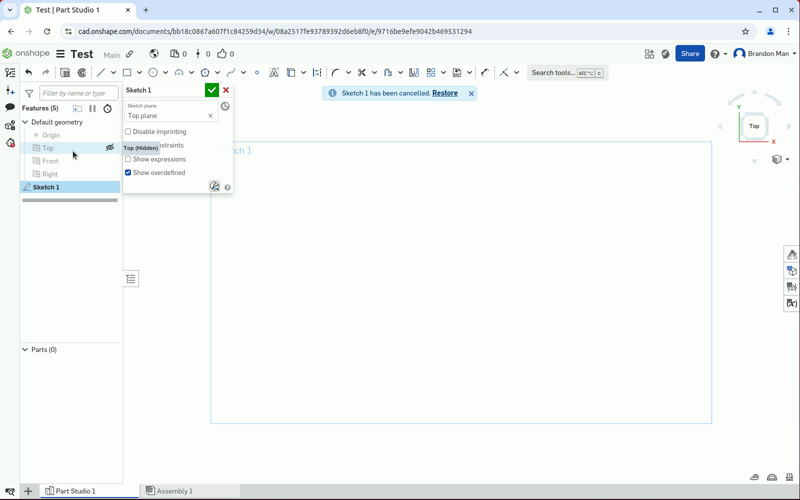
mouse_move(73, 352)
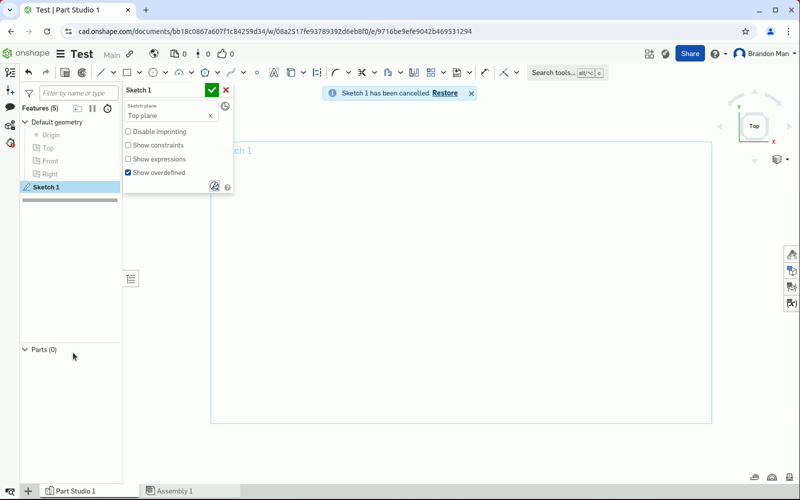
key(y)
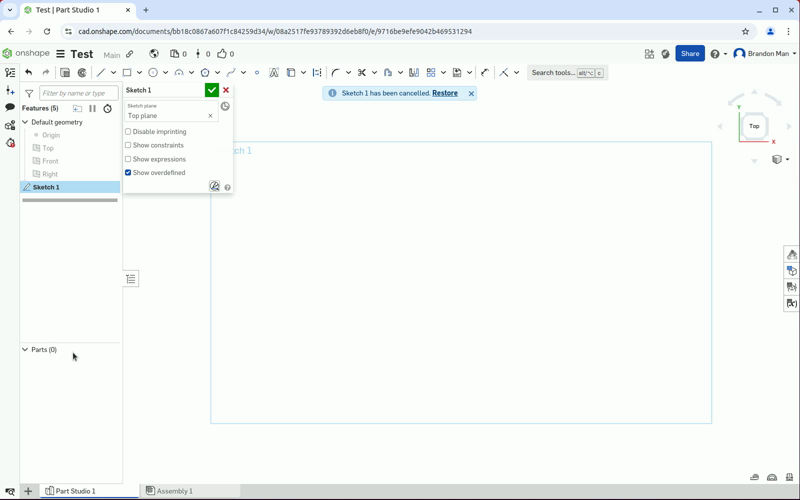
key(l)
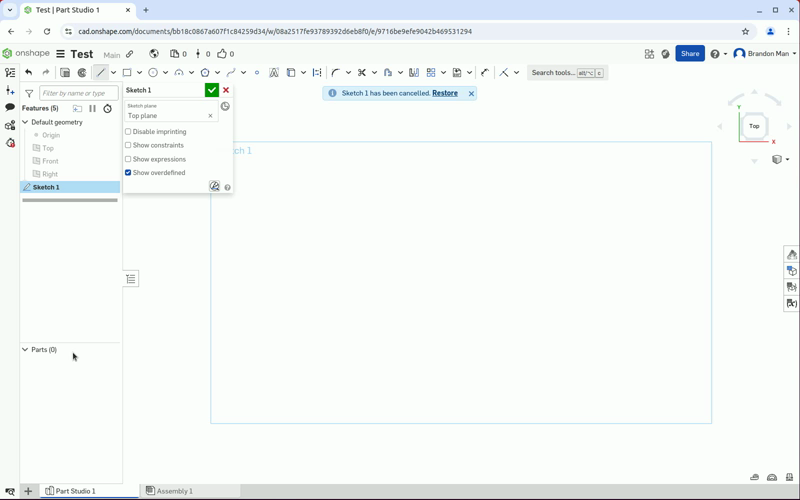
key_down(shift)
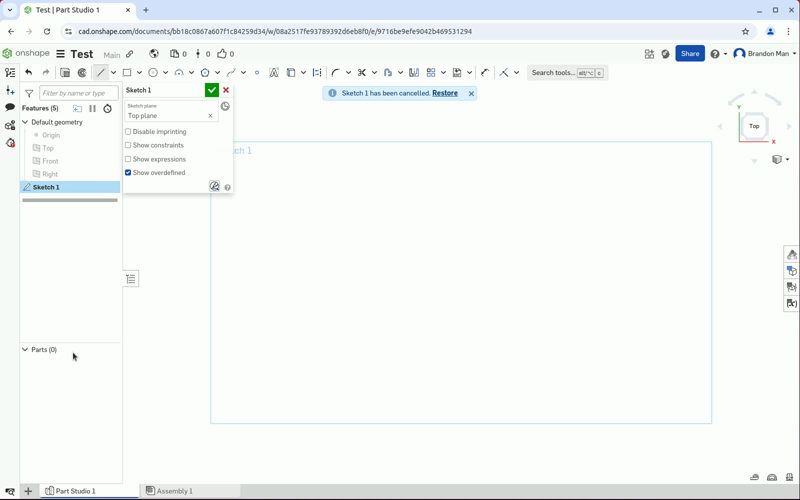
mouse_move(411, 395)
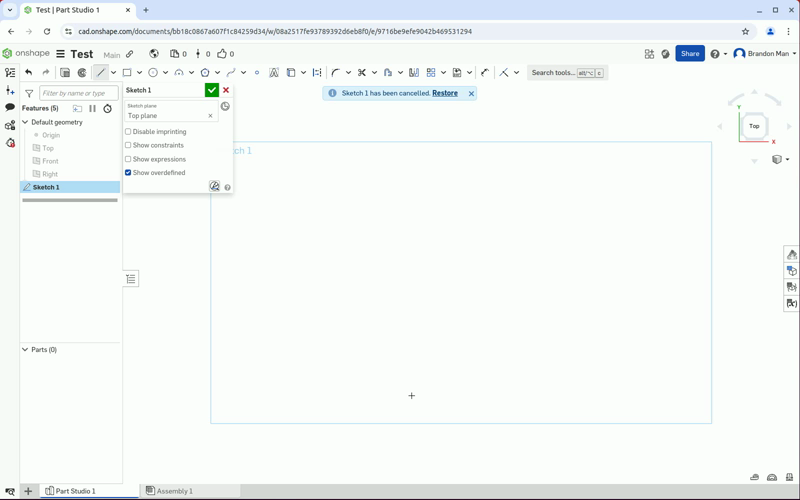
click(411, 395)
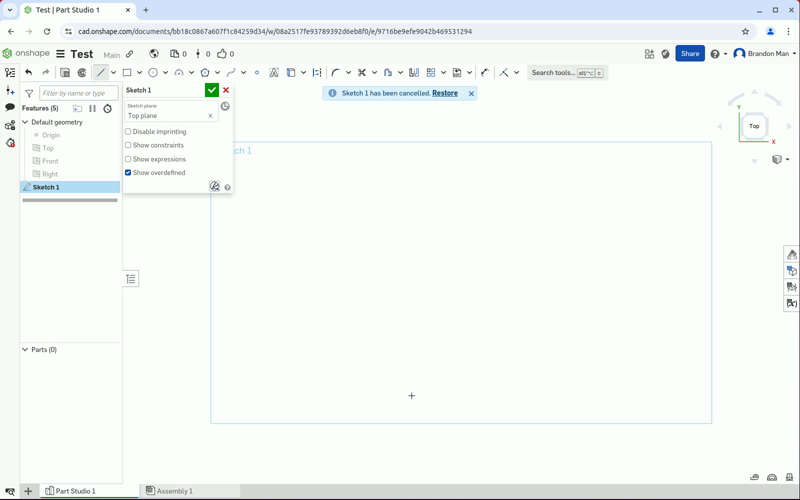
key_up(shift)
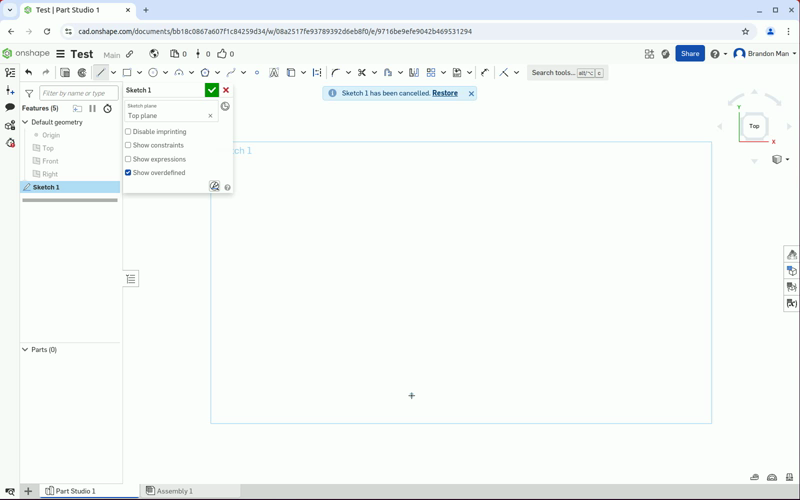
key_down(shift)
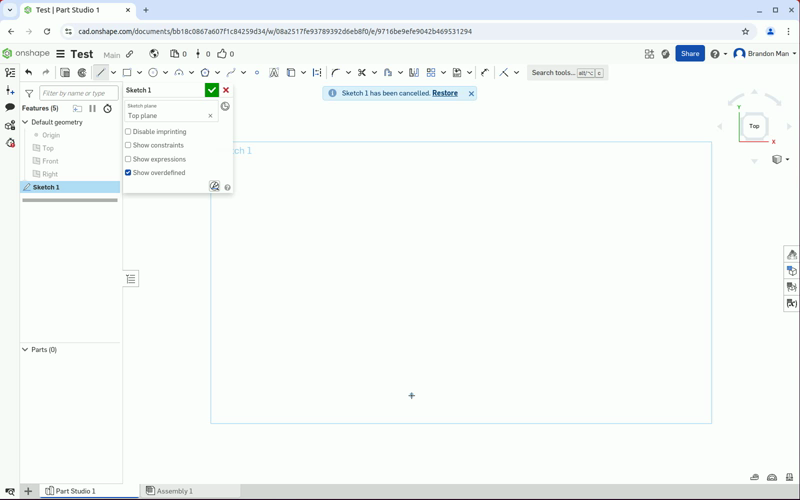
mouse_move(441, 395)
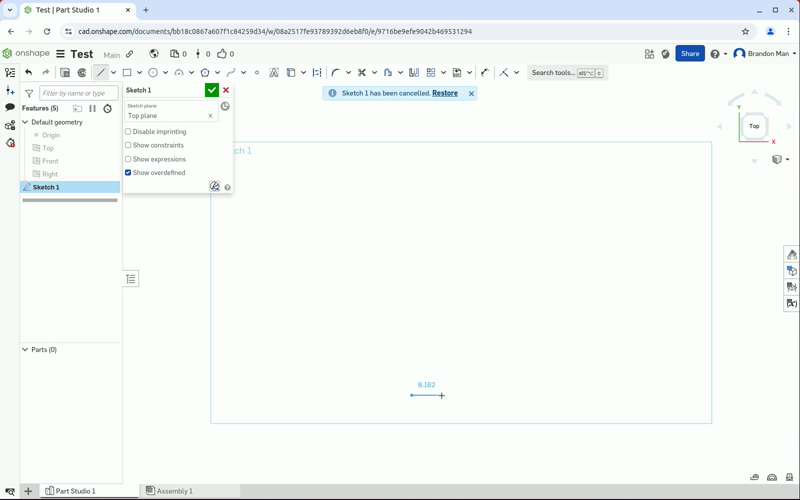
mouse_move(445, 395)
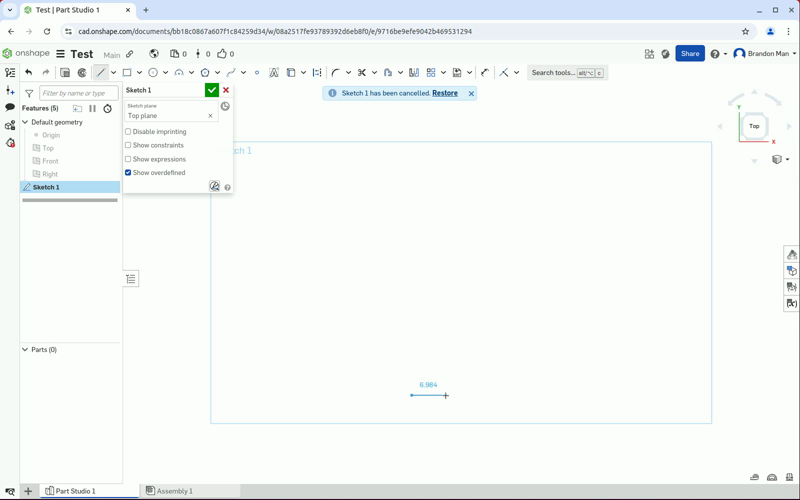
click(445, 395)
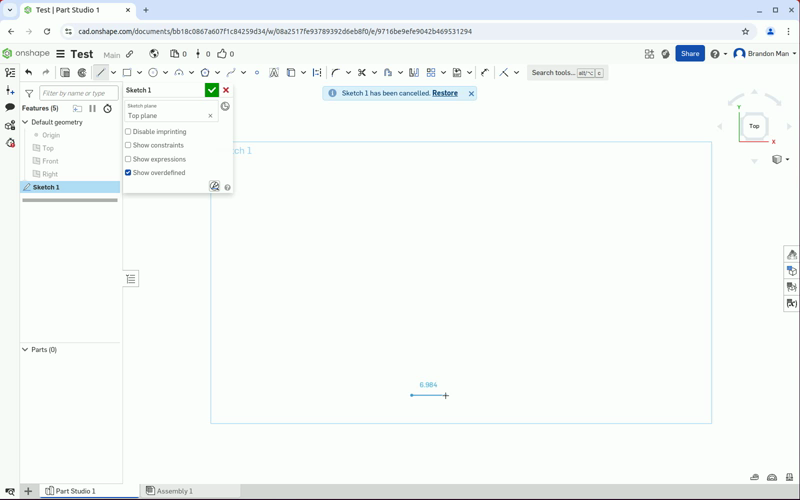
key_up(shift)
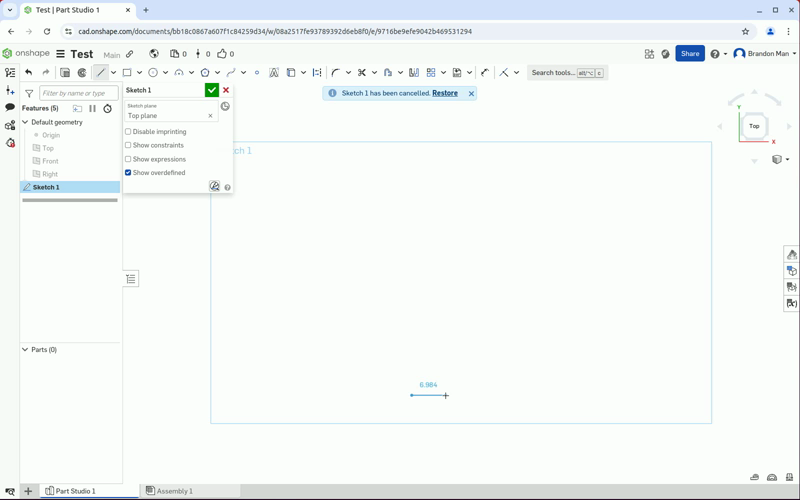
key_down(shift)
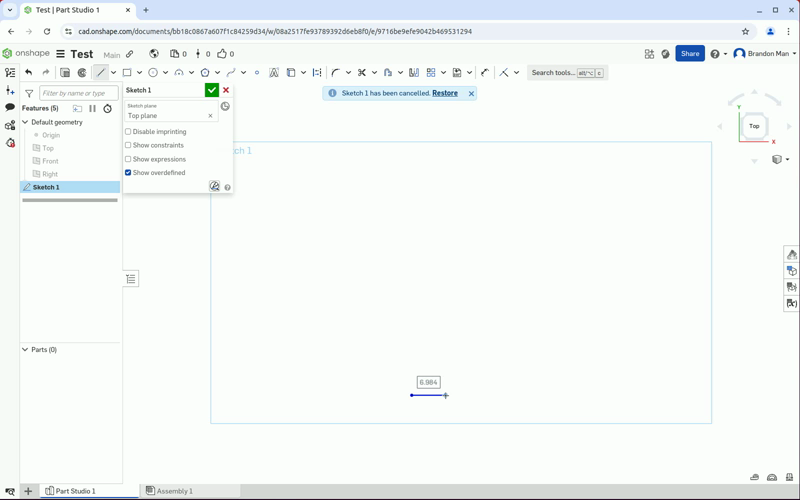
mouse_move(445, 314)
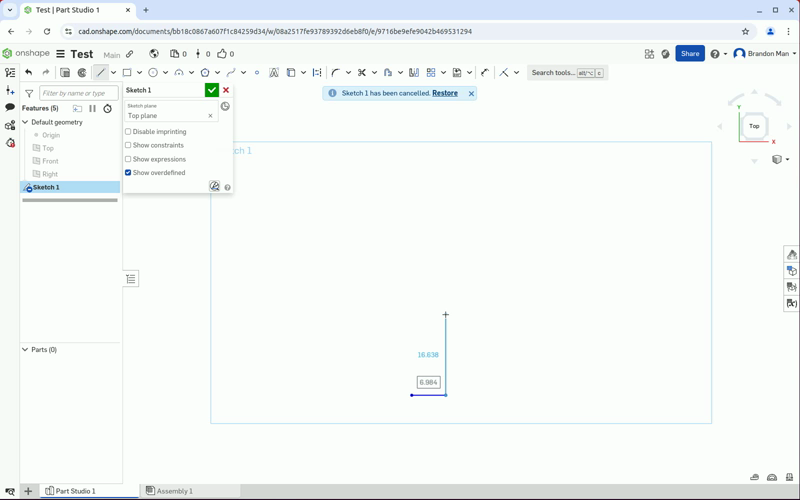
click(445, 314)
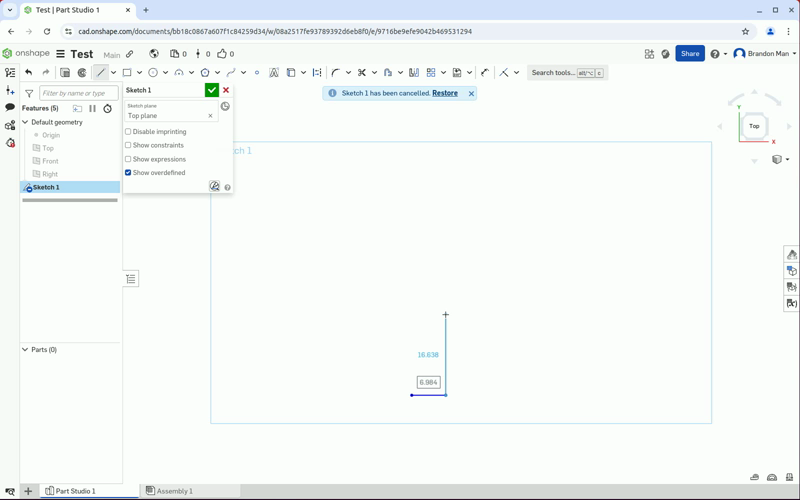
key_up(shift)
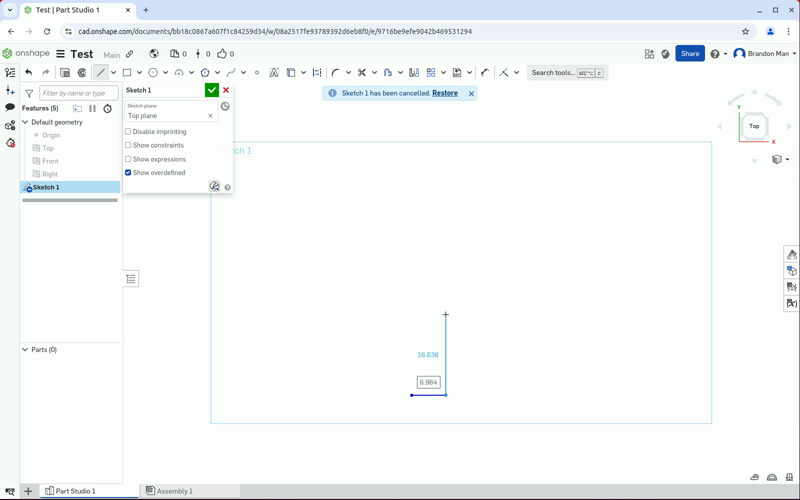
key_down(shift)
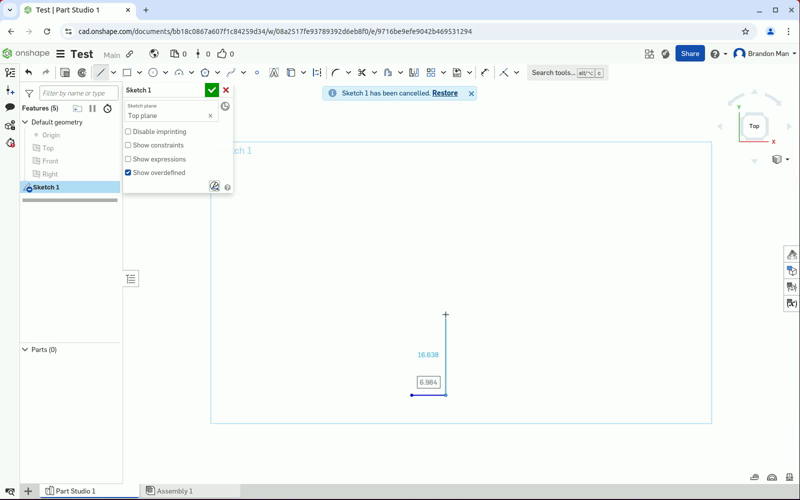
mouse_move(475, 314)
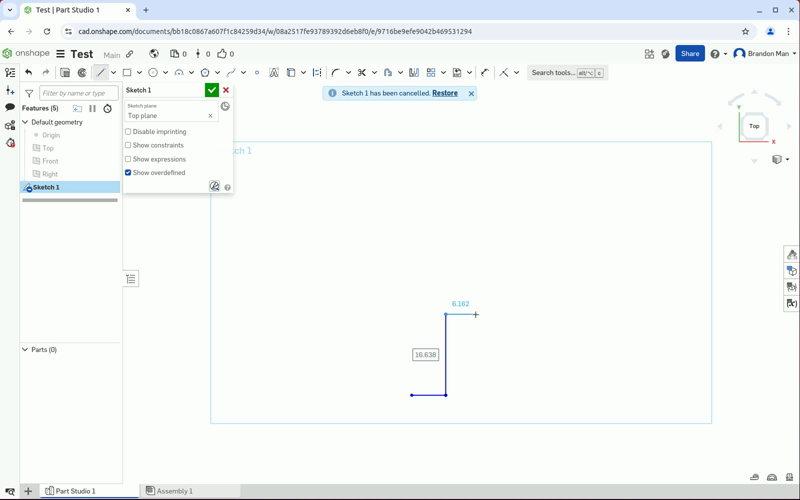
mouse_move(411, 314)
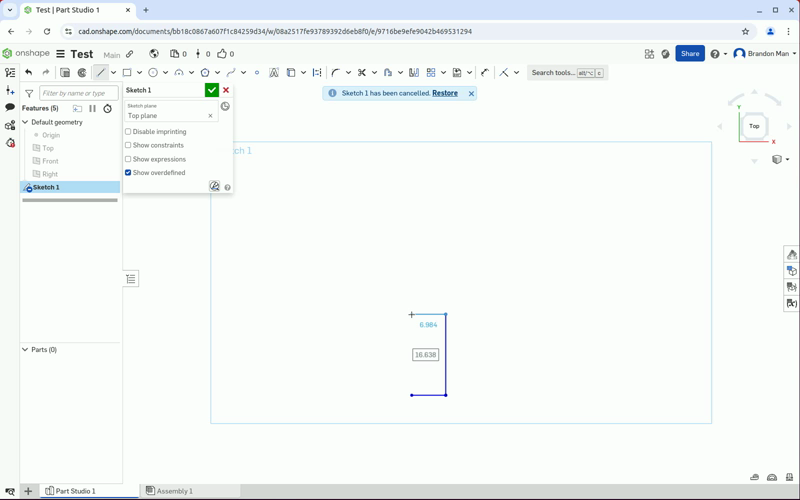
click(411, 314)
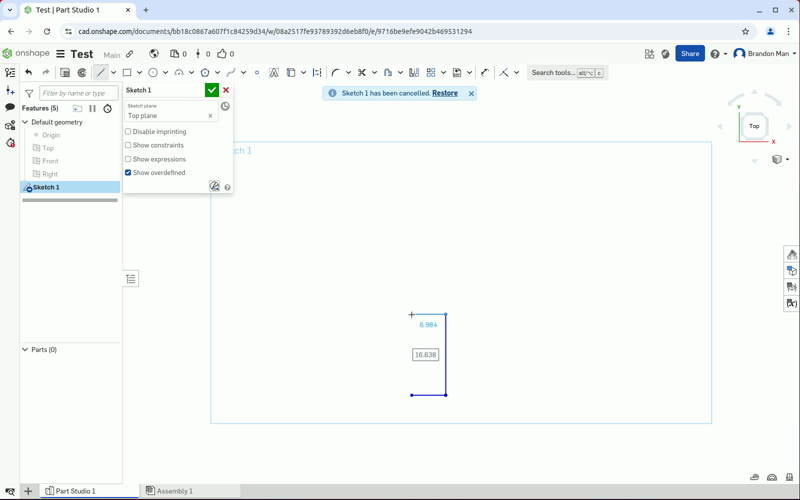
key_up(shift)
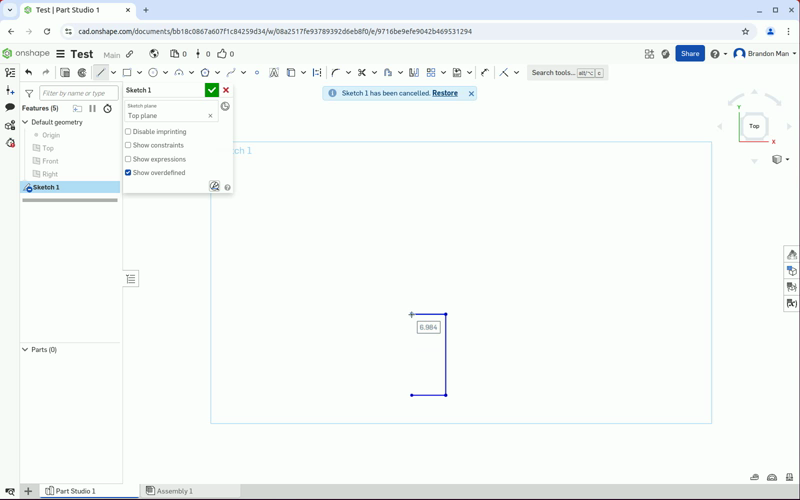
key_down(shift)
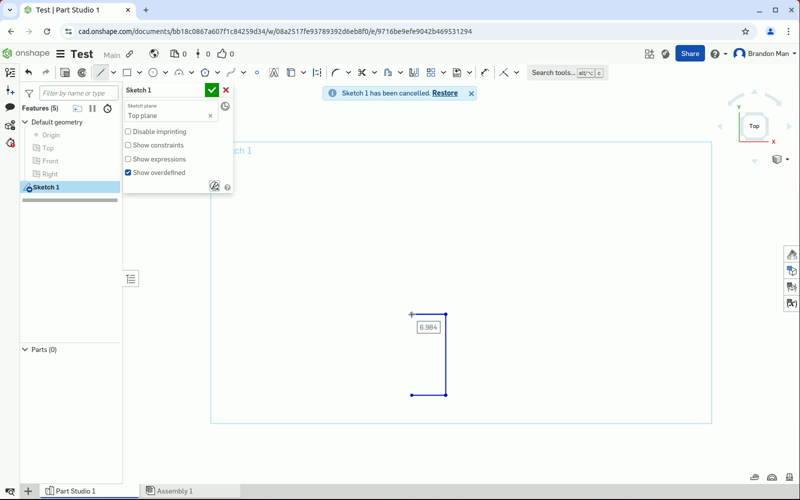
mouse_move(411, 395)
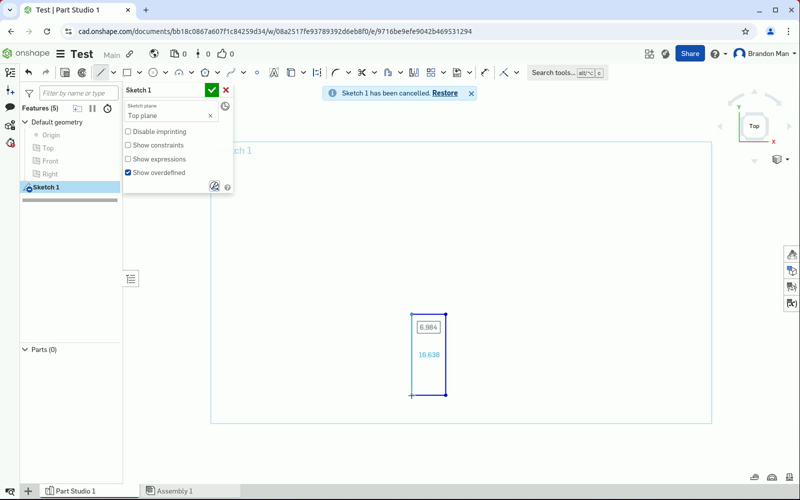
key_up(shift)
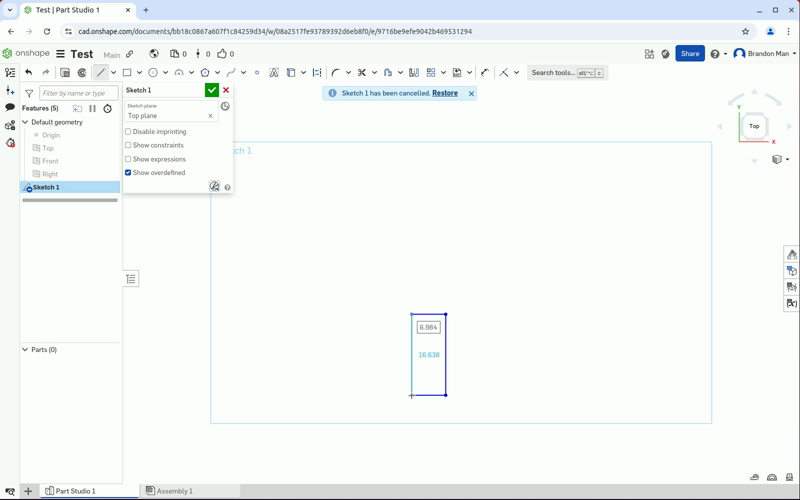
click(411, 395)
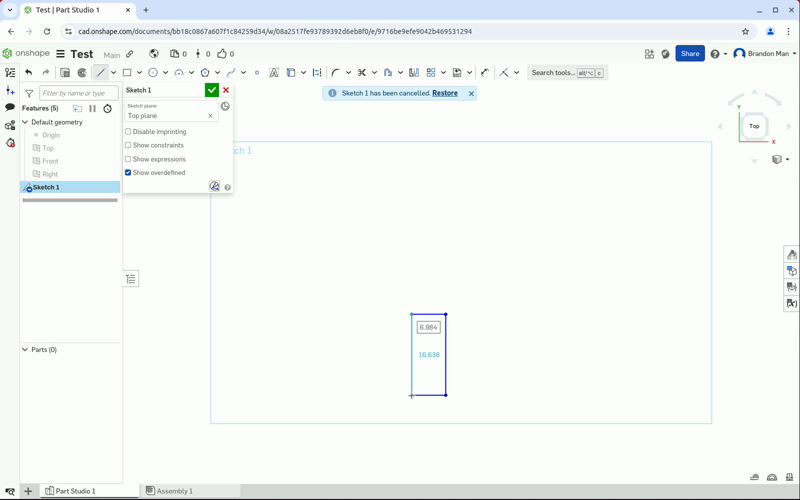
key(esc)
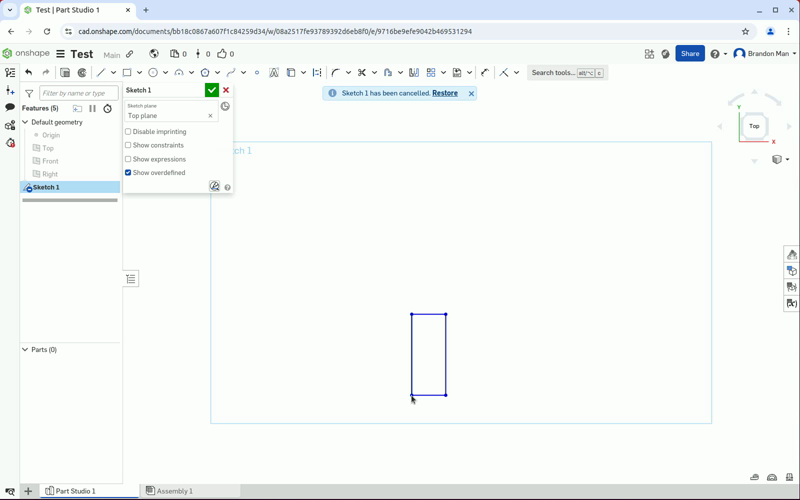
mouse_move(414, 381)
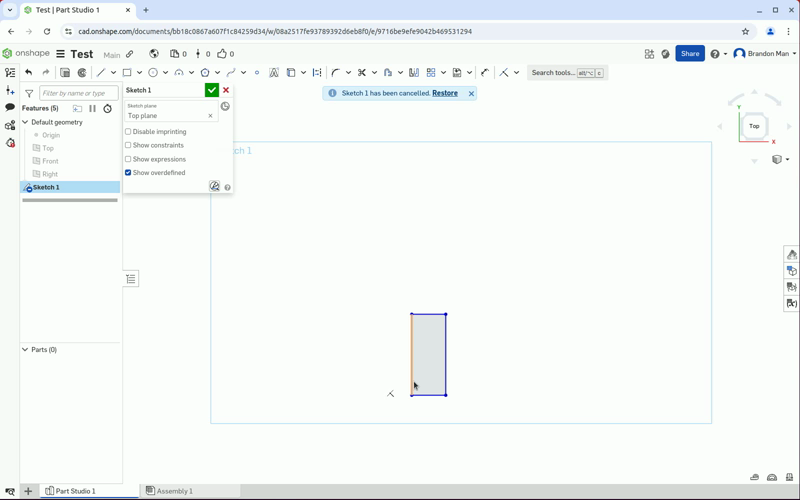
click(414, 381)
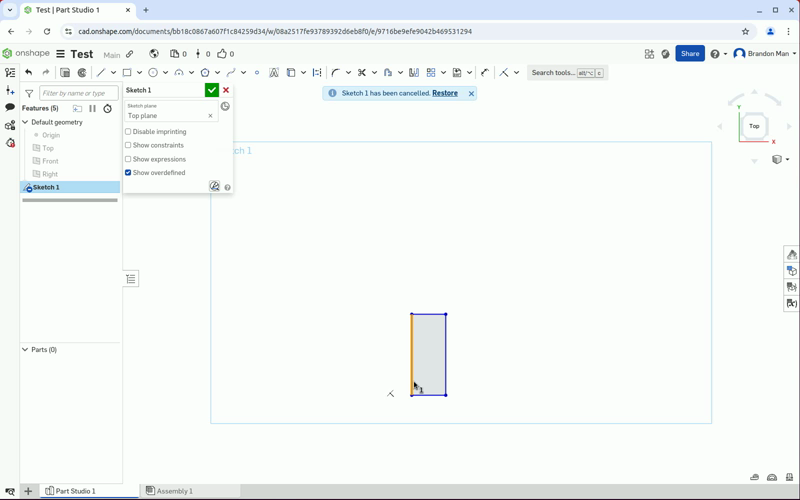
mouse_move(73, 352)
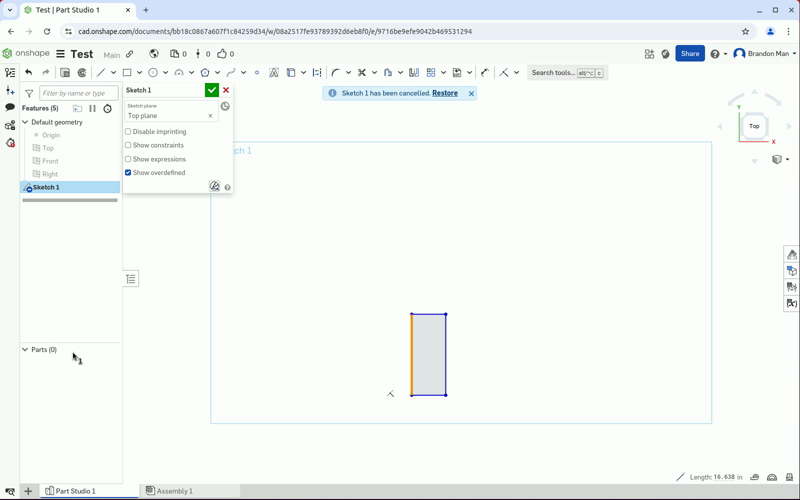
key(shift+y)
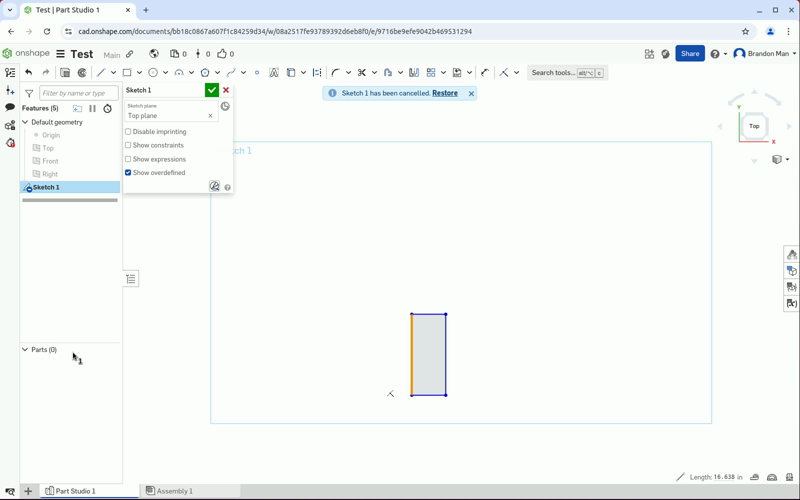
key(shift+e)
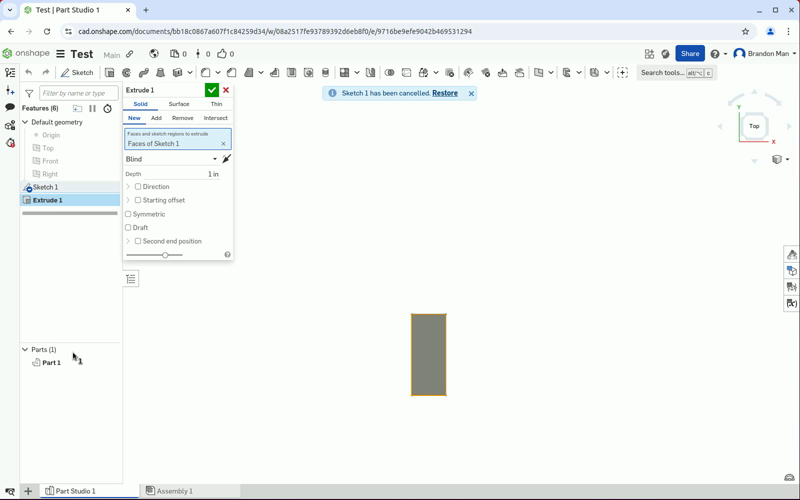
mouse_move(143, 106)
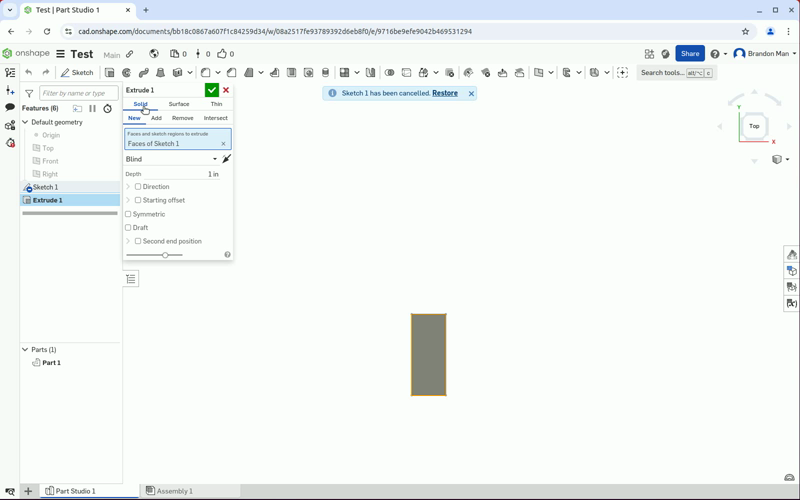
click(143, 106)
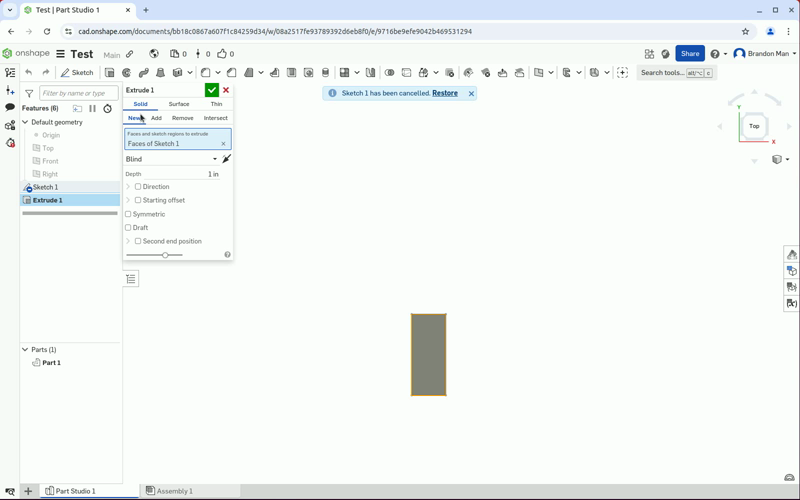
mouse_move(137, 120)
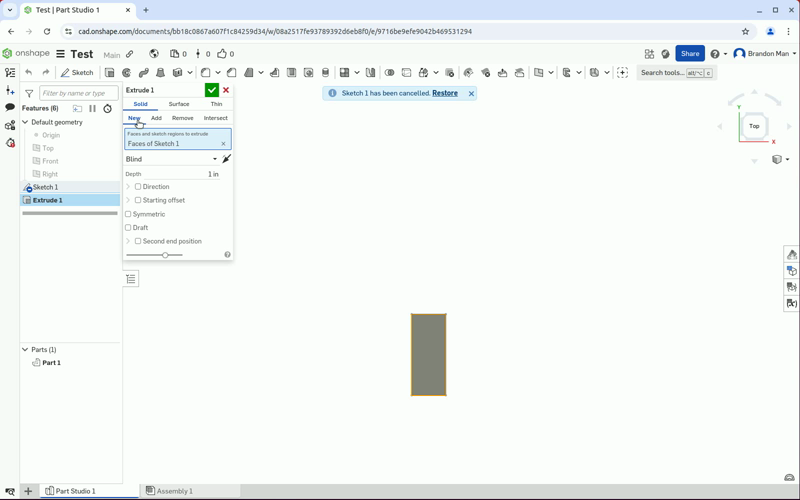
click(137, 120)
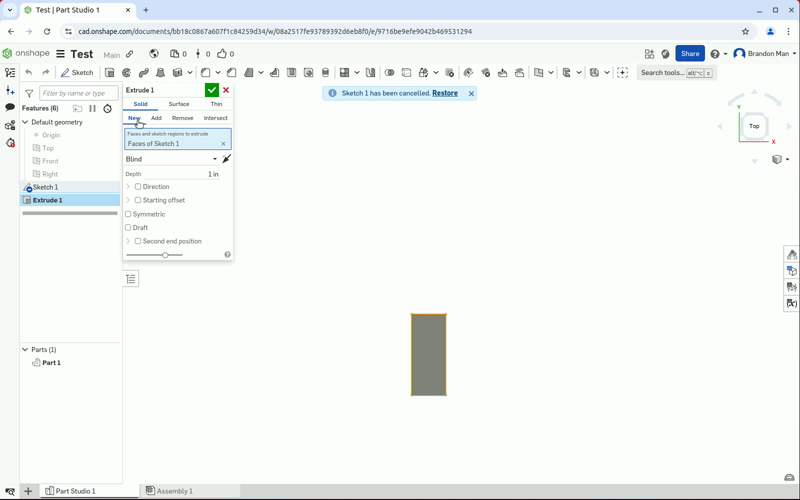
key(tab, 4)
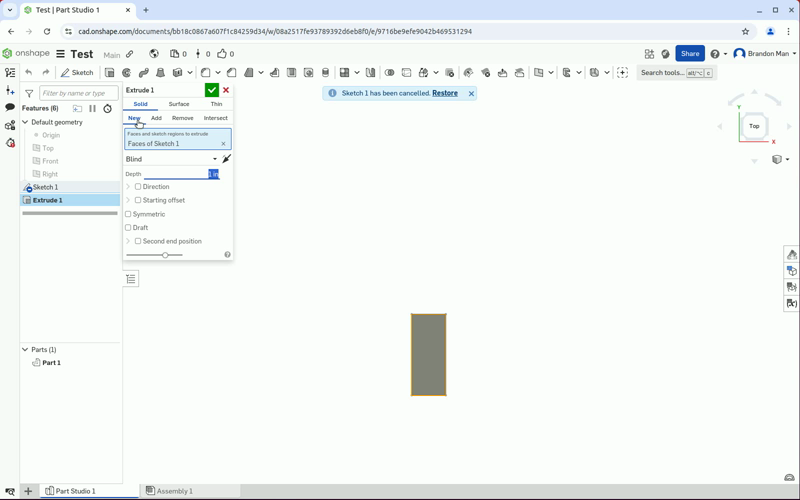
text(12.516)
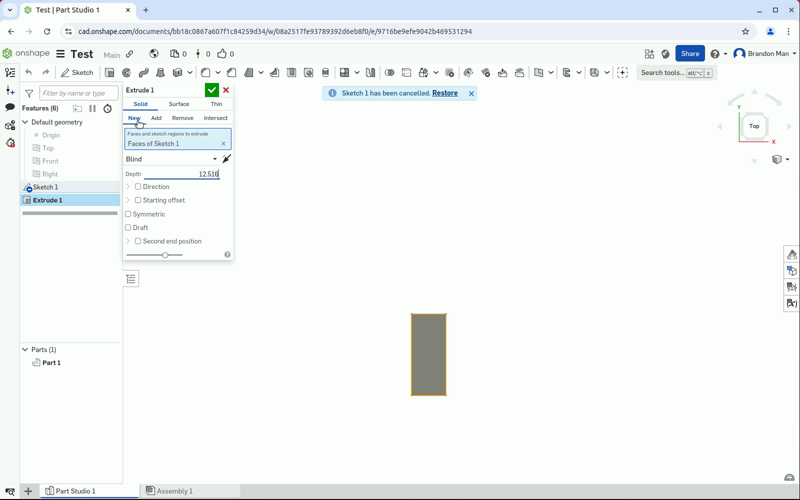
key(tab, 3)
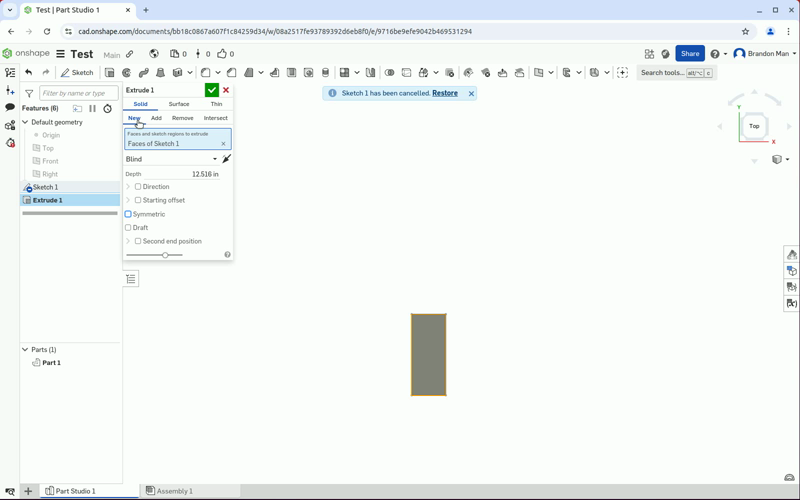
key(space)
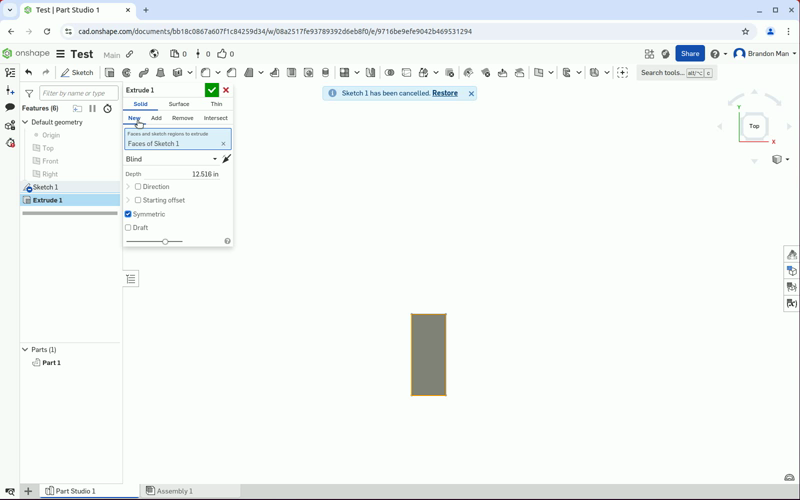
key(enter)
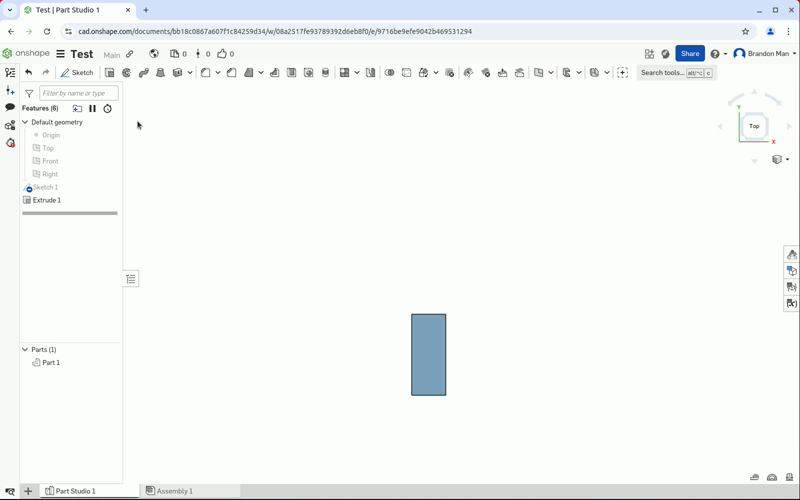
key(shift+h)
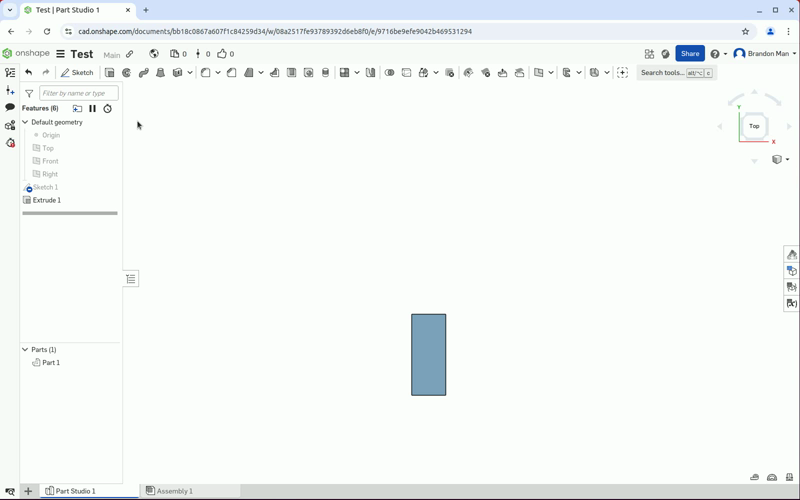
key(shift+h)
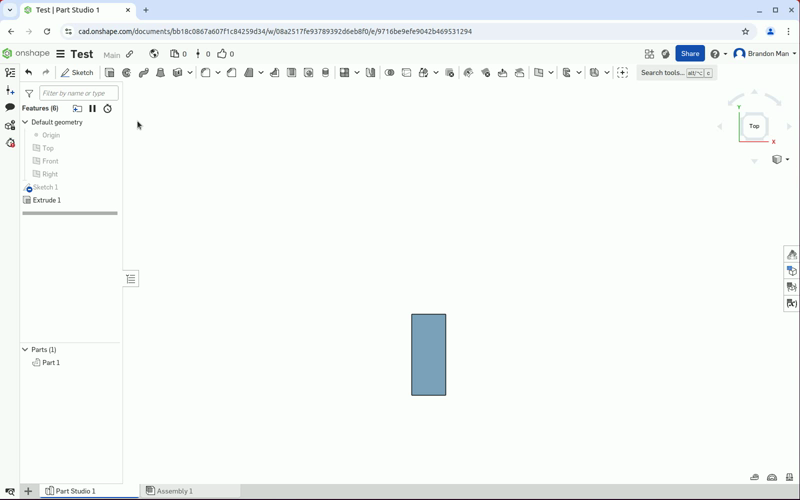
mouse_move(73, 189)
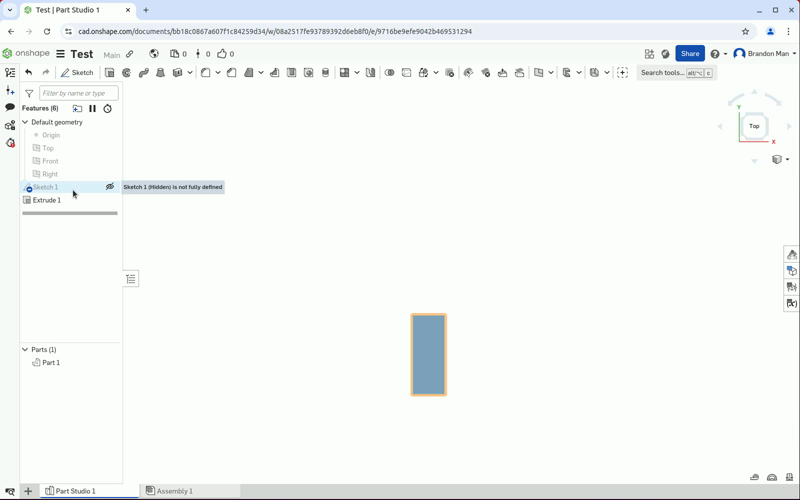
click(73, 189)
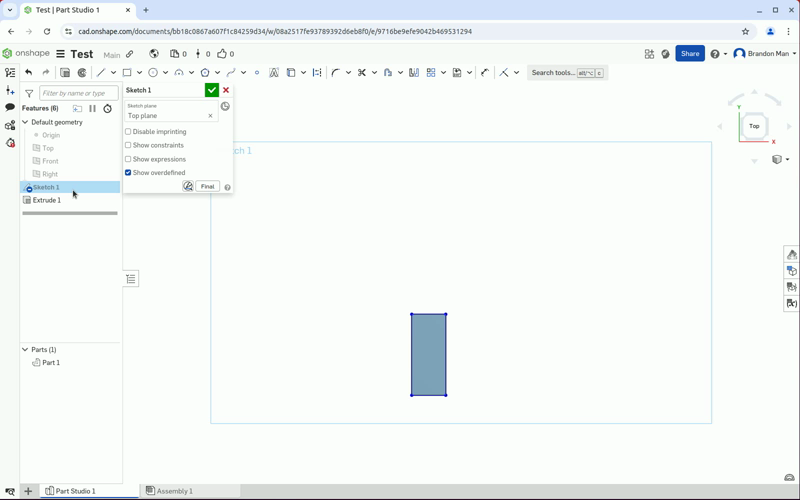
mouse_move(229, 92)
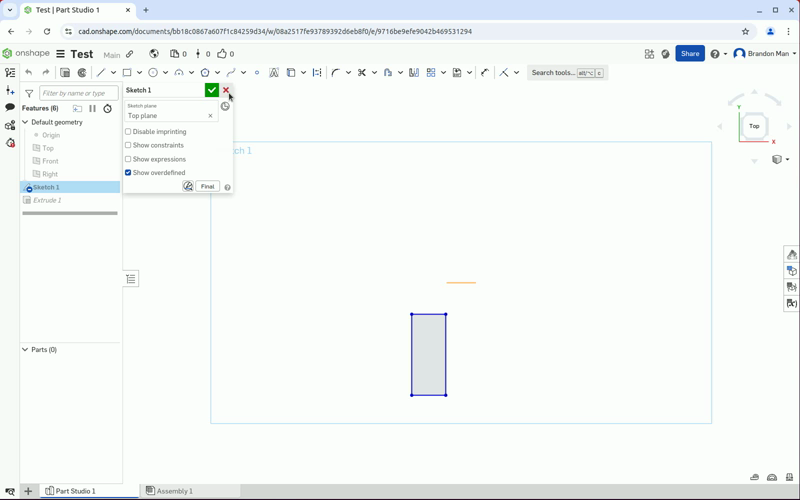
click(229, 92)
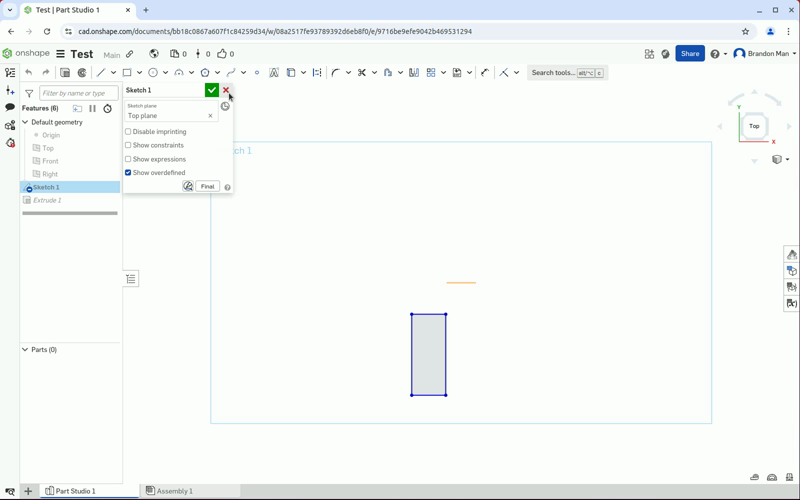
key(shift+s)
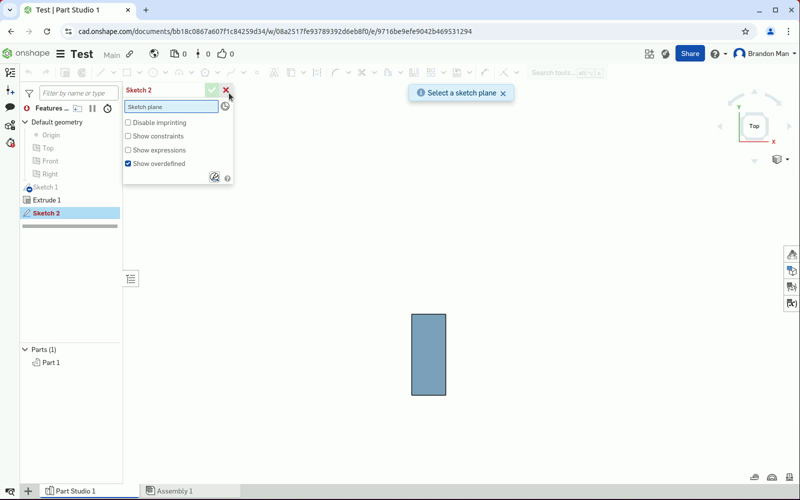
mouse_move(73, 150)
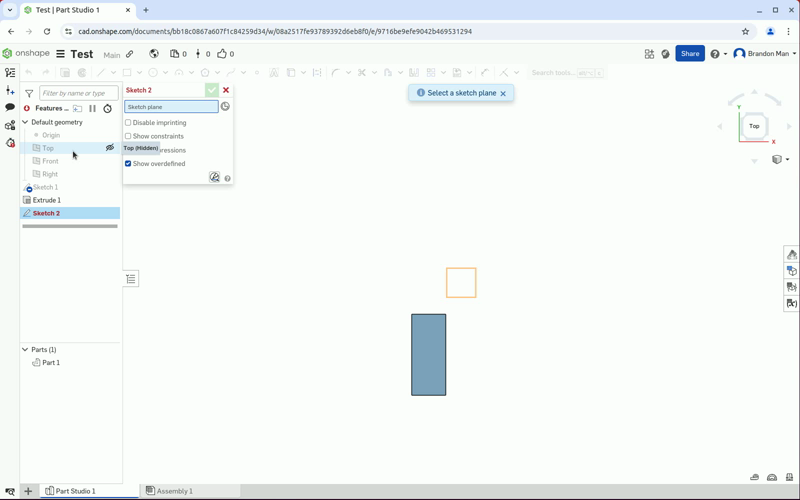
click(73, 150)
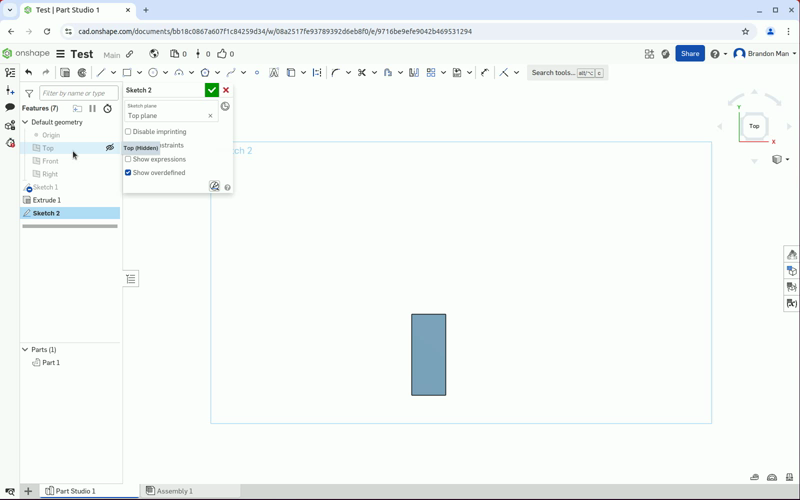
mouse_move(73, 352)
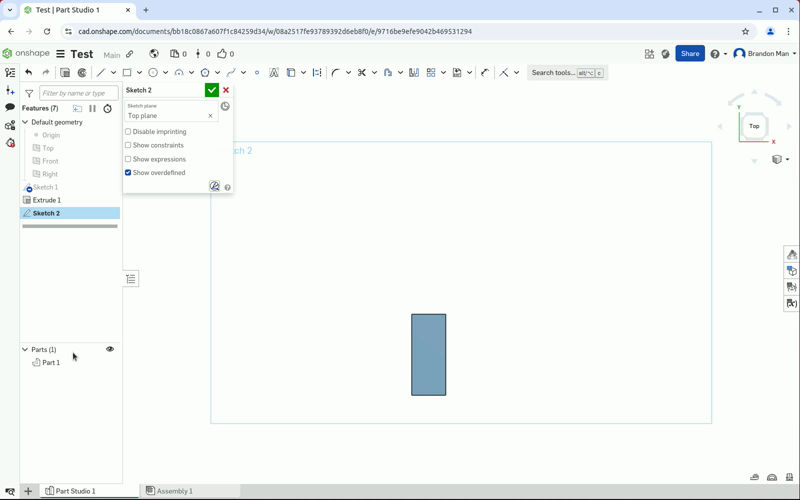
key(y)
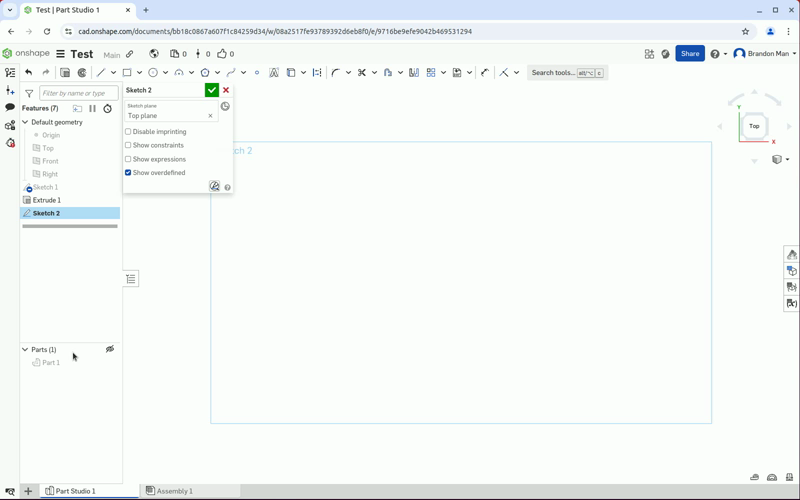
key(l)
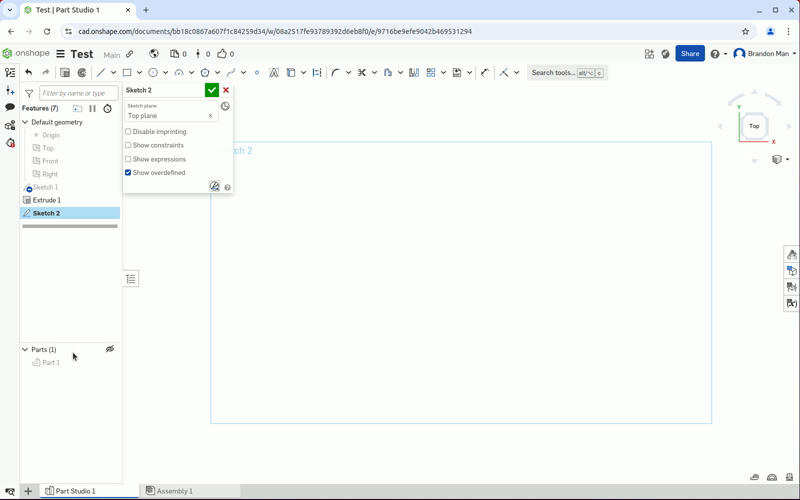
key_down(shift)
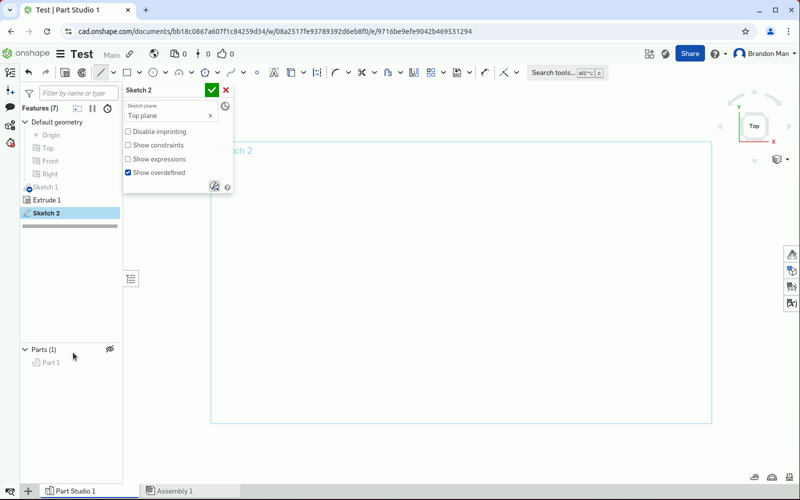
mouse_move(445, 314)
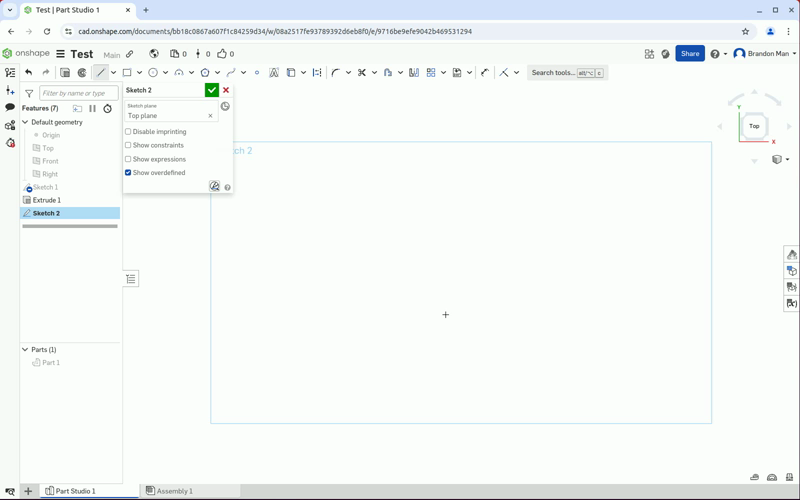
click(445, 314)
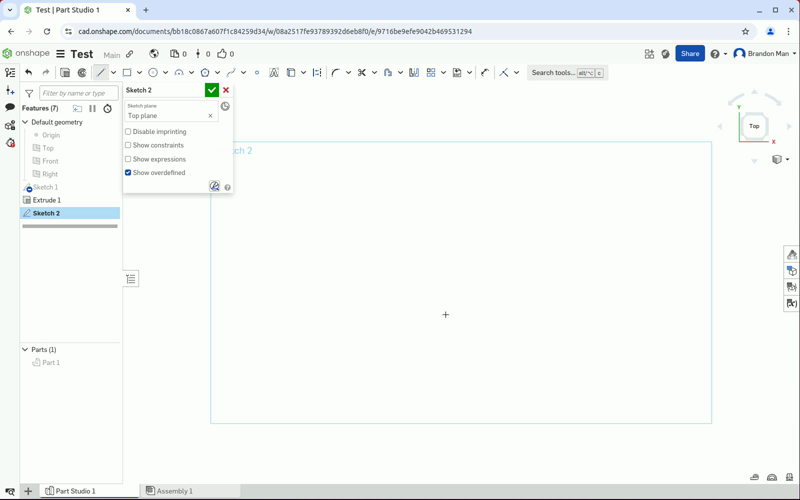
key_up(shift)
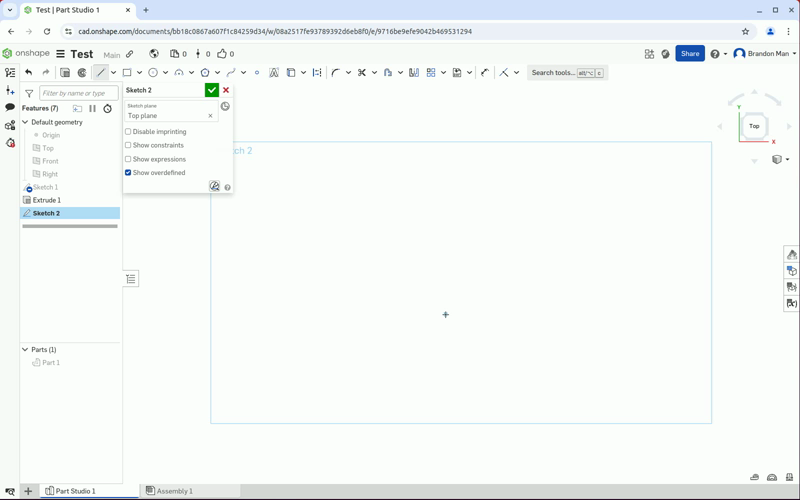
key_down(shift)
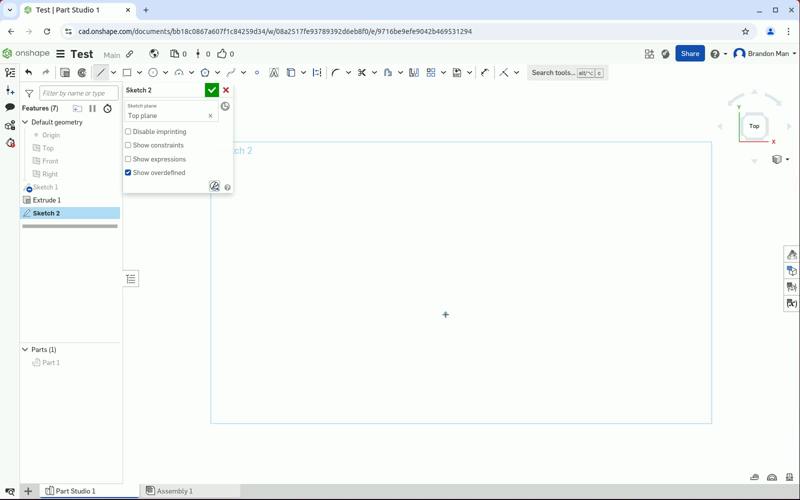
mouse_move(528, 314)
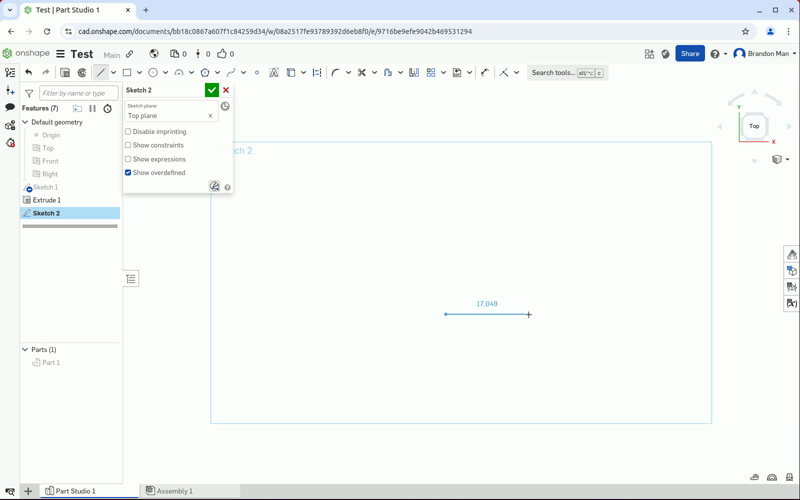
click(528, 314)
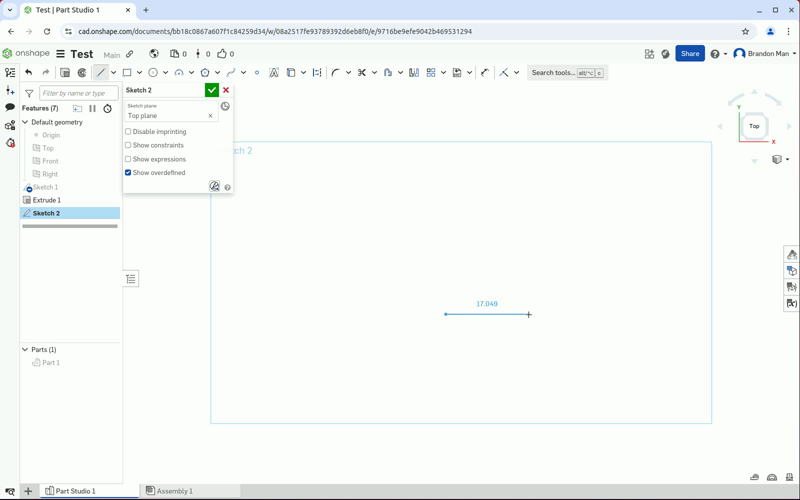
key_up(shift)
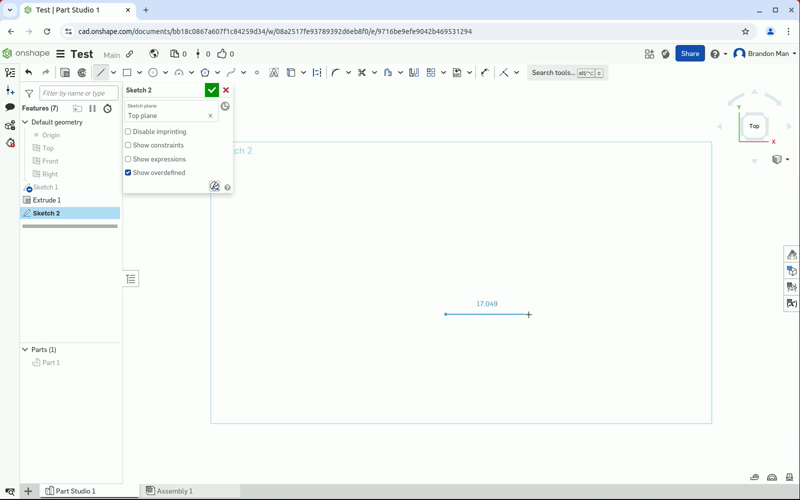
key_down(shift)
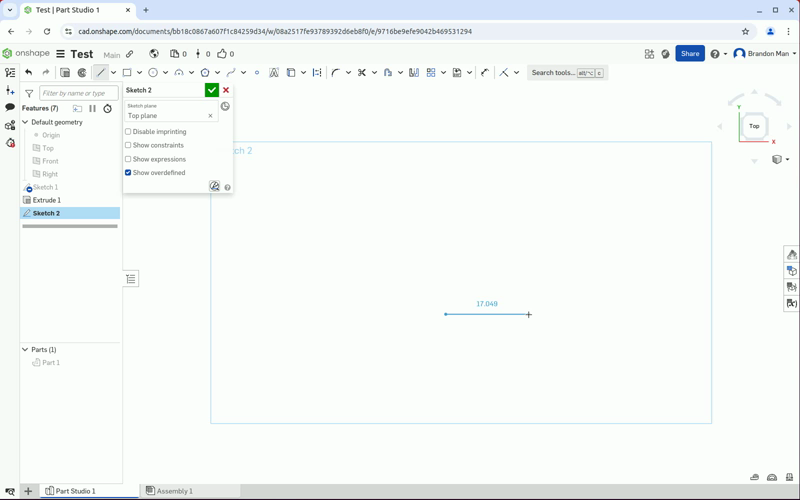
mouse_move(558, 314)
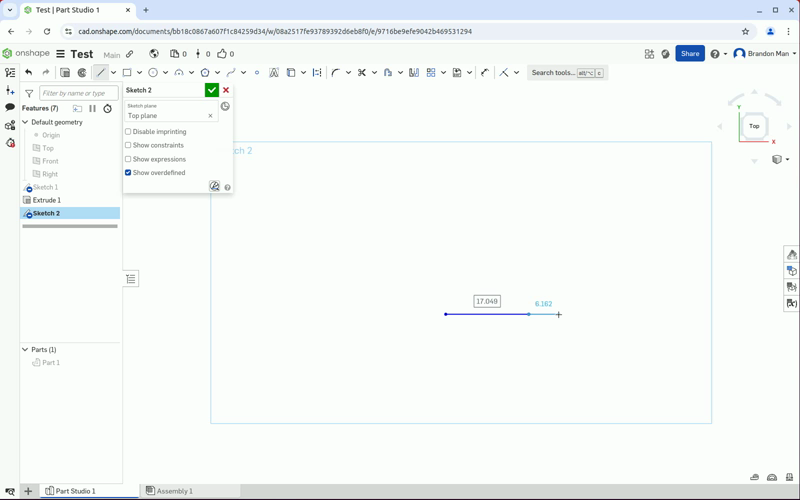
mouse_move(528, 282)
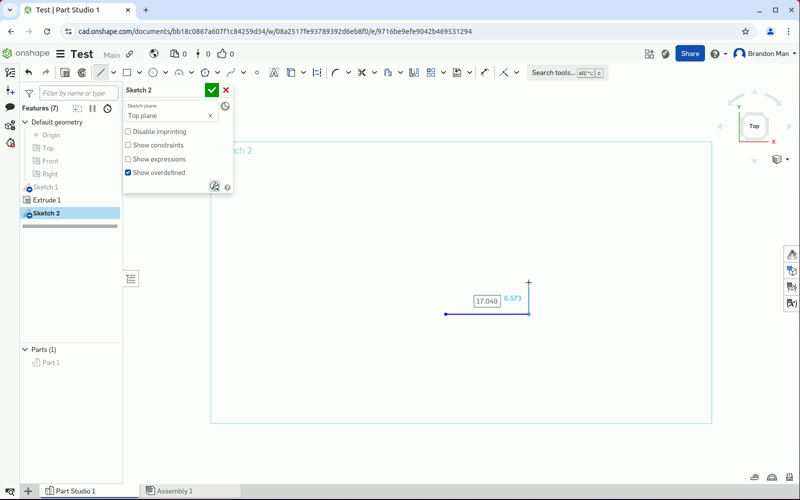
click(528, 282)
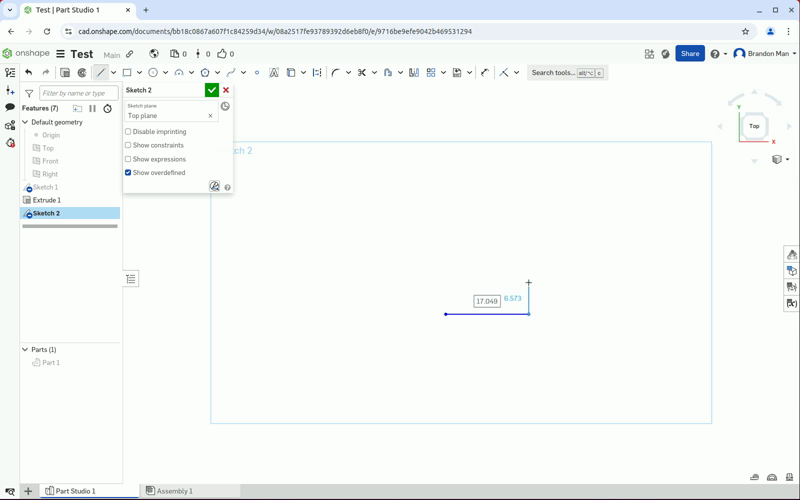
key_up(shift)
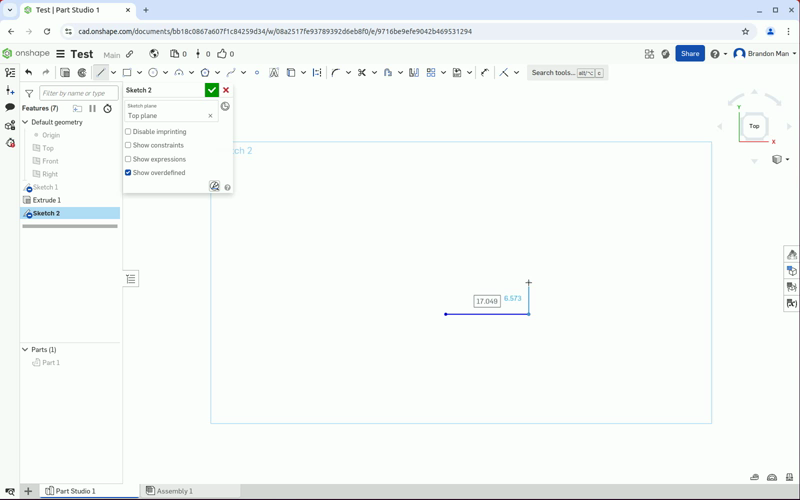
key_down(shift)
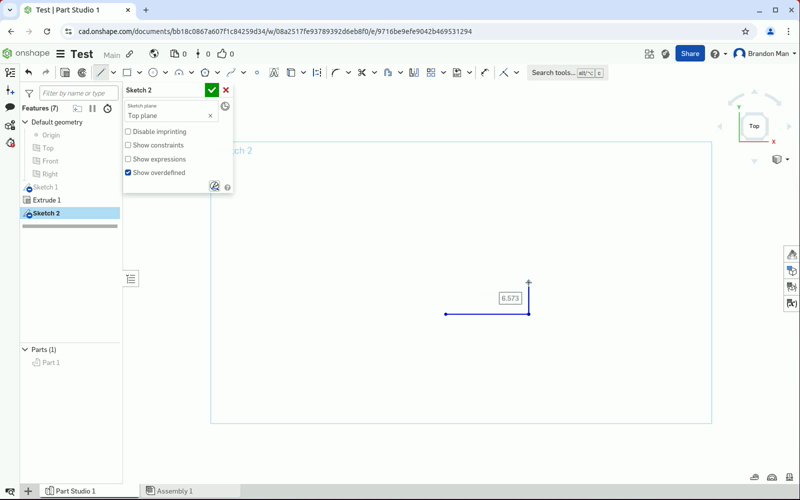
mouse_move(445, 282)
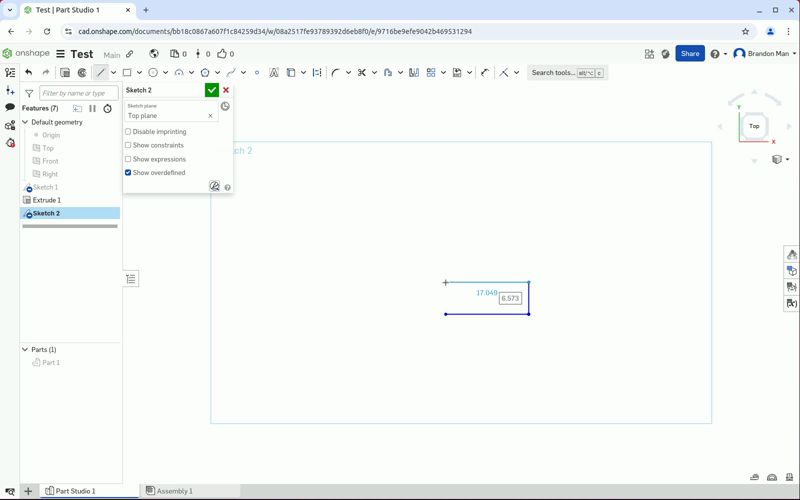
click(445, 282)
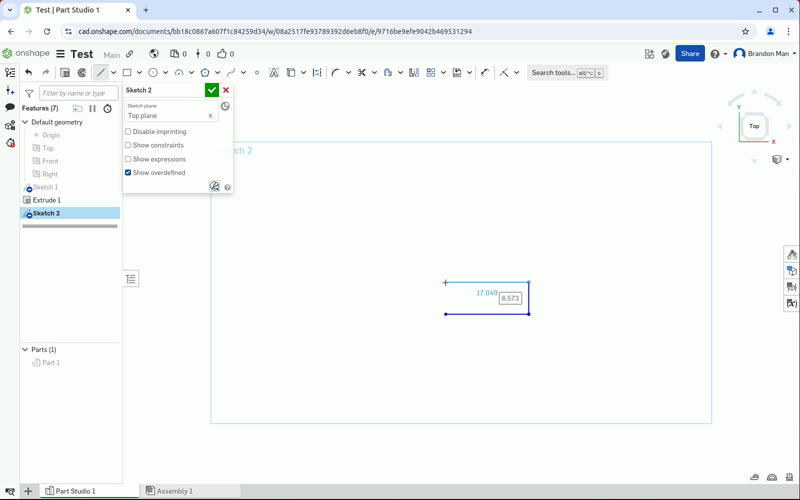
key_up(shift)
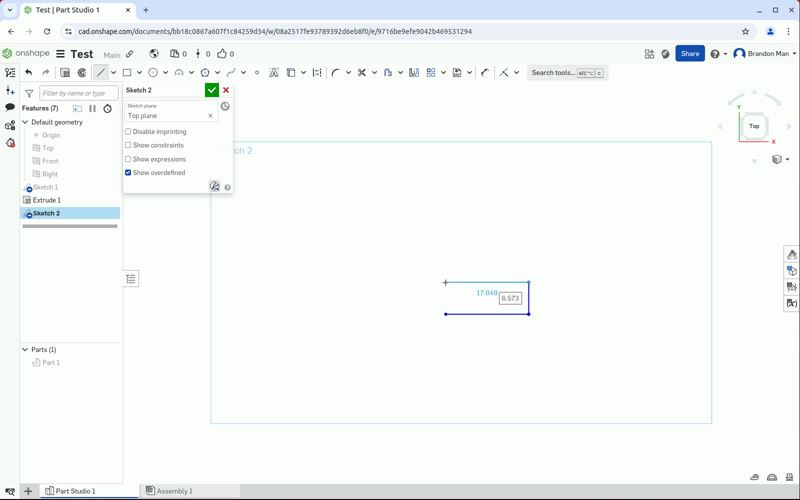
mouse_move(475, 282)
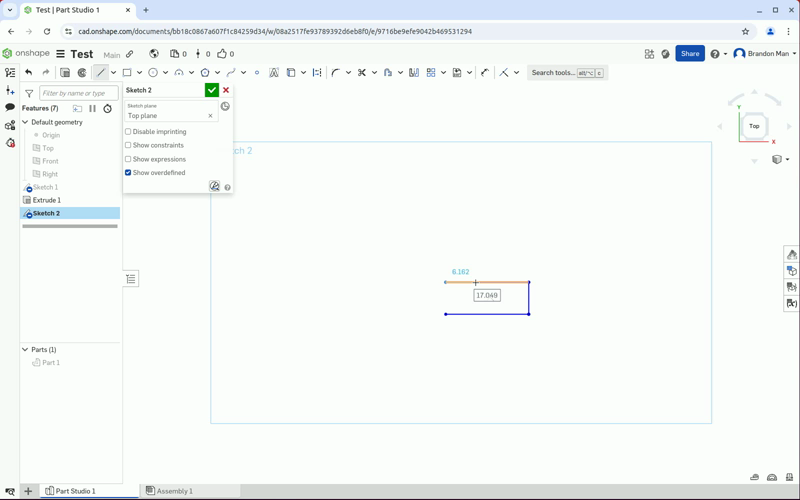
key_down(shift)
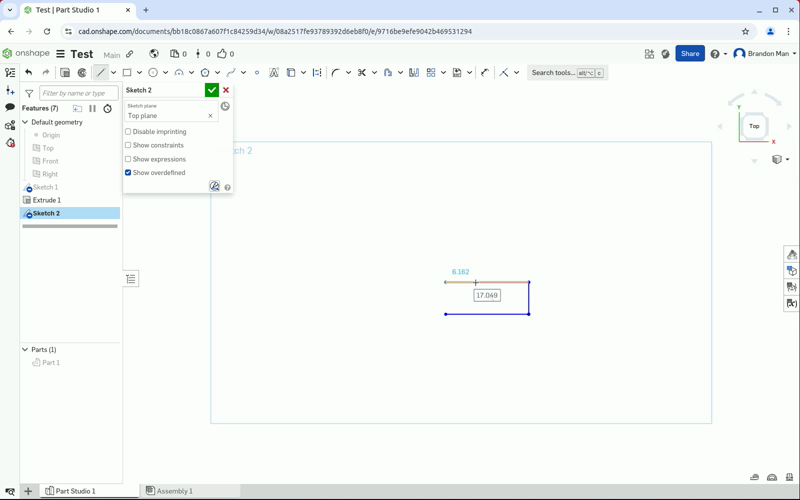
mouse_move(445, 314)
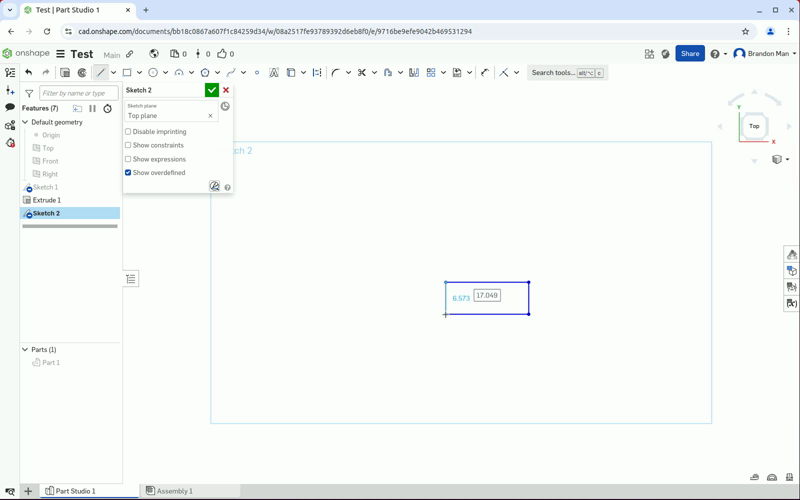
key_up(shift)
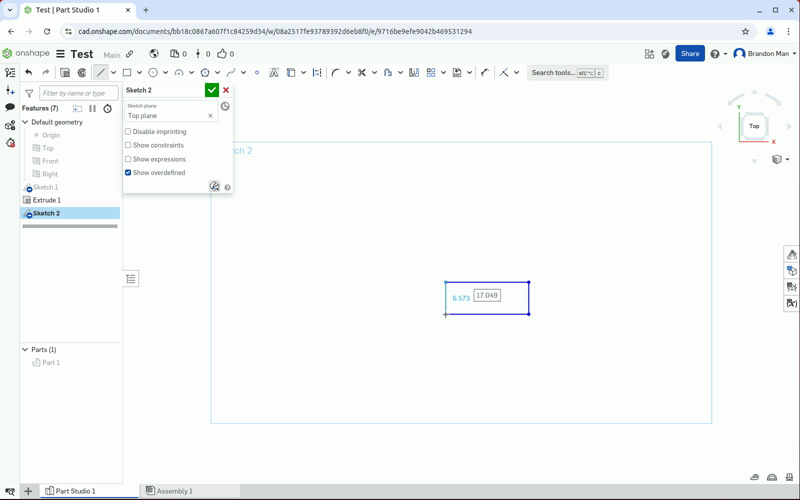
click(445, 314)
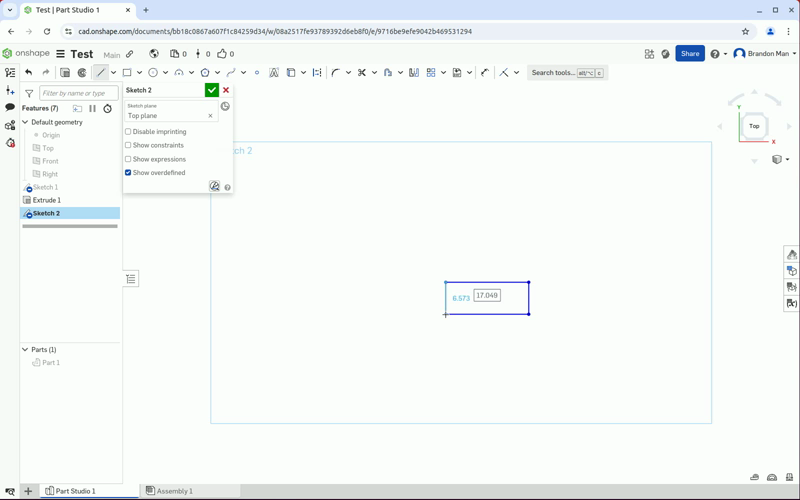
key(esc)
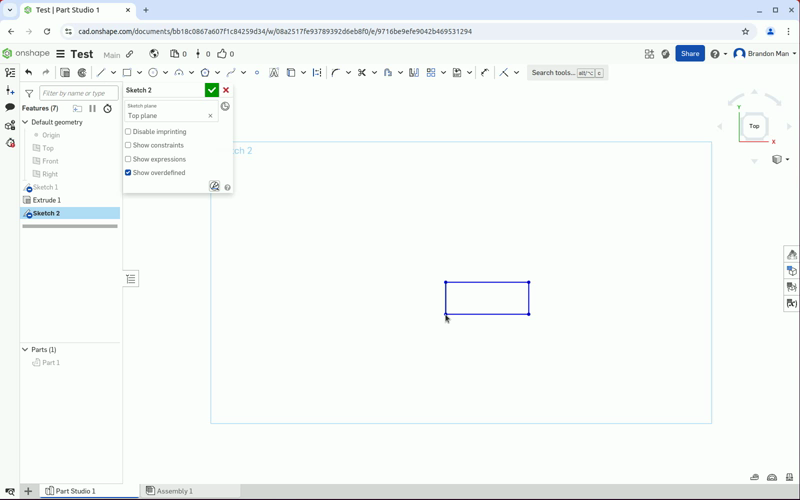
mouse_move(462, 285)
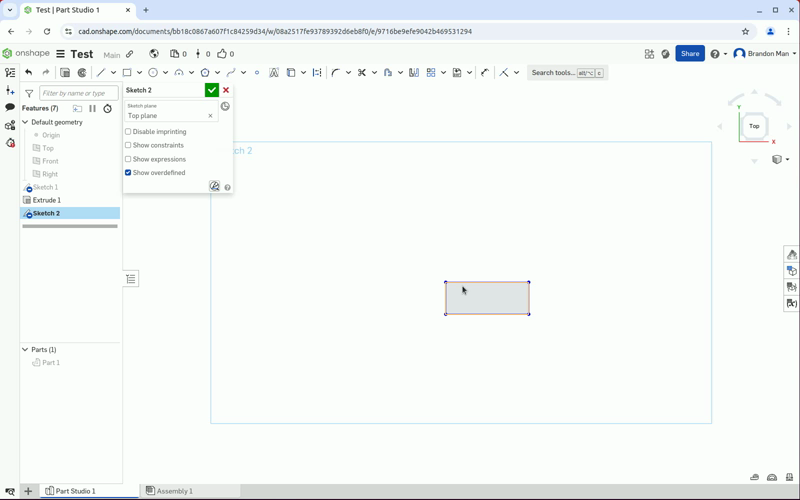
click(462, 285)
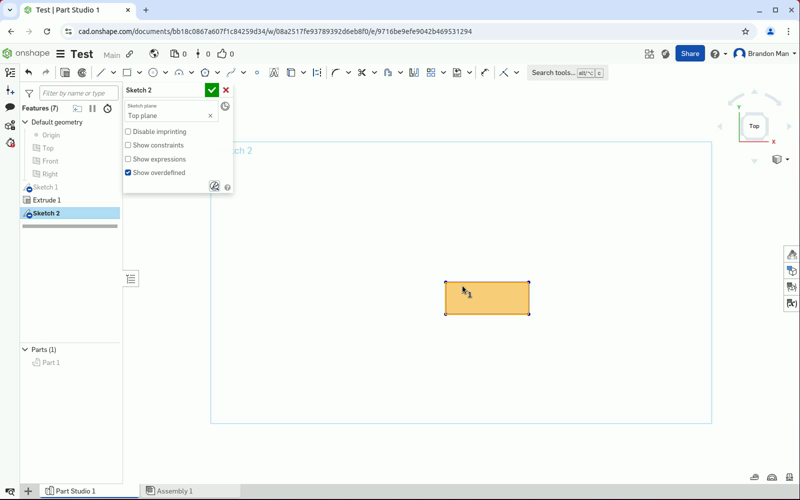
mouse_move(73, 352)
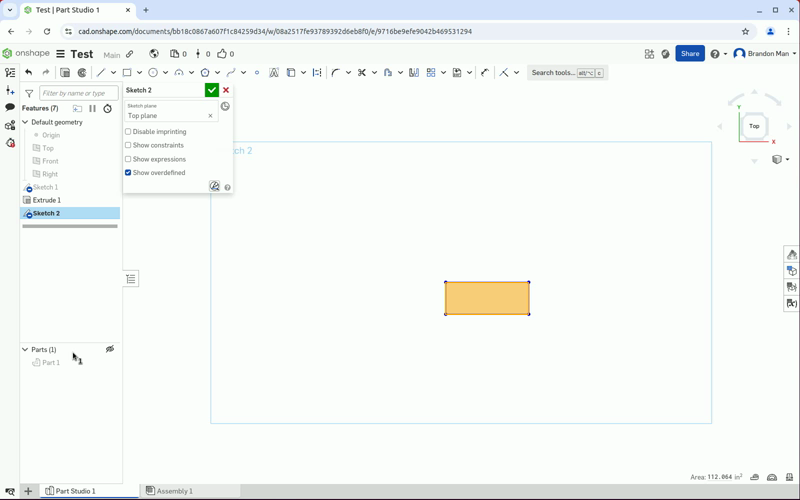
key(shift+y)
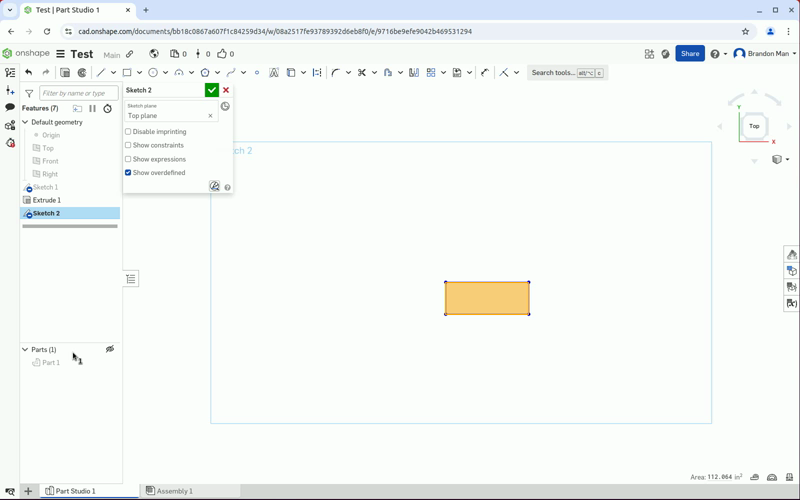
key(shift+e)
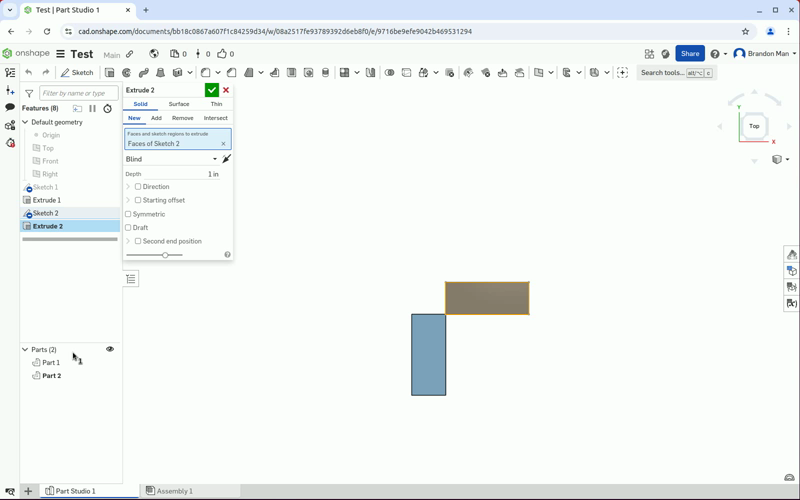
mouse_move(143, 106)
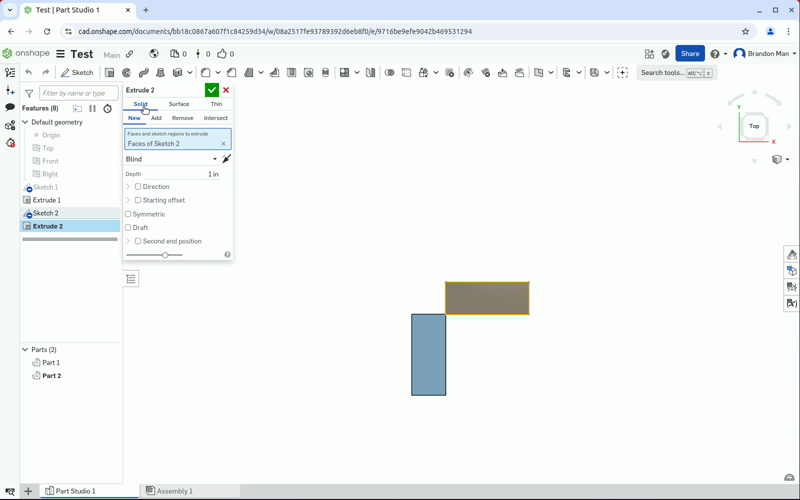
click(143, 106)
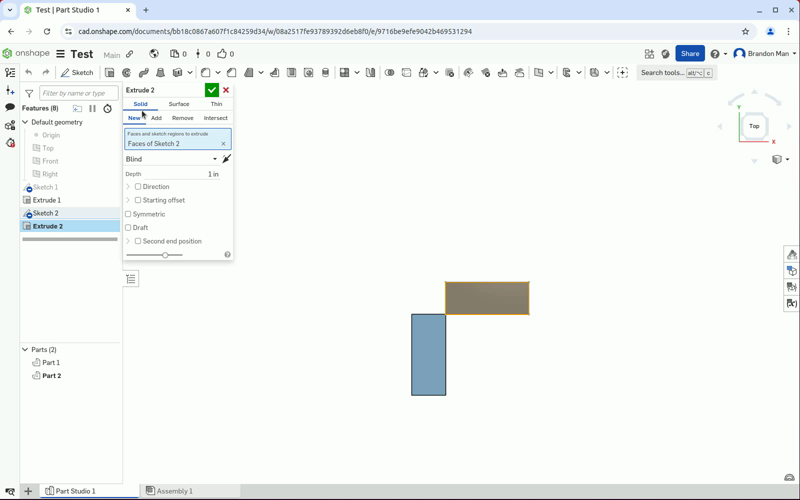
mouse_move(137, 120)
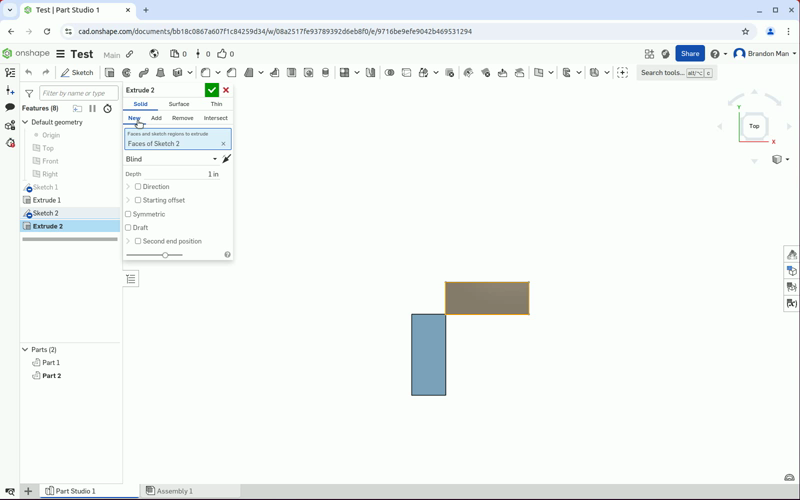
click(137, 120)
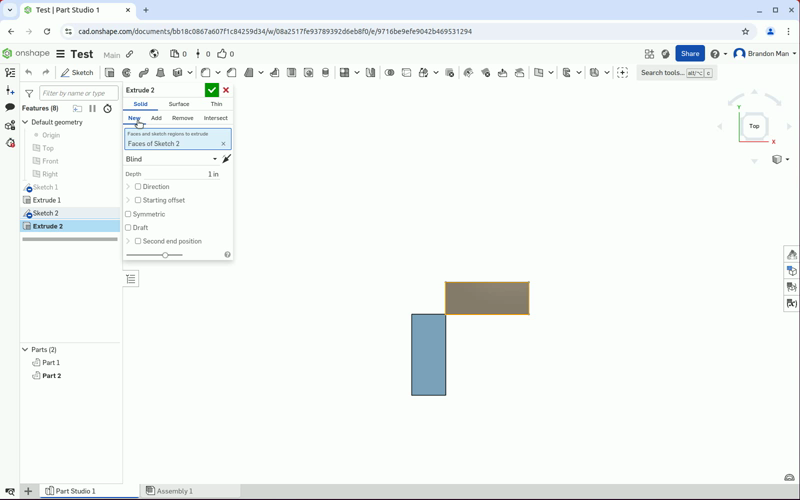
key(tab, 4)
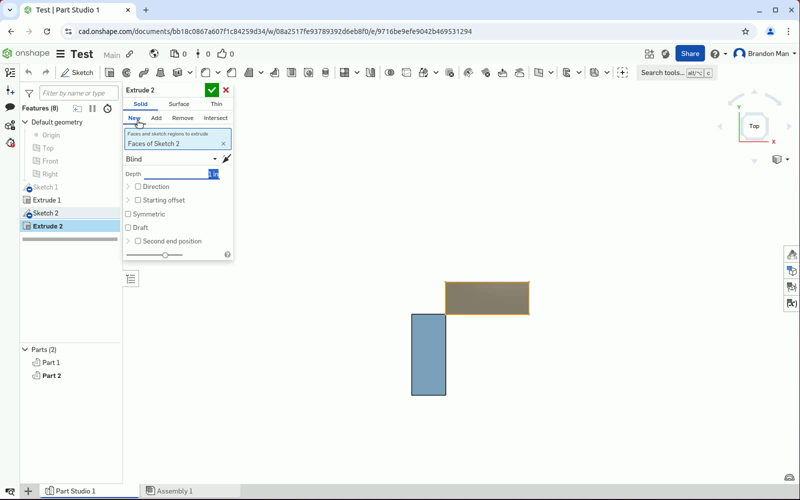
text(12.516)
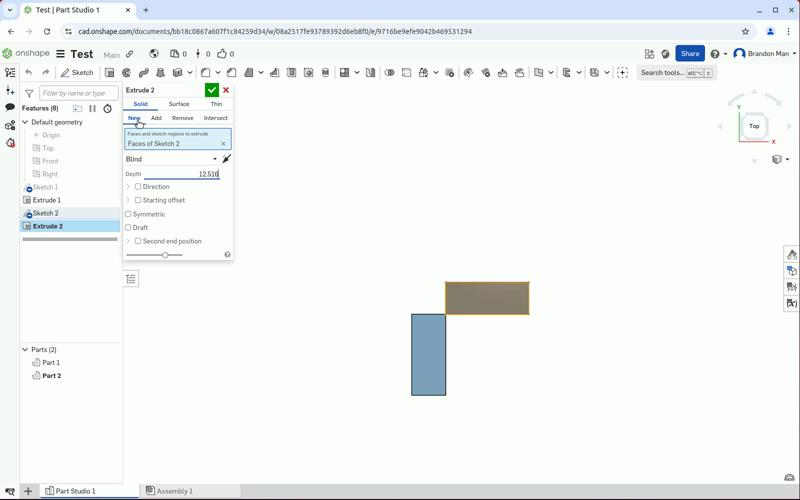
key(tab, 3)
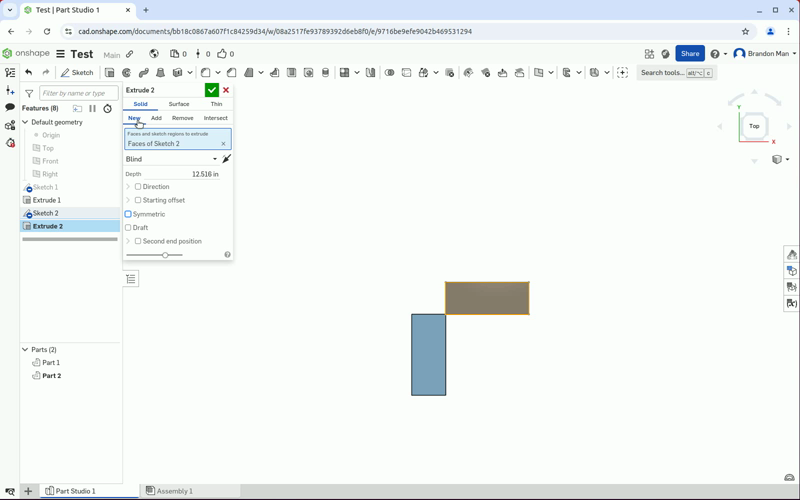
key(space)
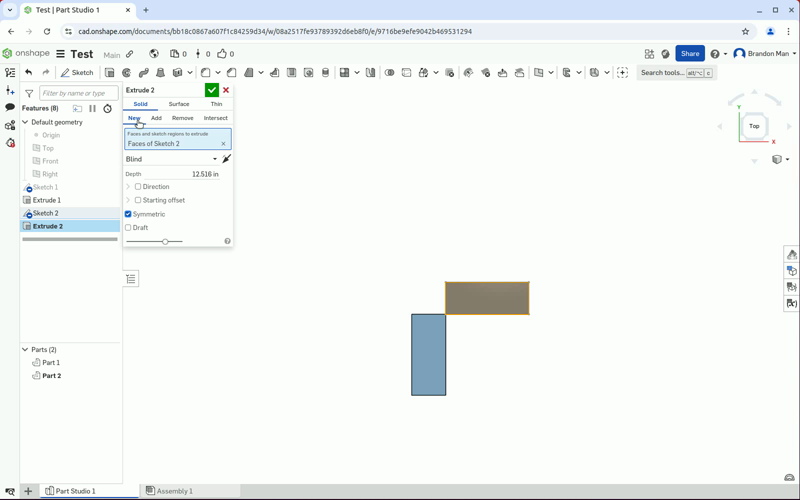
key(enter)
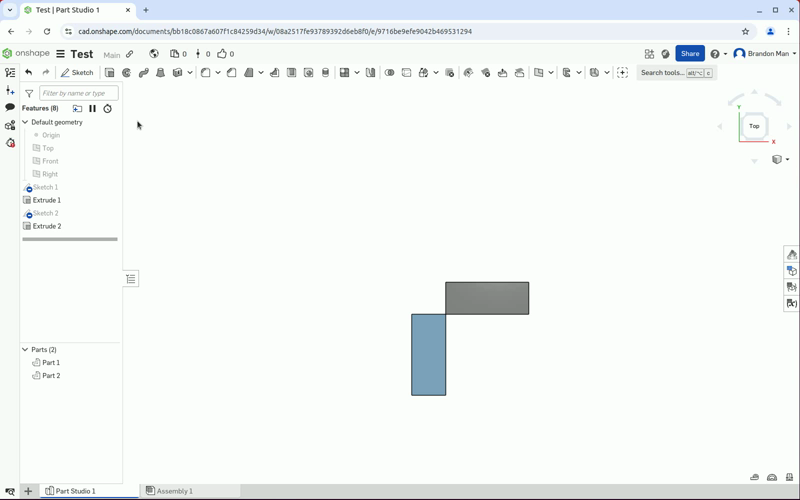
key(shift+h)
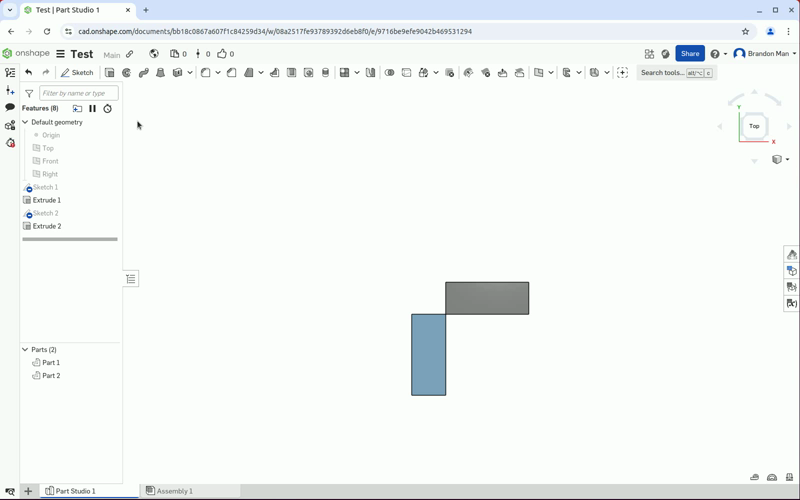
key(shift+h)
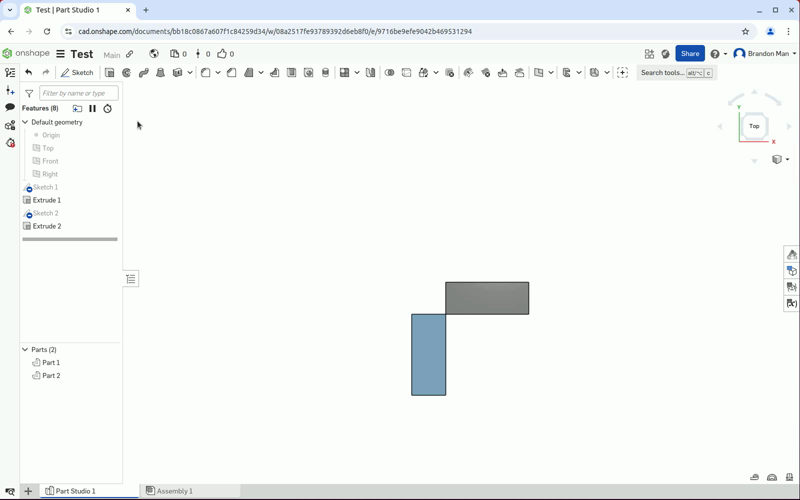
mouse_move(73, 189)
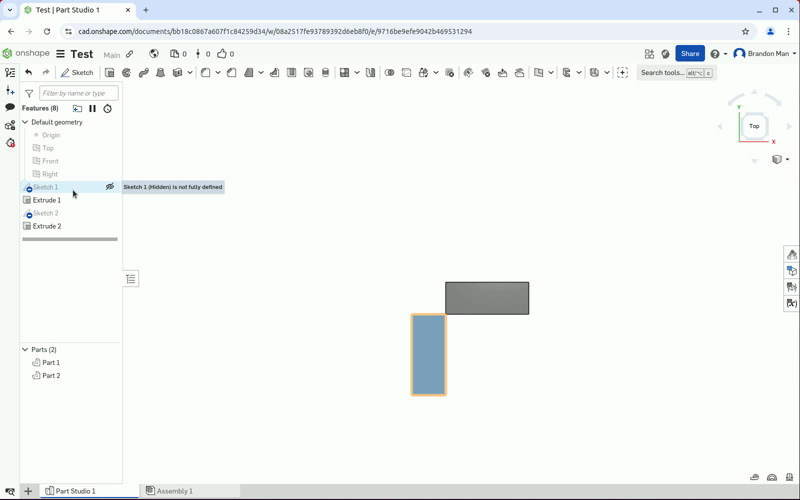
click(73, 189)
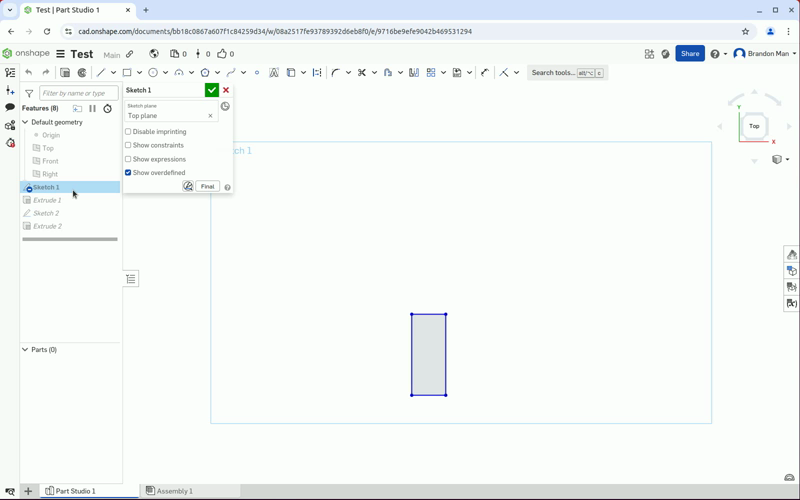
mouse_move(229, 92)
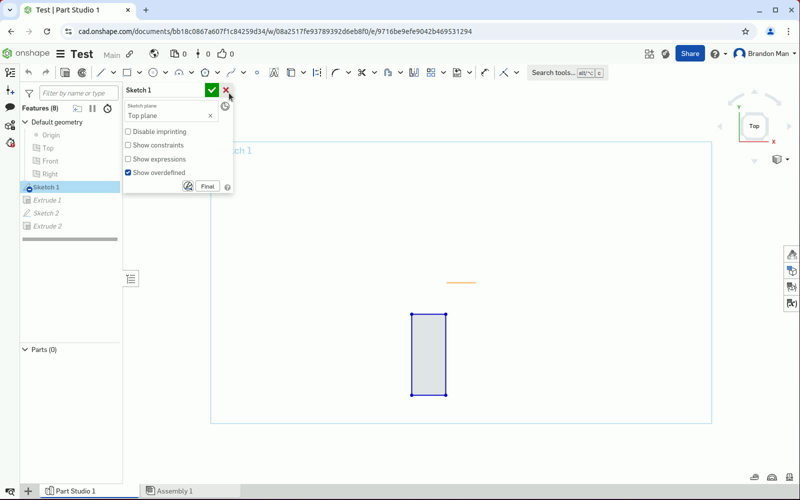
click(229, 92)
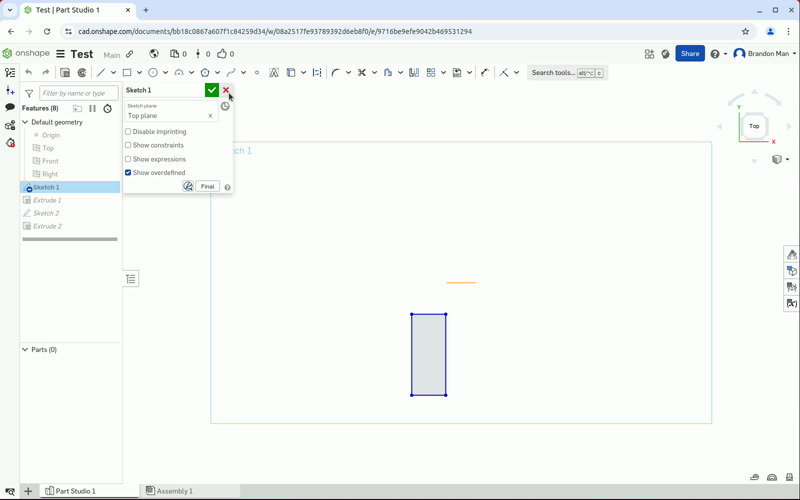
key(shift+s)
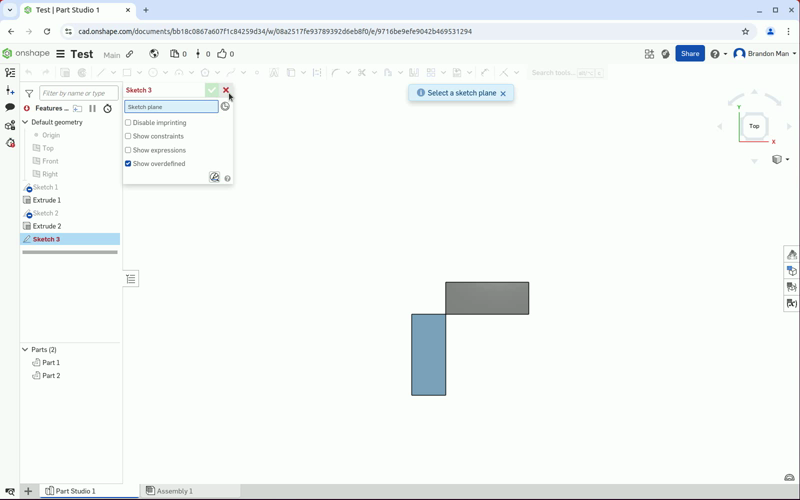
mouse_move(73, 150)
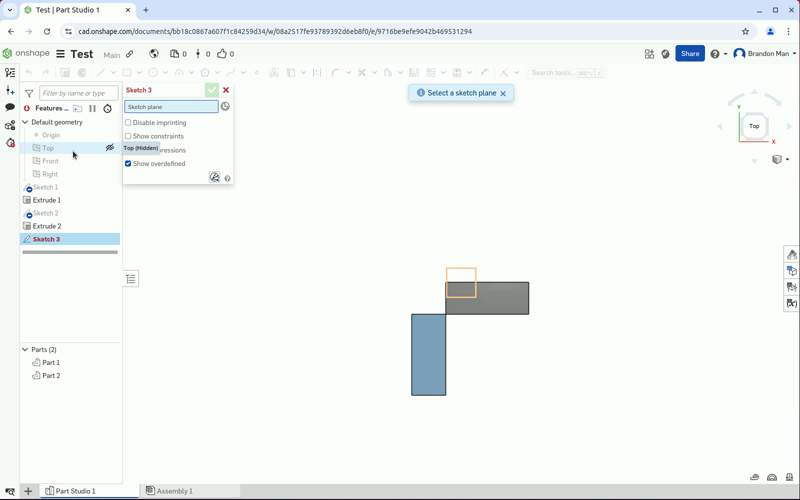
click(73, 150)
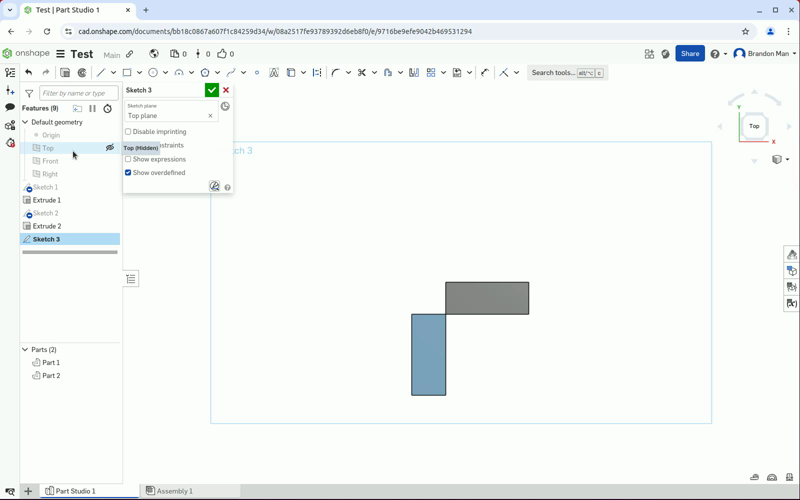
mouse_move(73, 352)
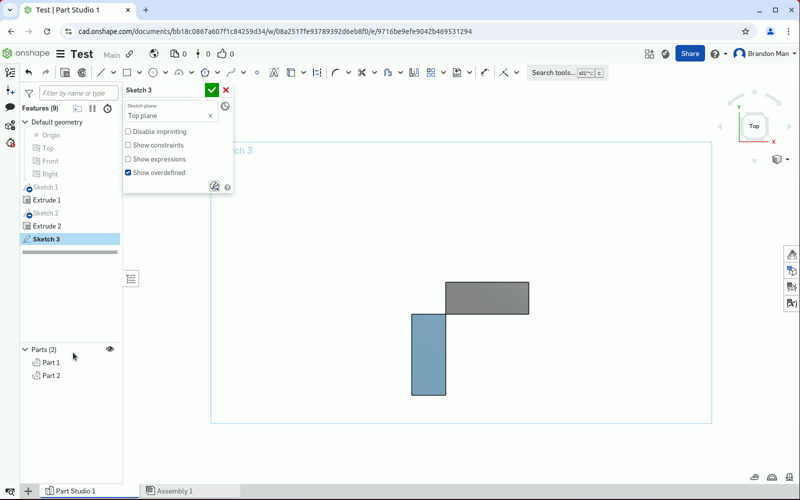
key(y)
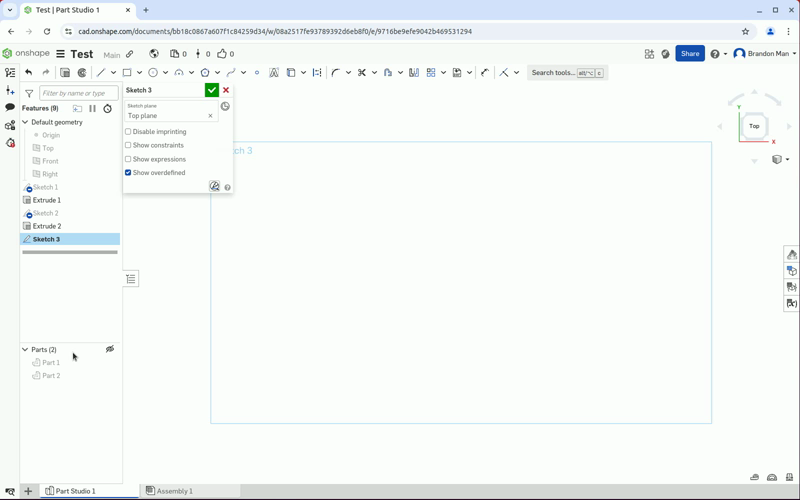
key(l)
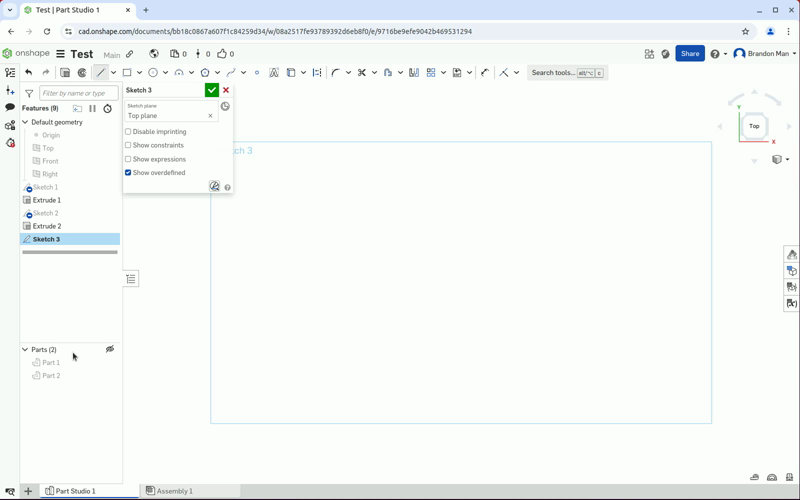
key_down(shift)
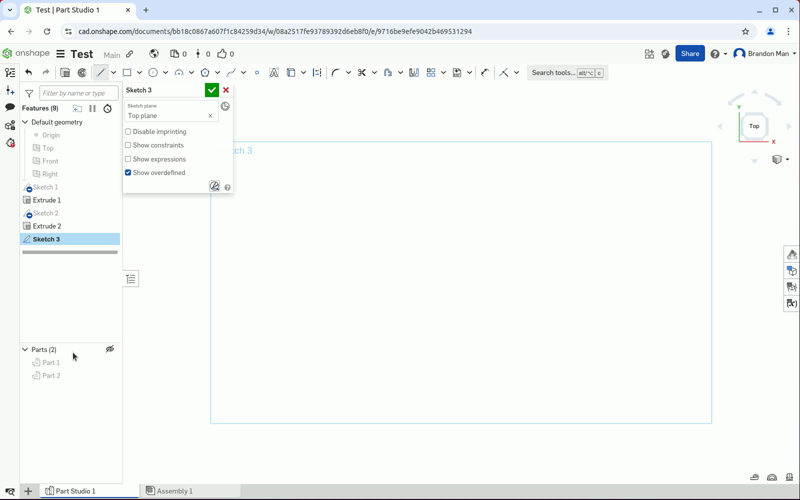
mouse_move(411, 314)
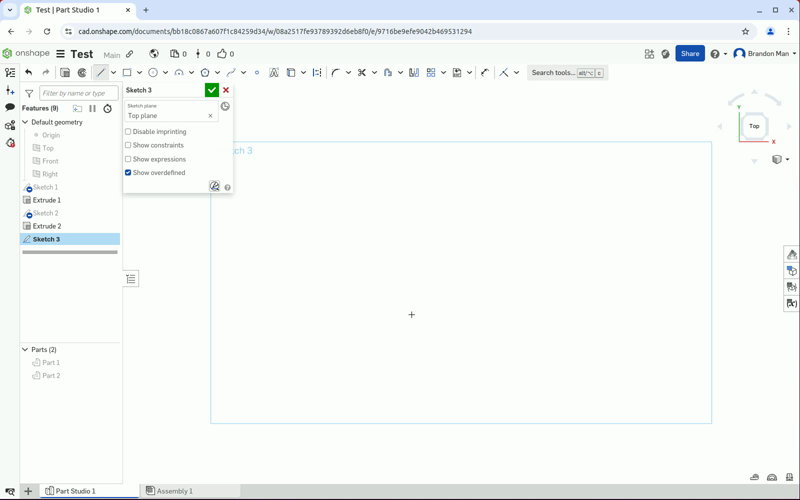
click(411, 314)
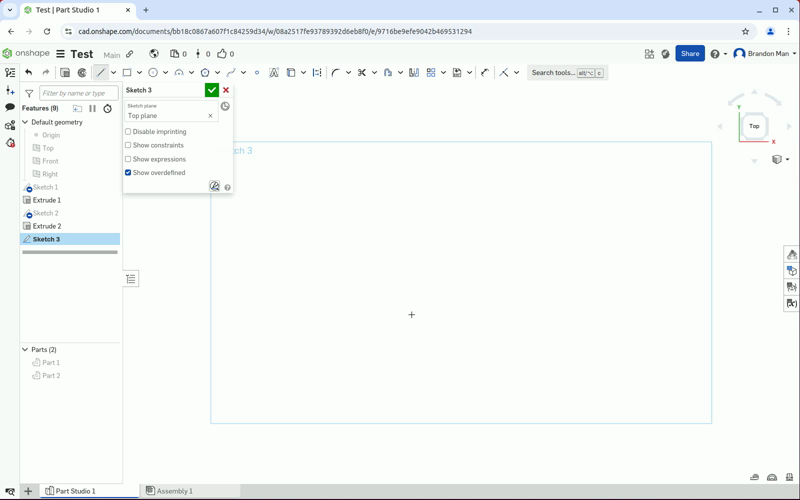
key_up(shift)
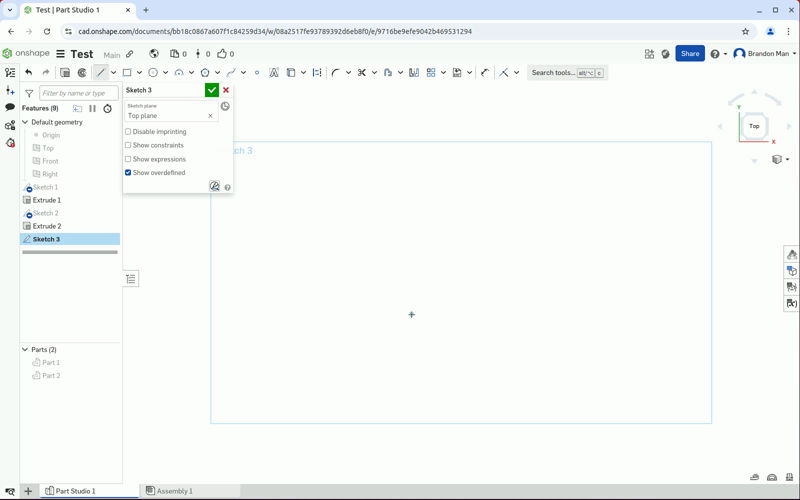
key_down(shift)
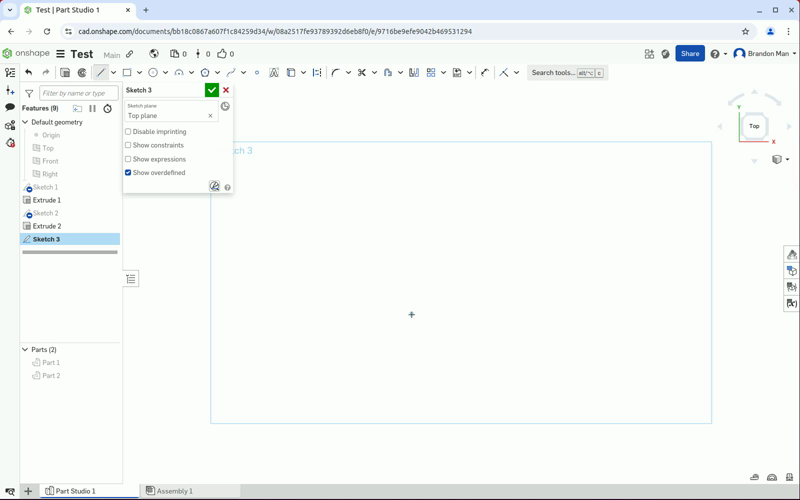
mouse_move(441, 314)
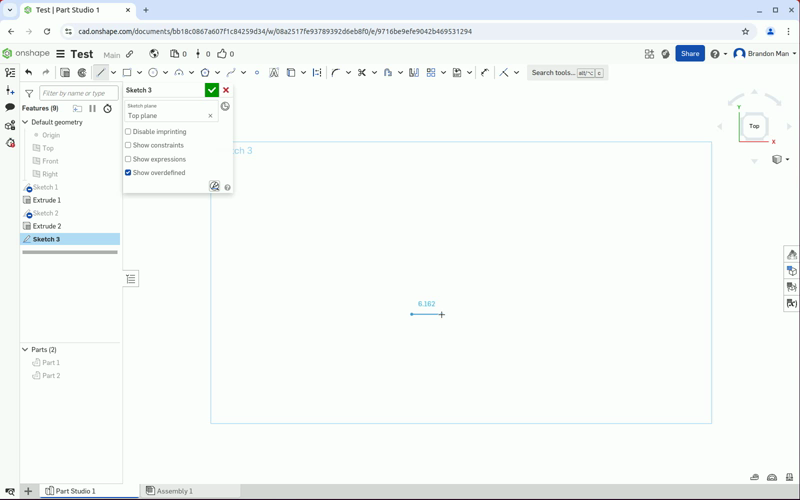
mouse_move(446, 314)
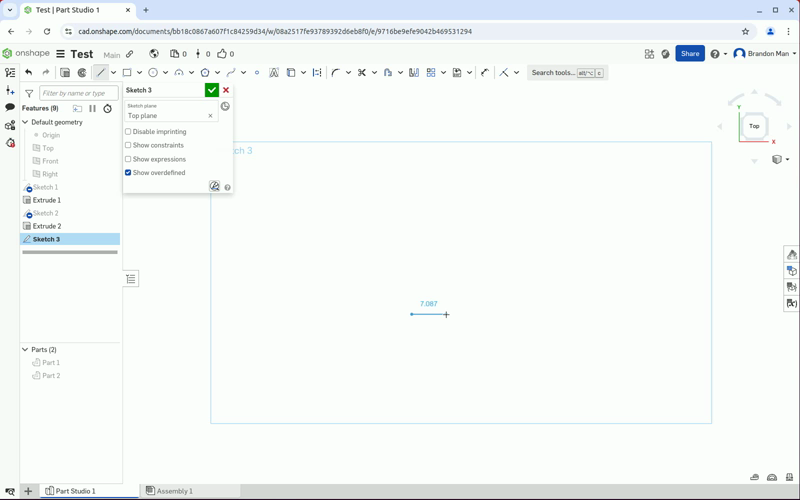
click(446, 314)
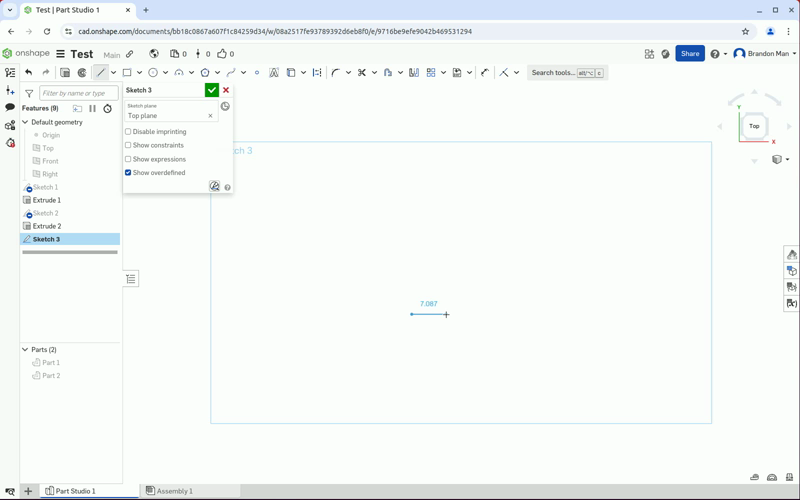
key_up(shift)
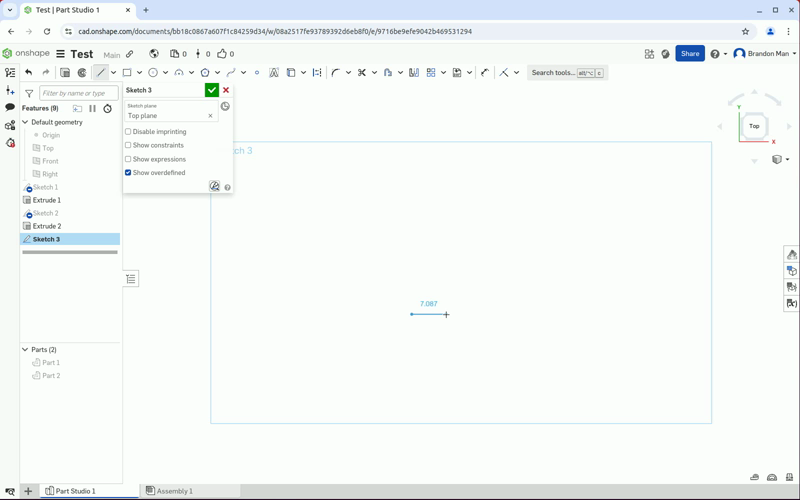
key_down(shift)
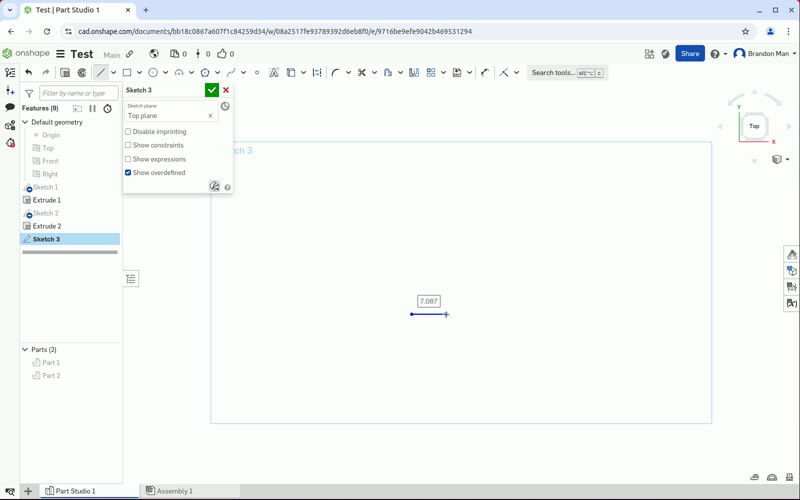
mouse_move(476, 314)
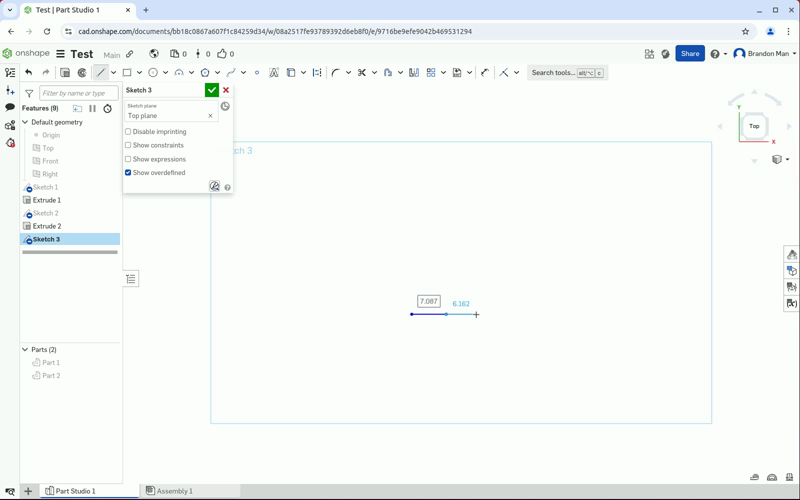
mouse_move(446, 281)
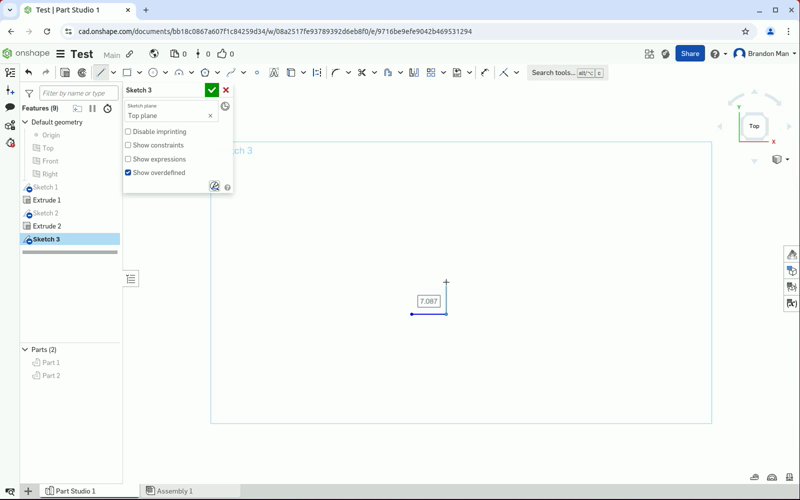
click(446, 281)
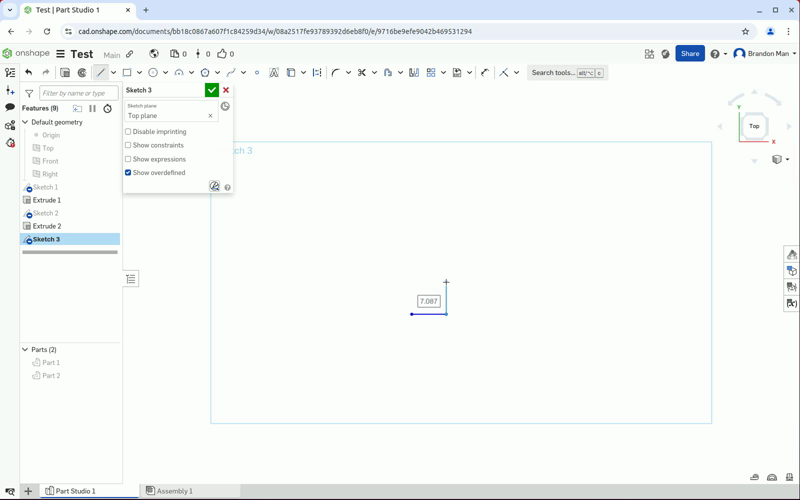
key_up(shift)
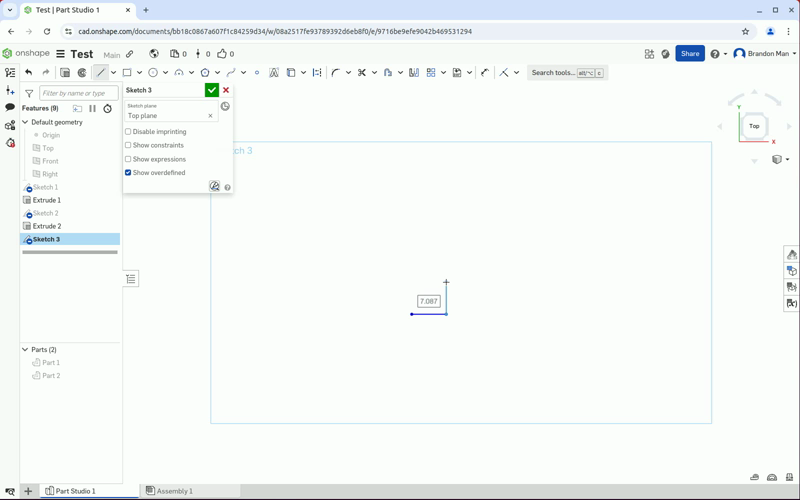
key_down(shift)
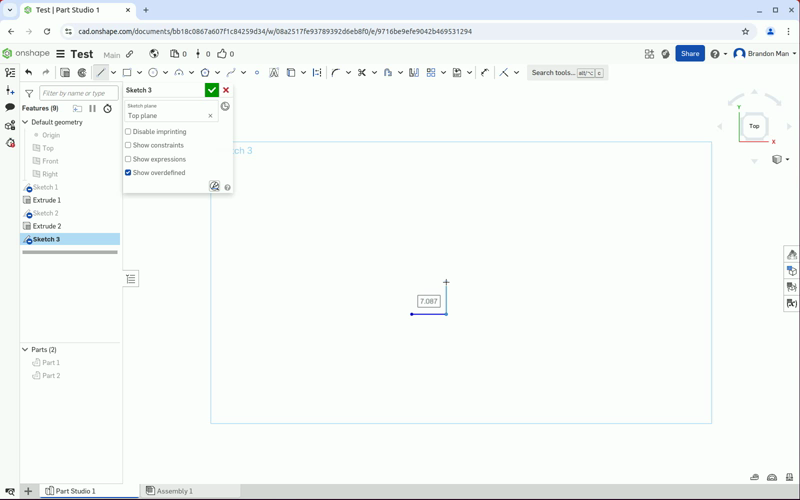
mouse_move(476, 281)
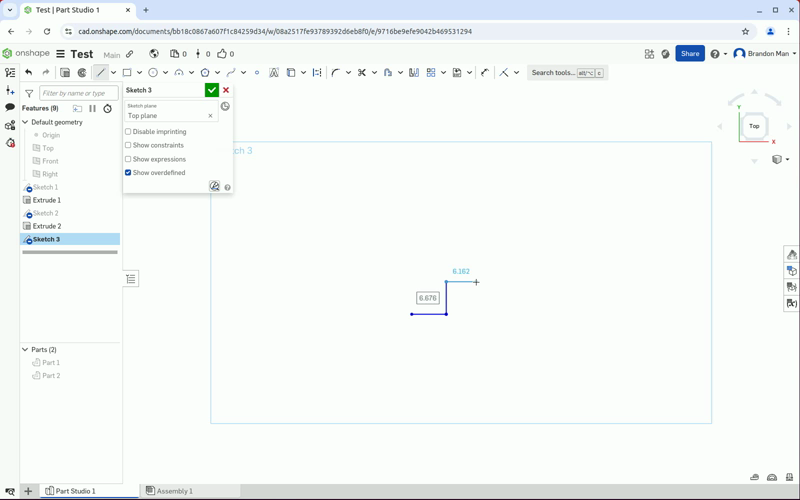
mouse_move(411, 281)
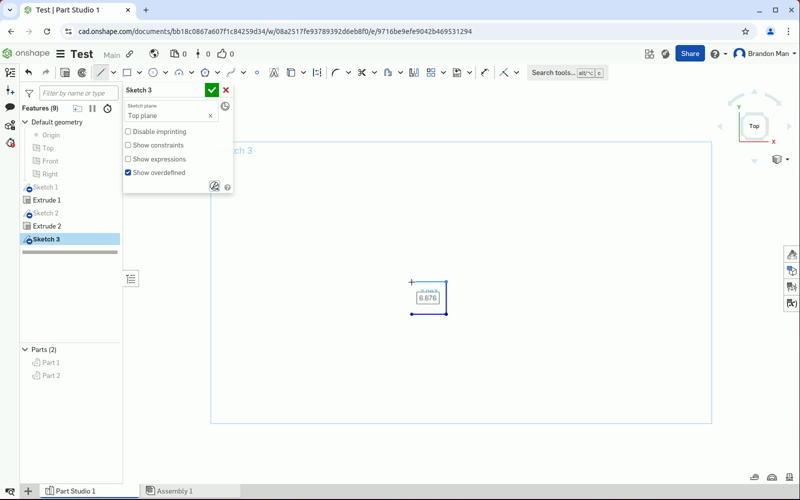
click(411, 281)
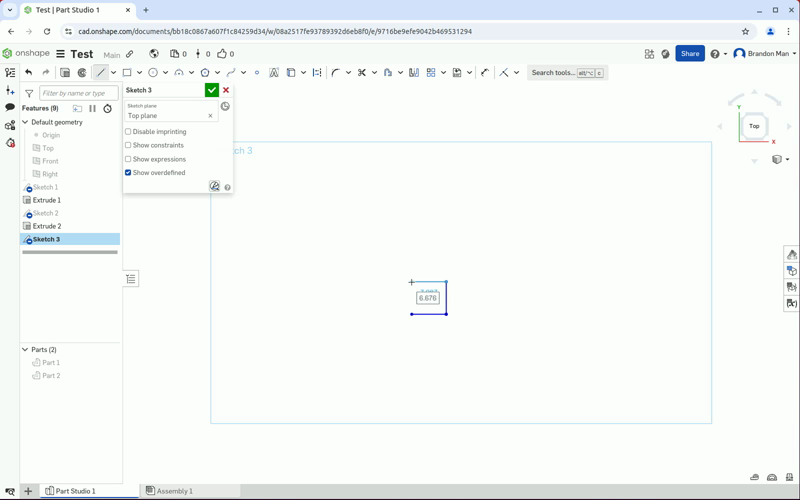
key_up(shift)
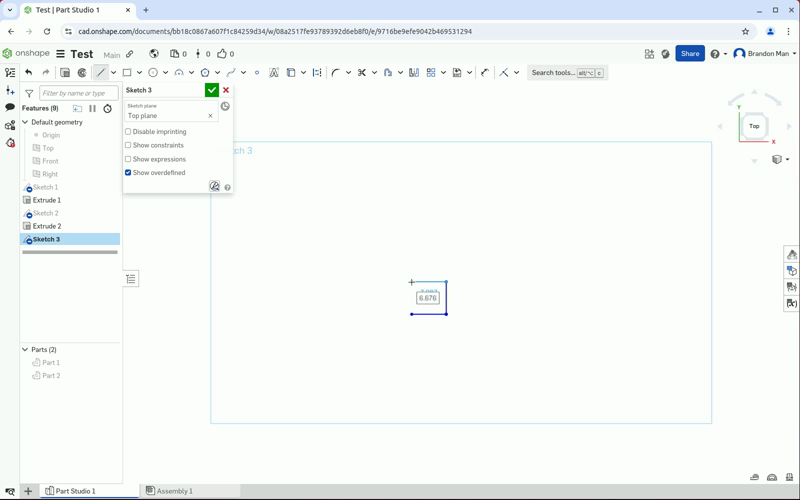
mouse_move(441, 281)
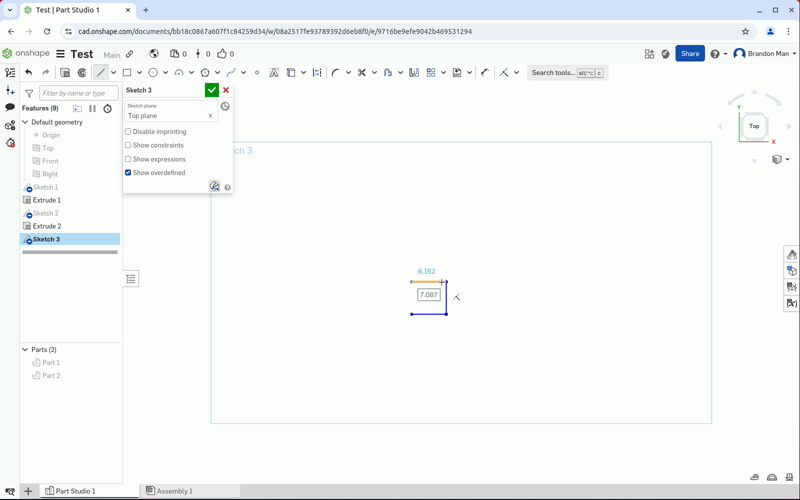
key_down(shift)
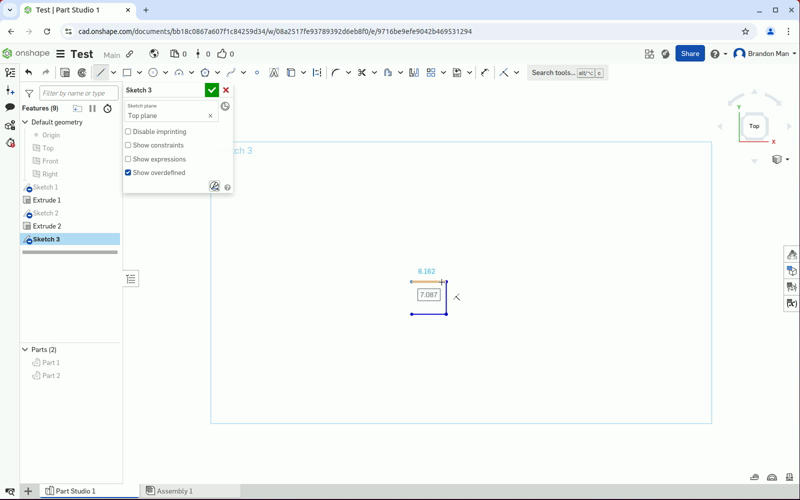
mouse_move(411, 314)
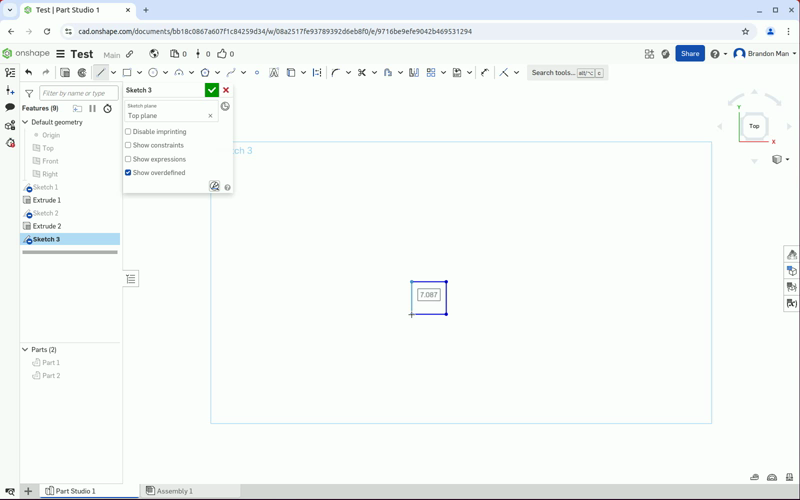
key_up(shift)
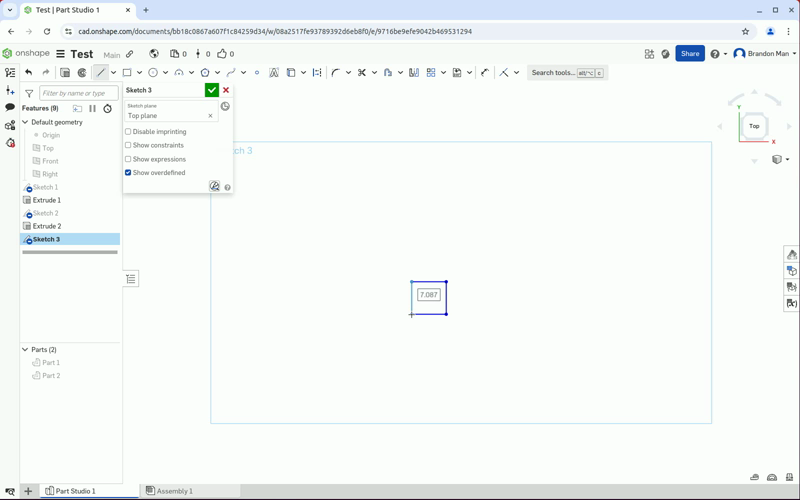
click(411, 314)
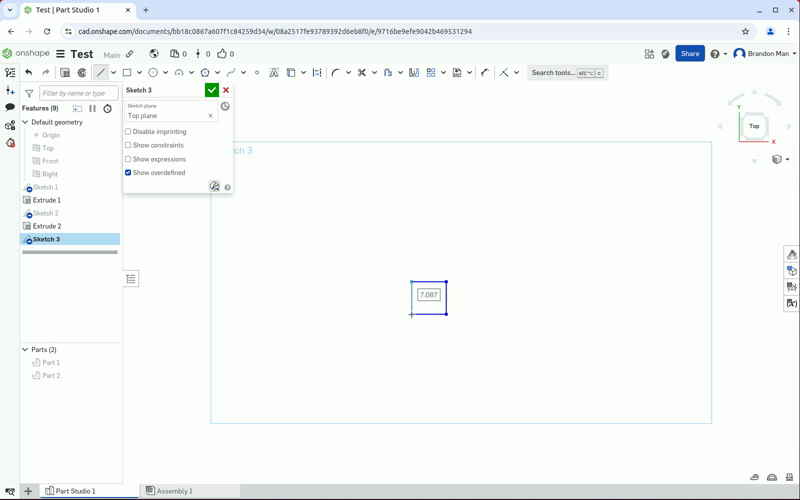
key(esc)
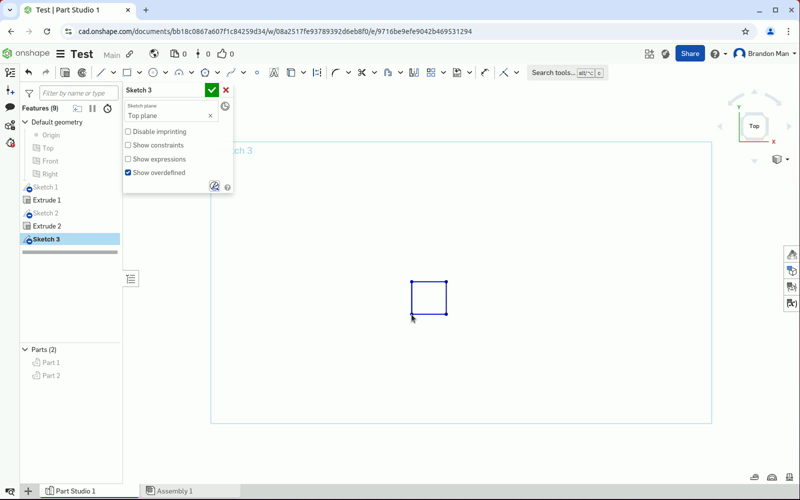
mouse_move(431, 312)
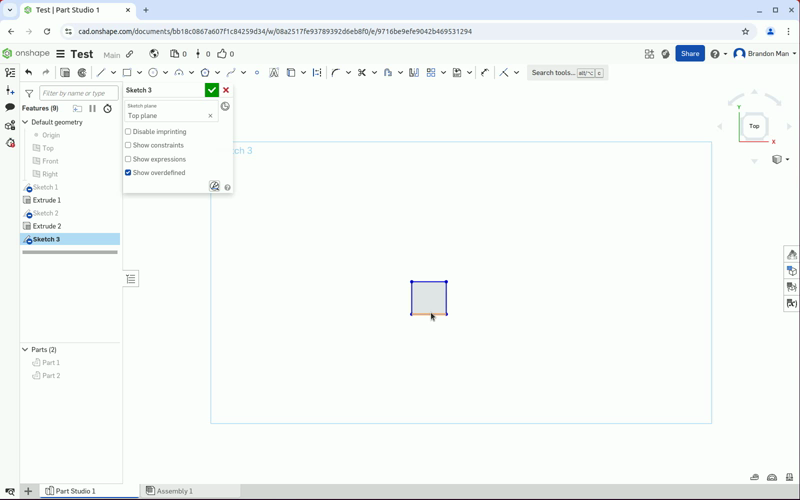
scroll(6)
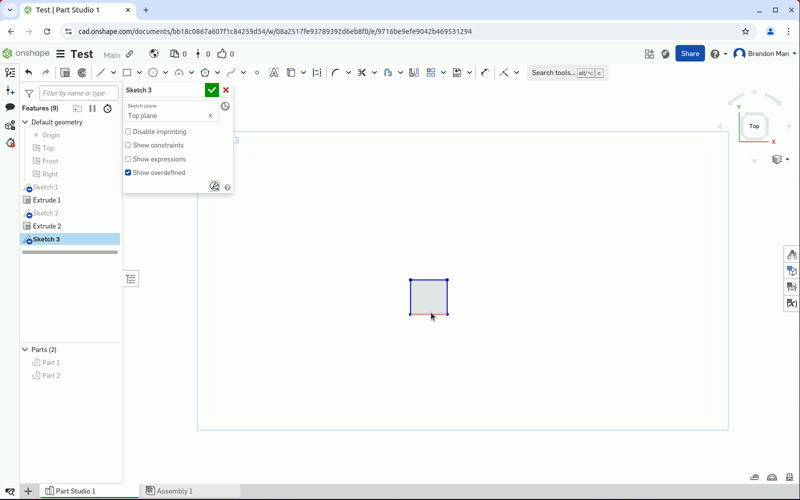
scroll(6)
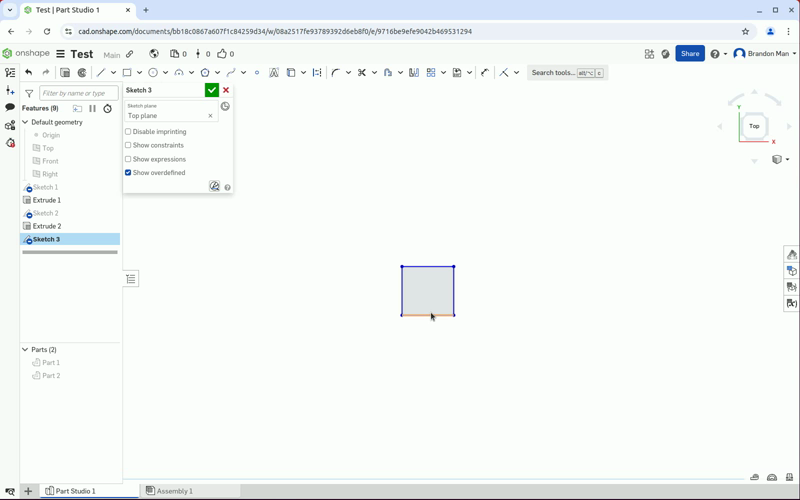
scroll(6)
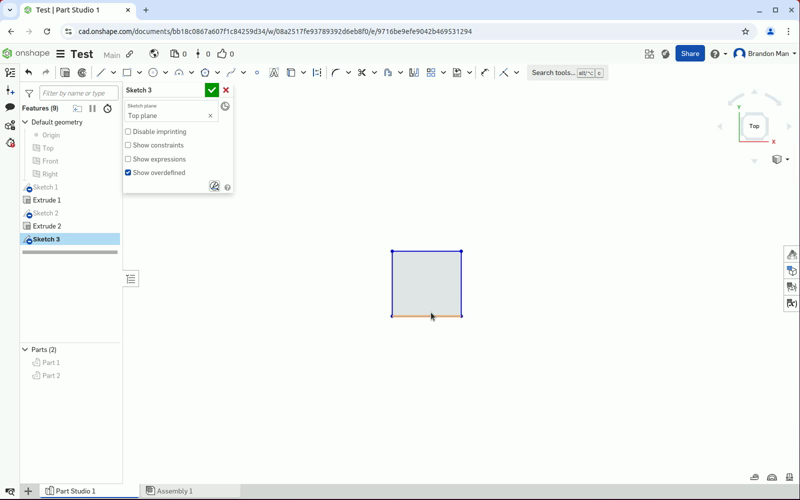
scroll(6)
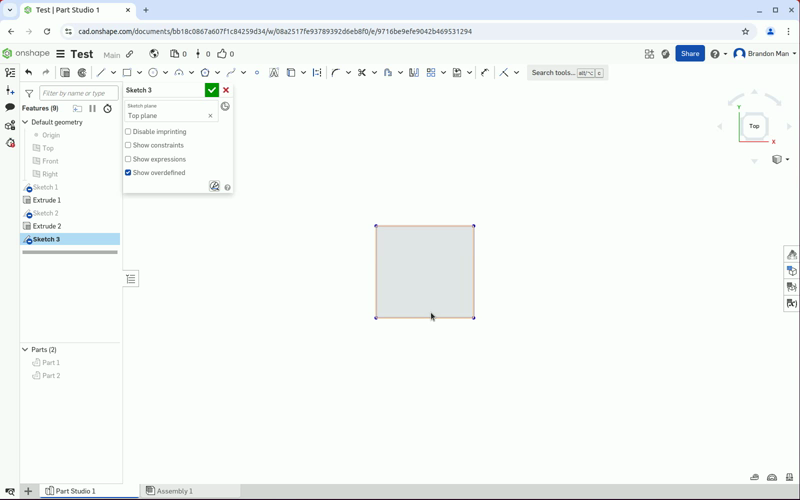
scroll(6)
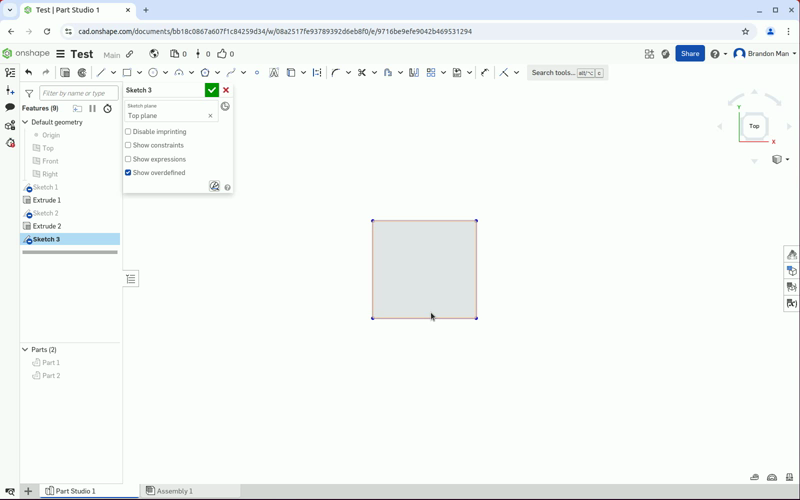
scroll(6)
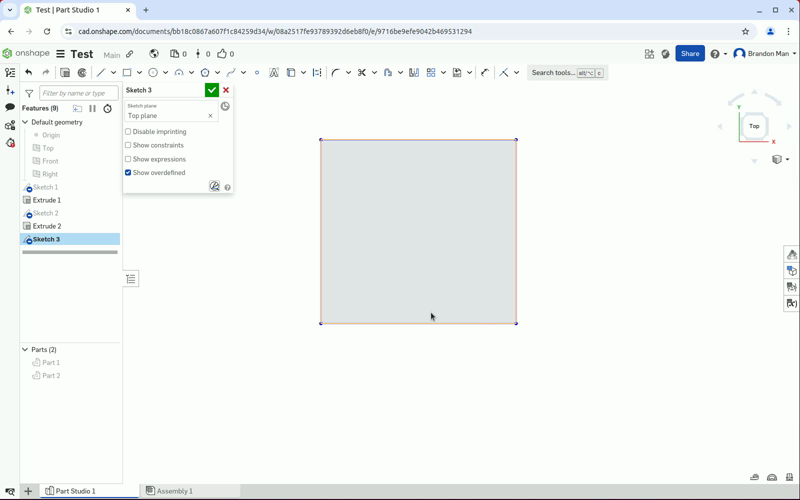
scroll(6)
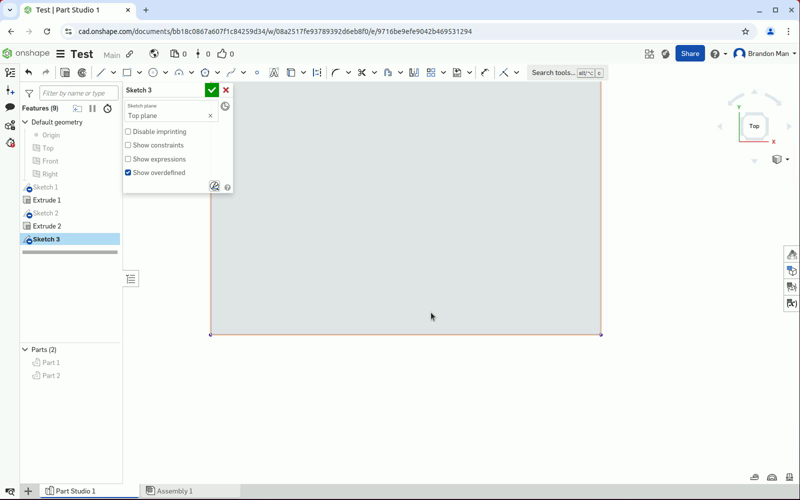
click(431, 312)
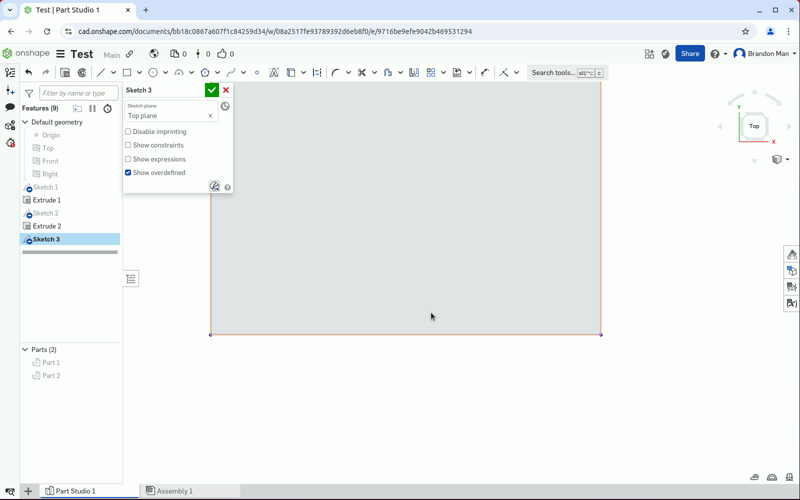
scroll(-6)
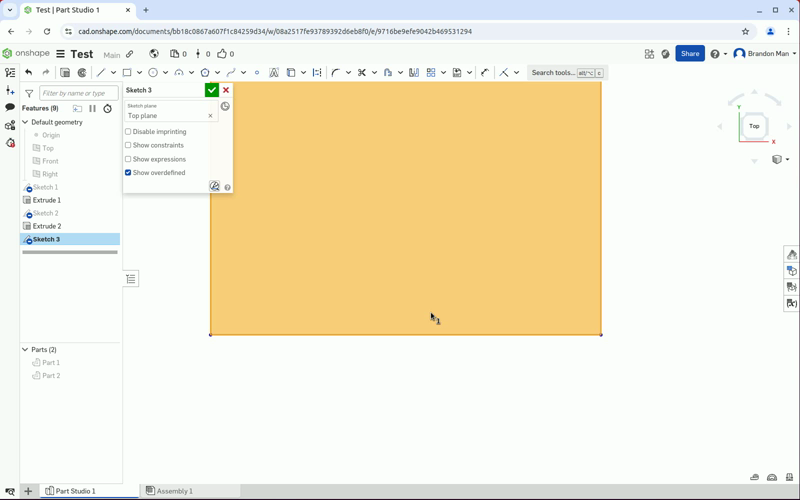
scroll(-6)
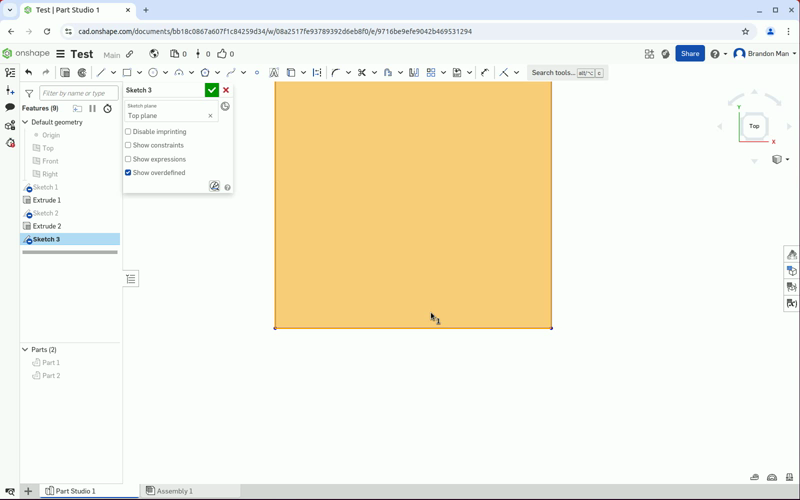
scroll(-6)
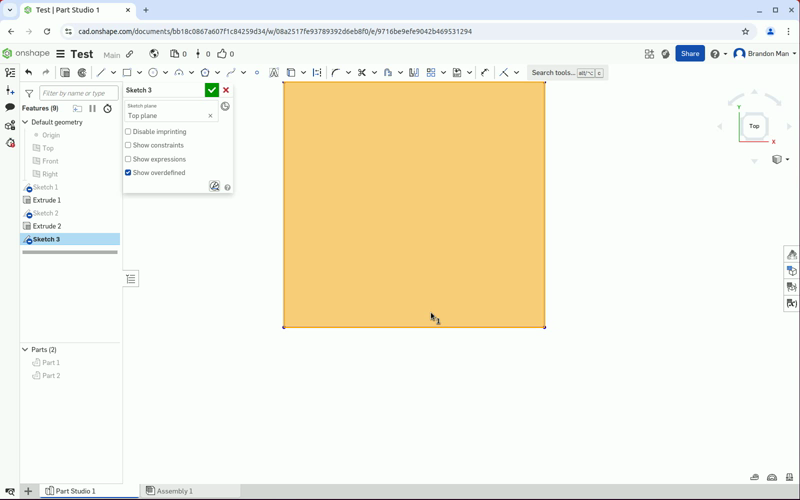
scroll(-6)
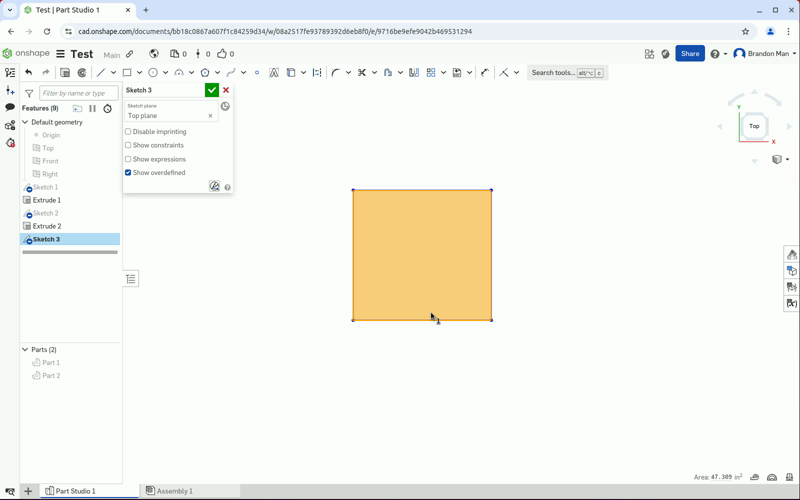
scroll(-6)
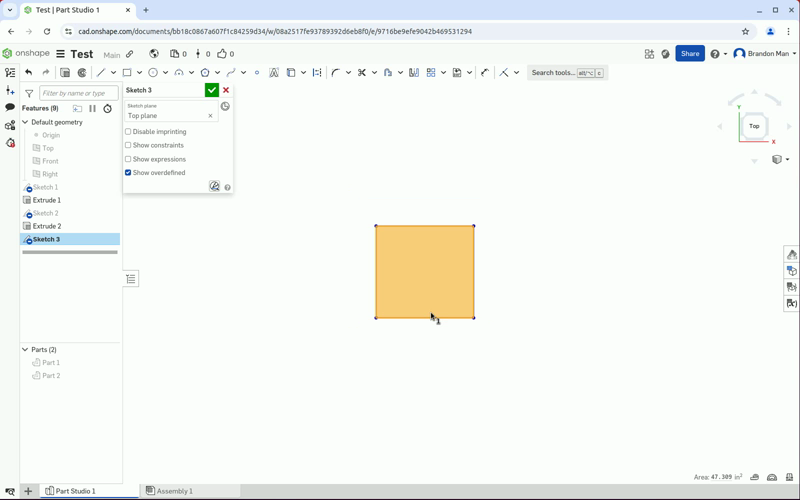
scroll(-6)
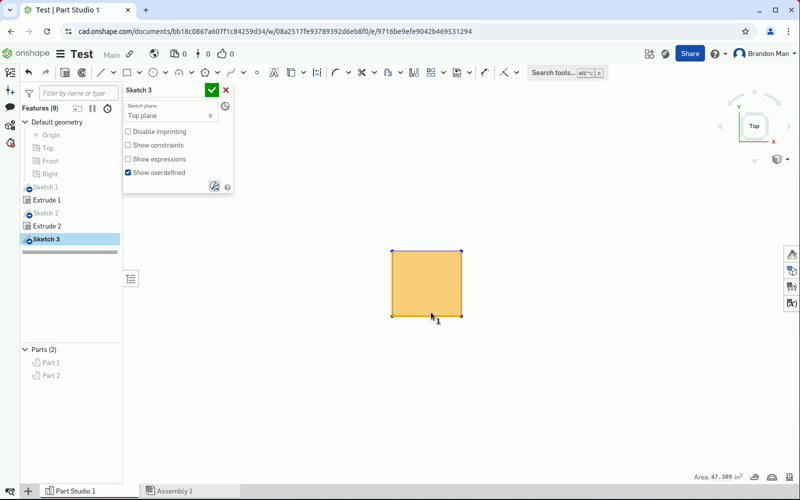
scroll(-6)
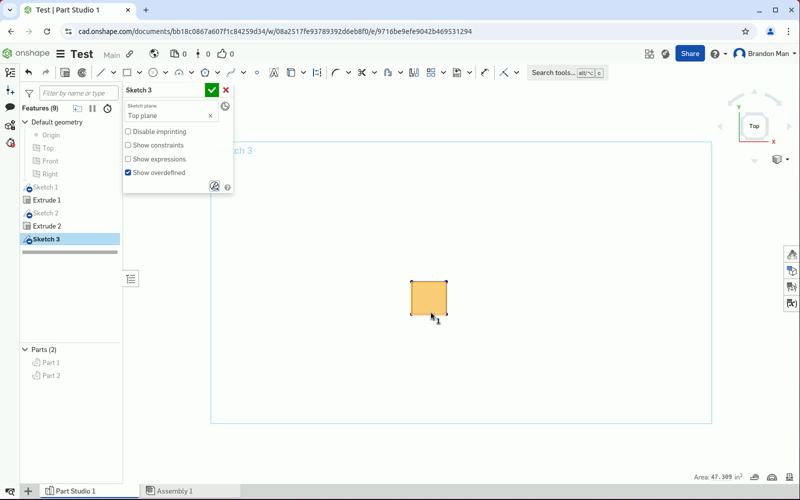
mouse_move(73, 352)
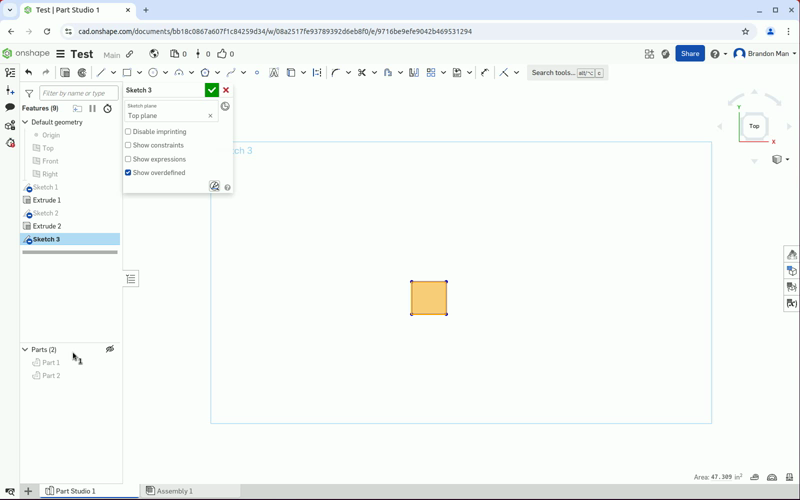
key(shift+y)
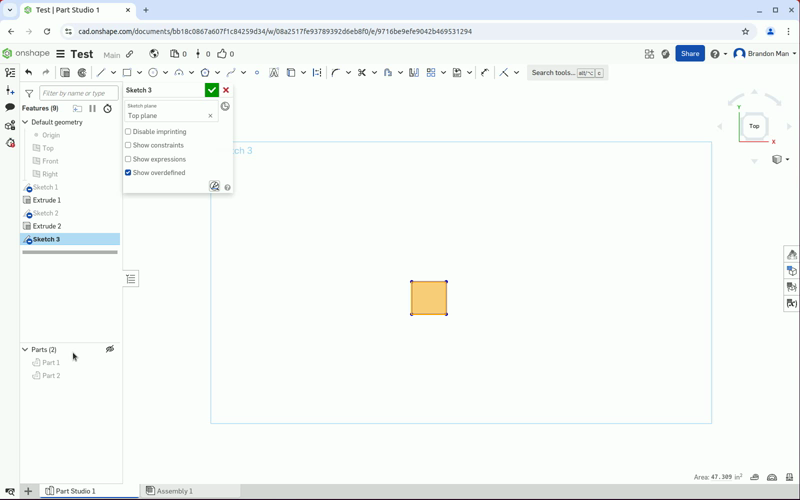
key(shift+e)
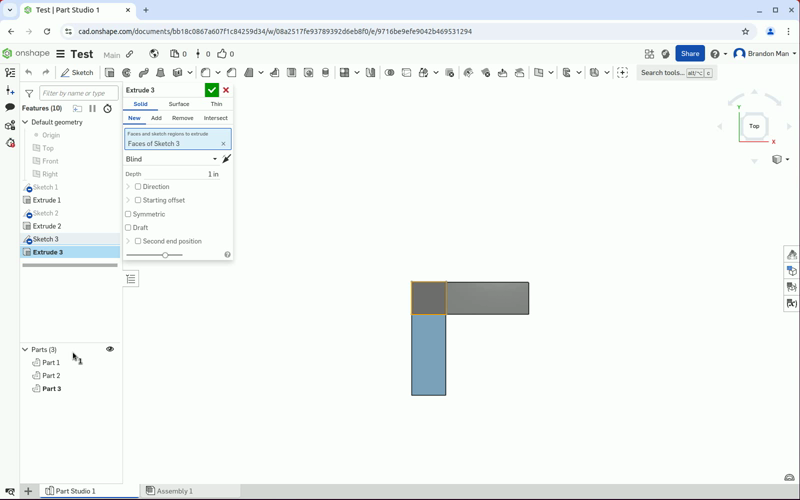
mouse_move(143, 106)
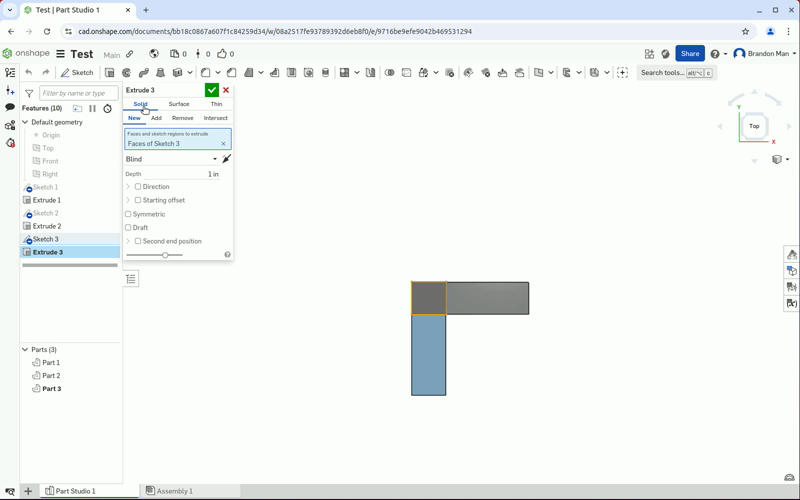
click(143, 106)
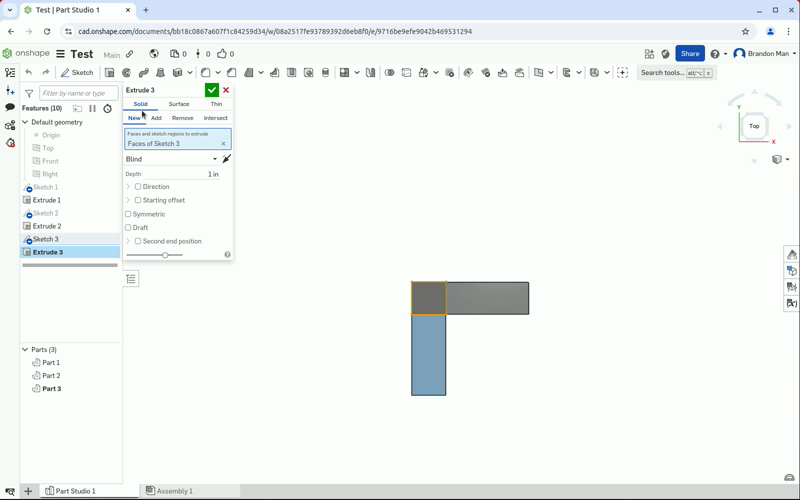
mouse_move(137, 120)
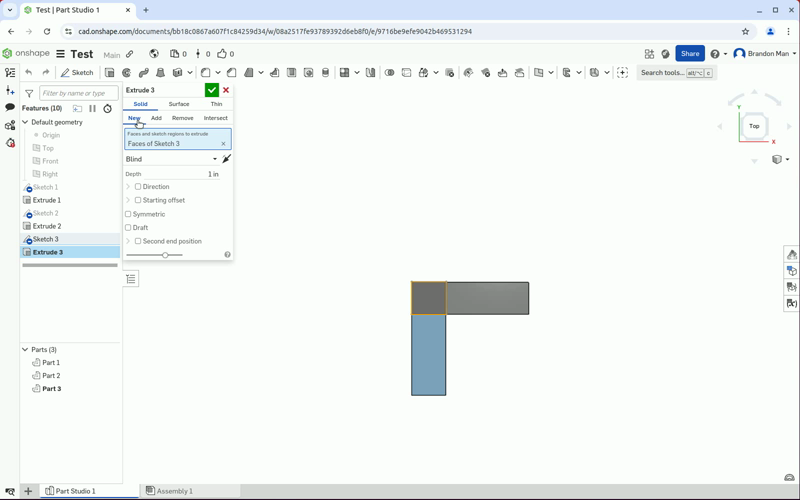
click(137, 120)
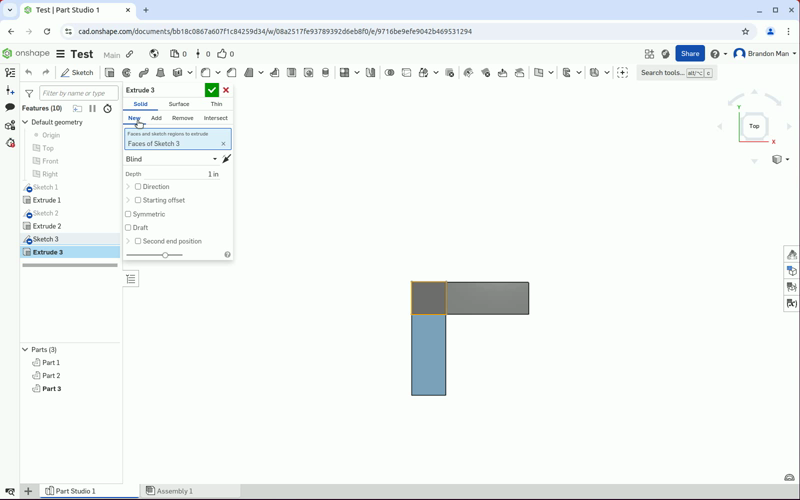
key(tab, 4)
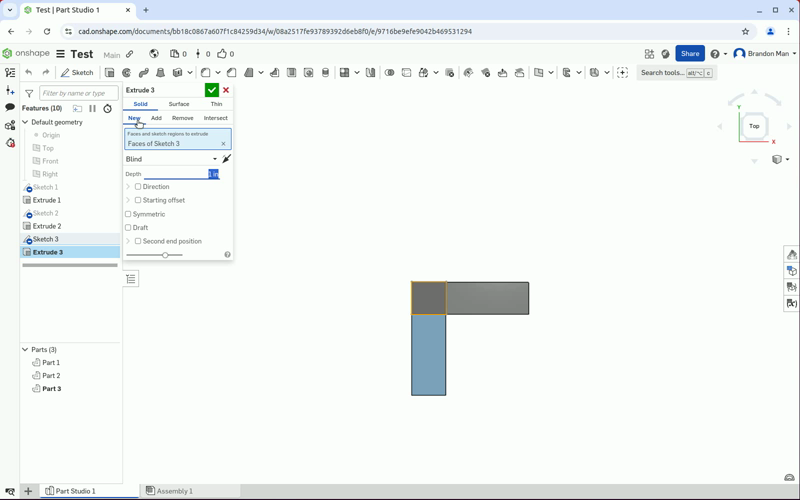
text(12.516)
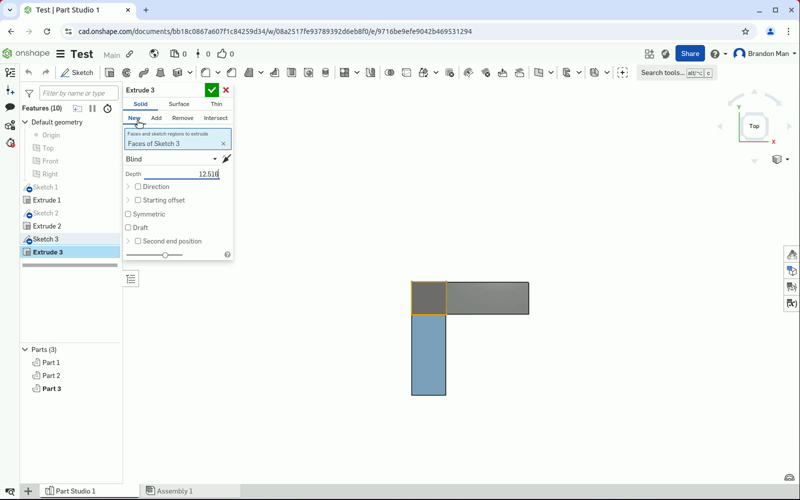
key(tab, 3)
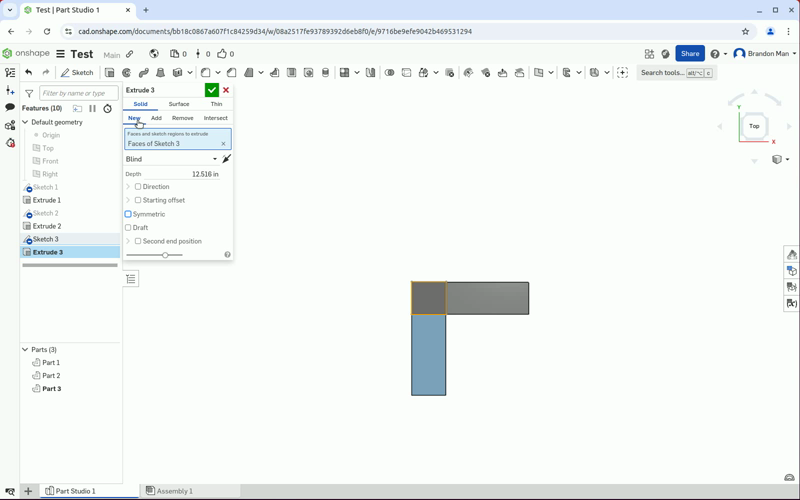
key(space)
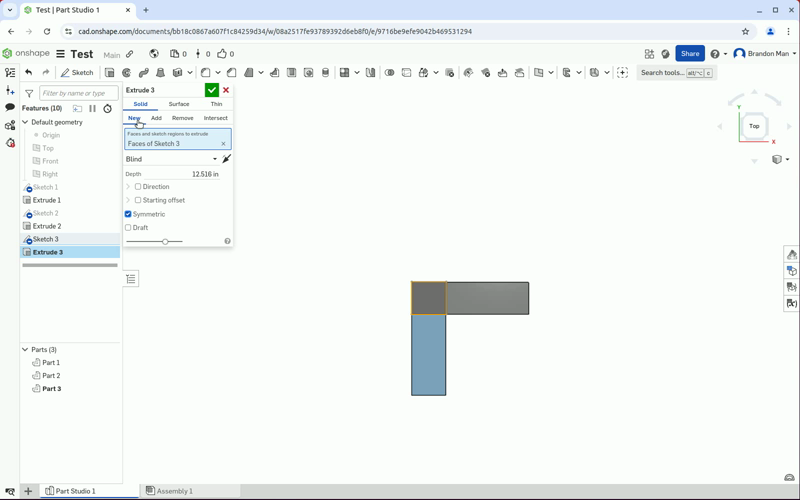
key(enter)
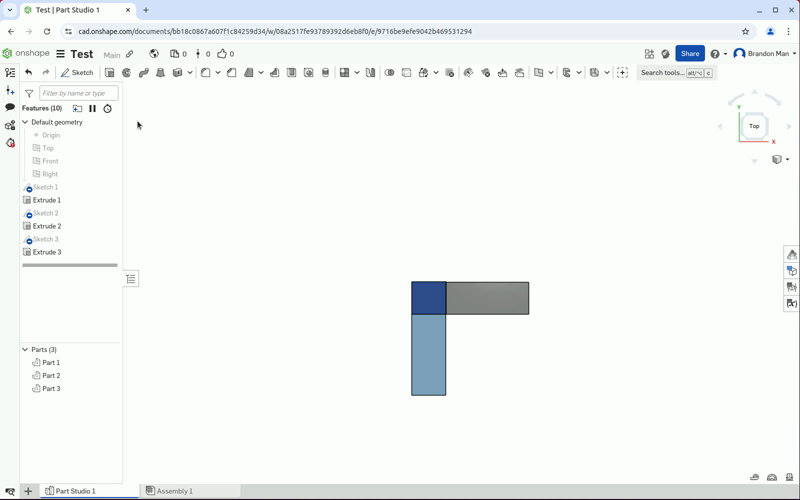
key(shift+h)
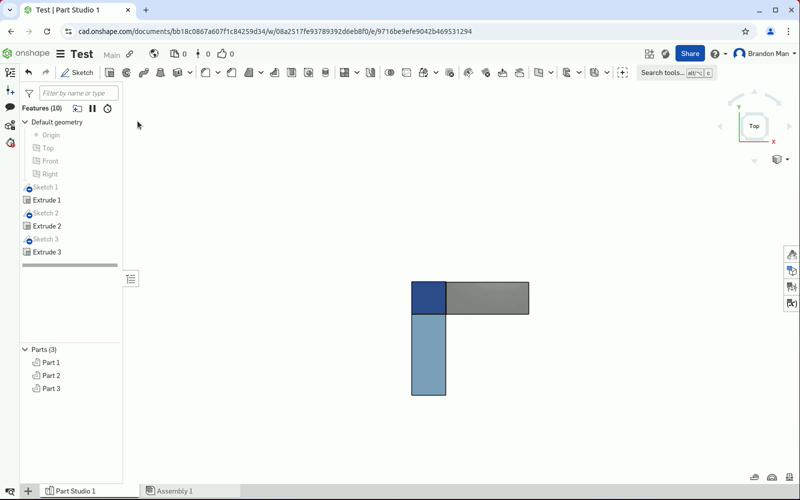
key(shift+h)
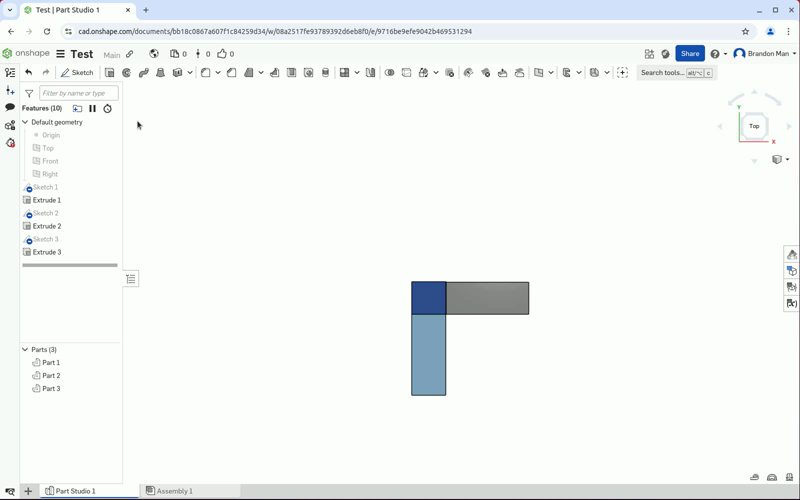
mouse_move(73, 189)
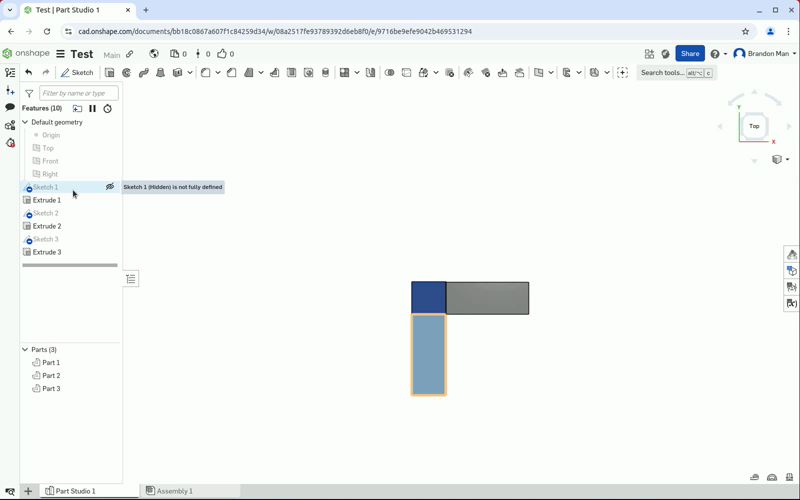
click(73, 189)
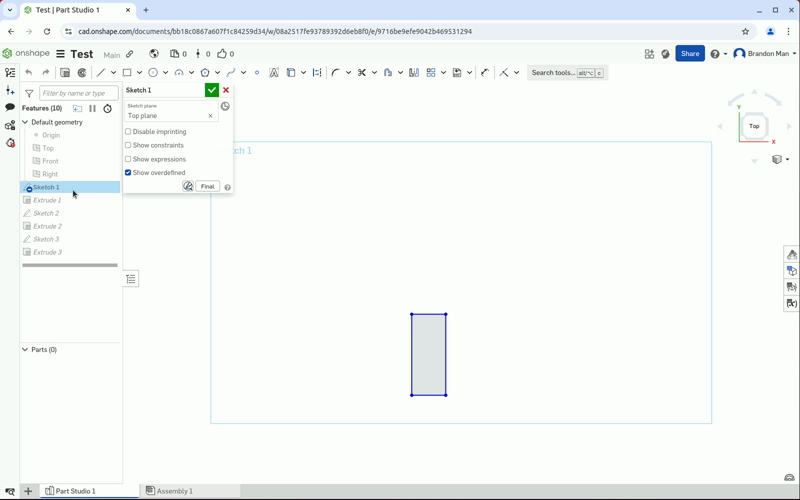
mouse_move(229, 92)
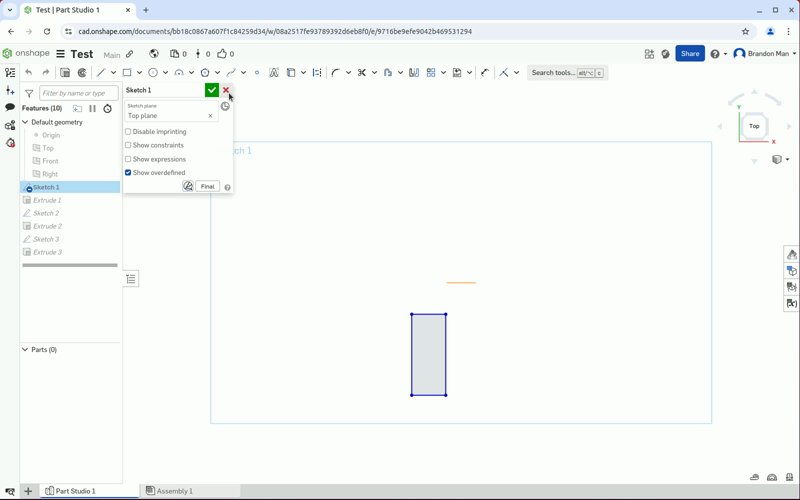
click(229, 92)
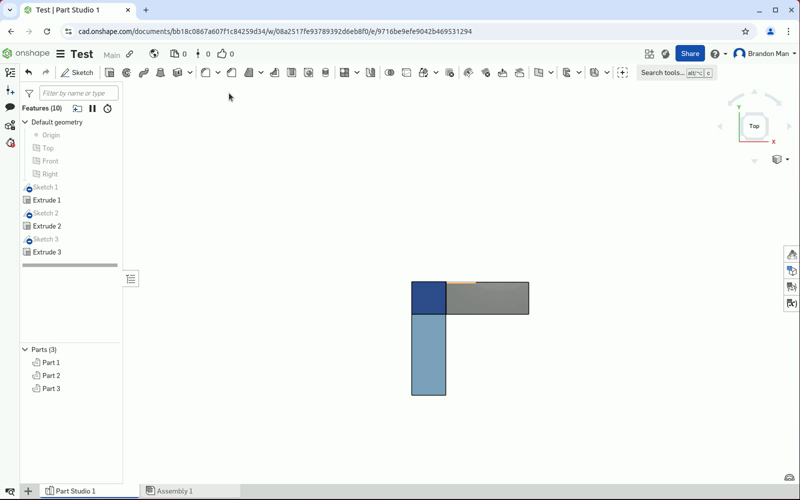
mouse_move(73, 352)
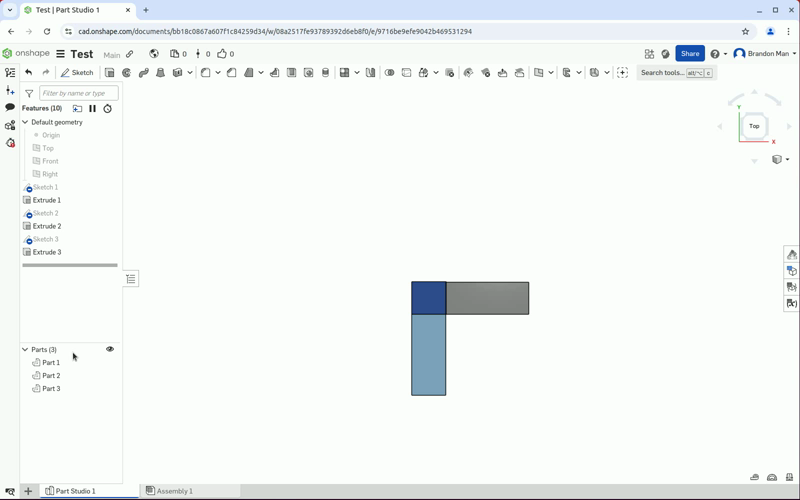
key(y)
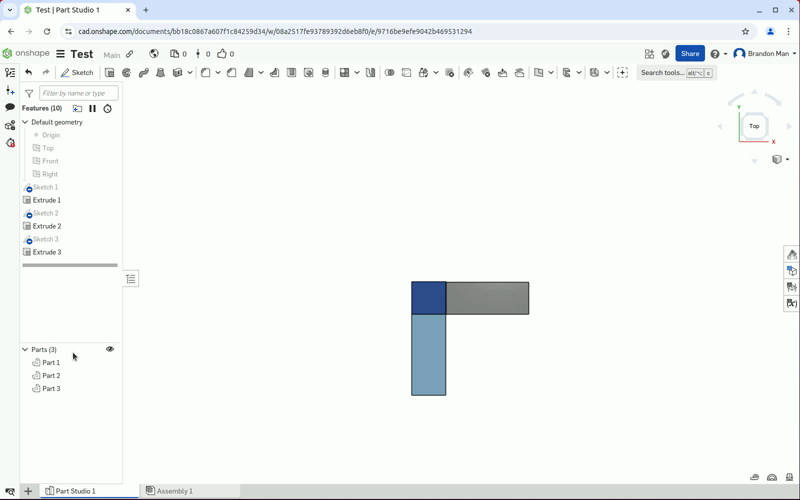
key(shift+p)
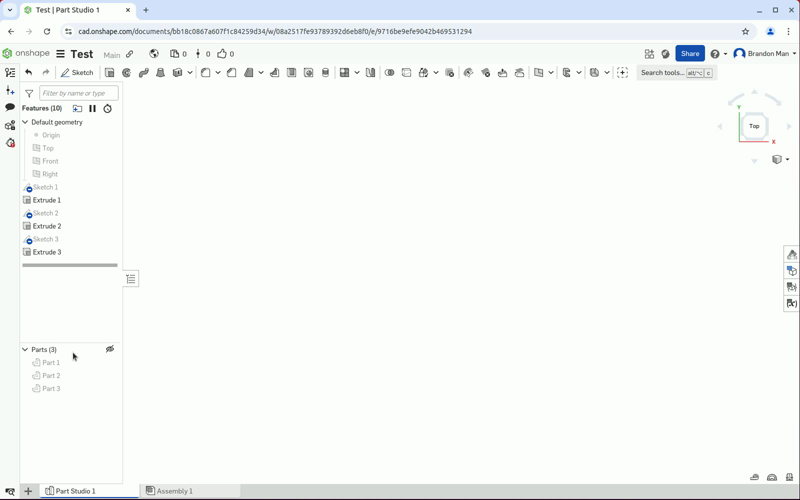
key(space)
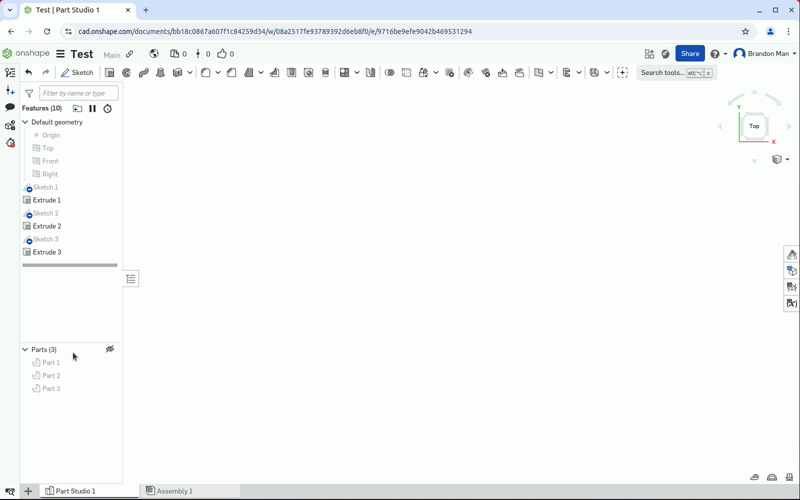
key_down(shift)
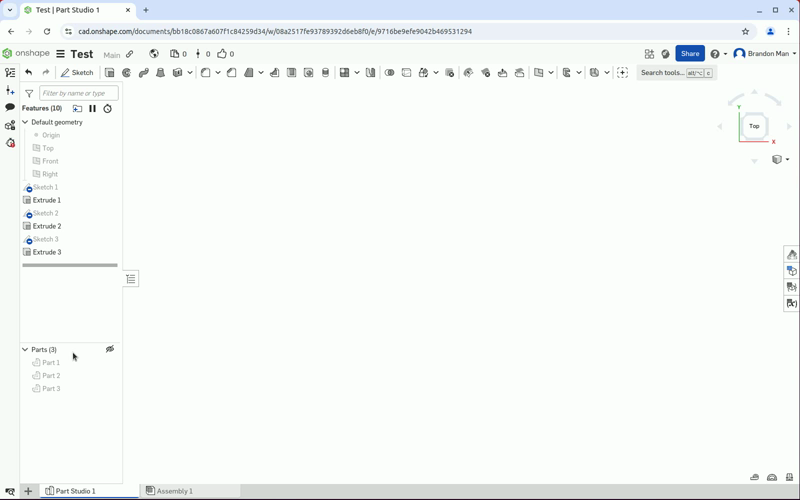
key(up)
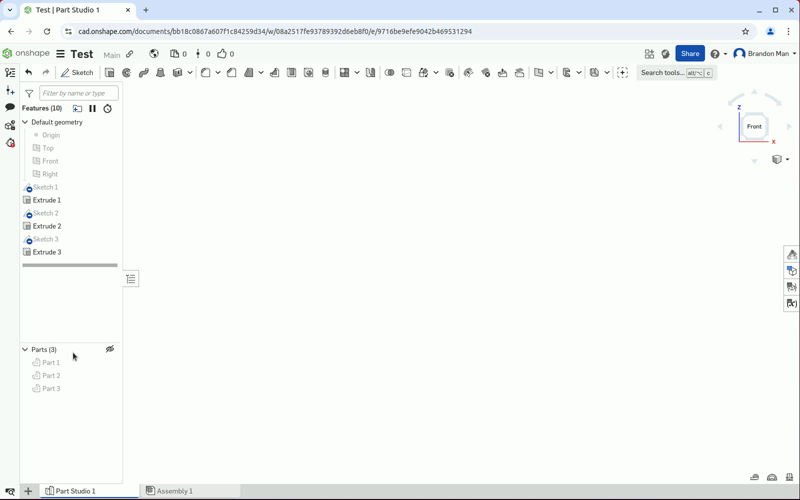
key_up(shift)
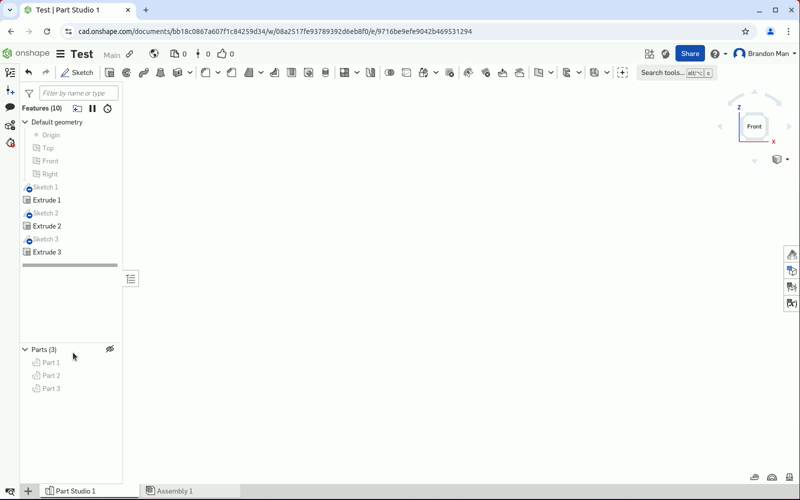
mouse_move(73, 352)
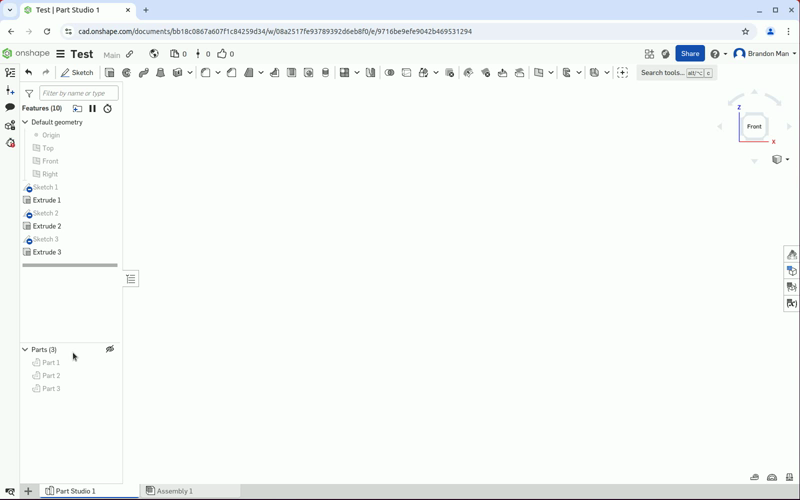
key(shift+y)
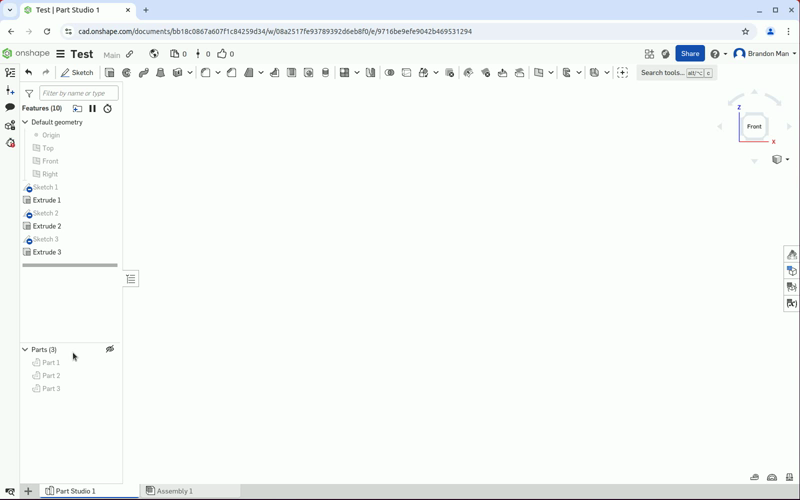
key(shift+s)
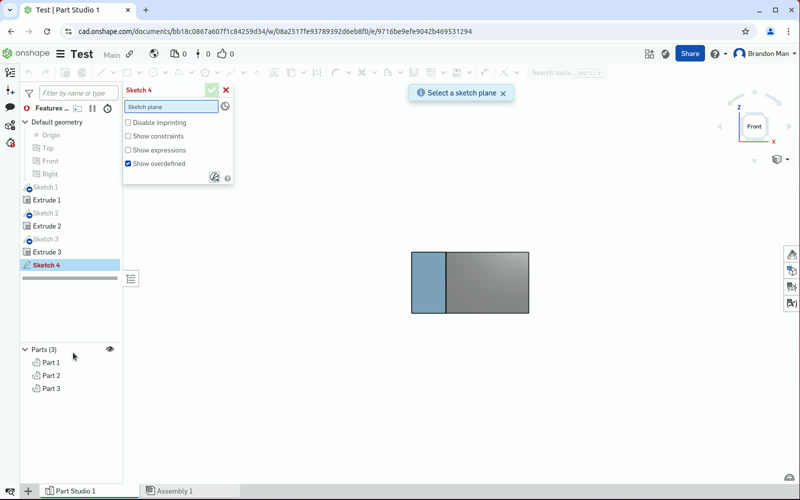
mouse_move(73, 163)
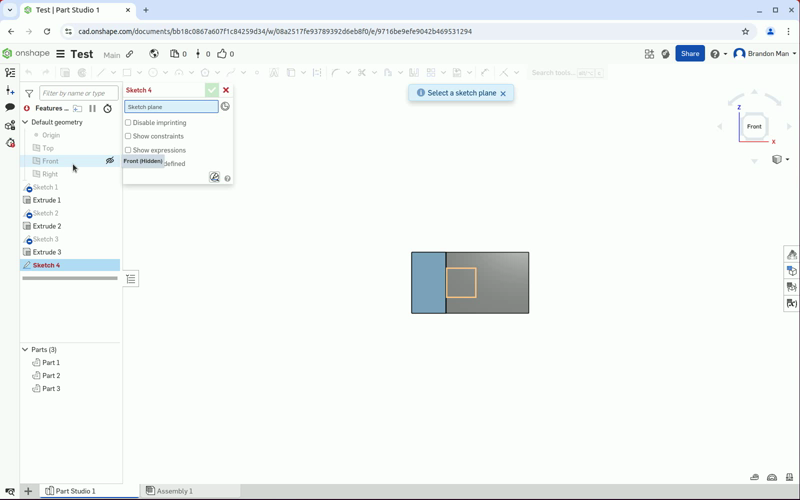
click(73, 163)
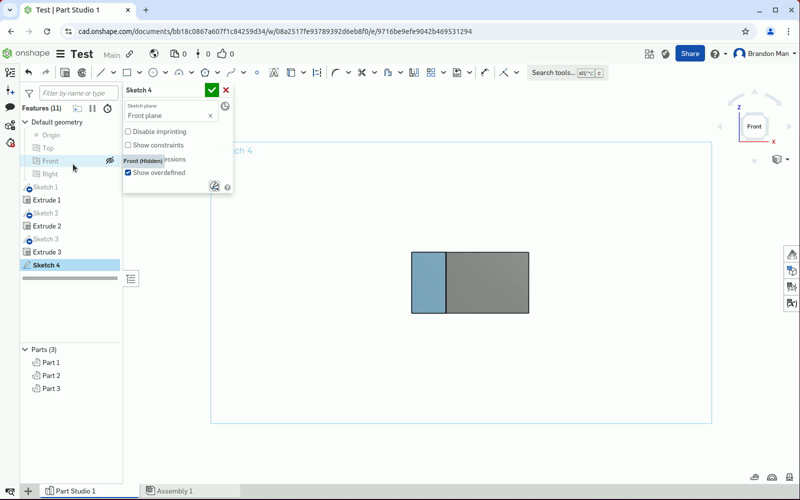
mouse_move(73, 352)
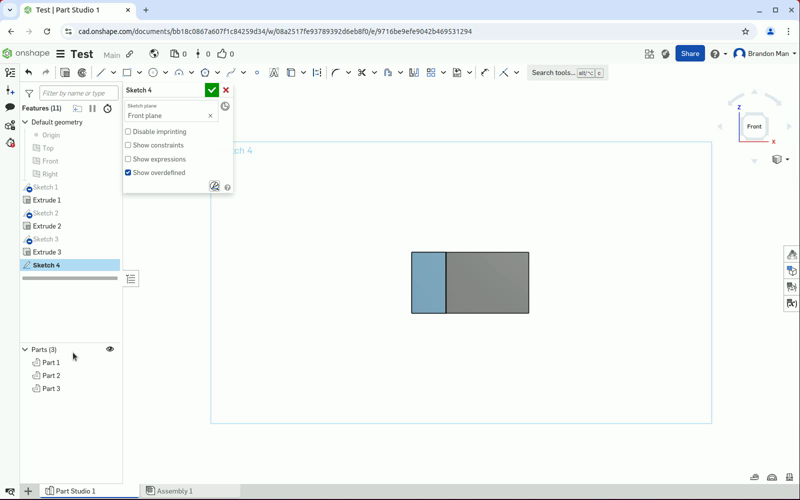
key(y)
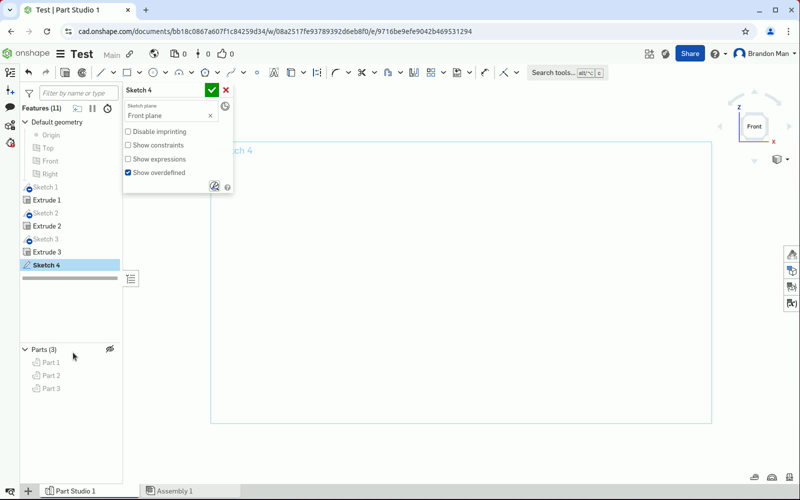
key(l)
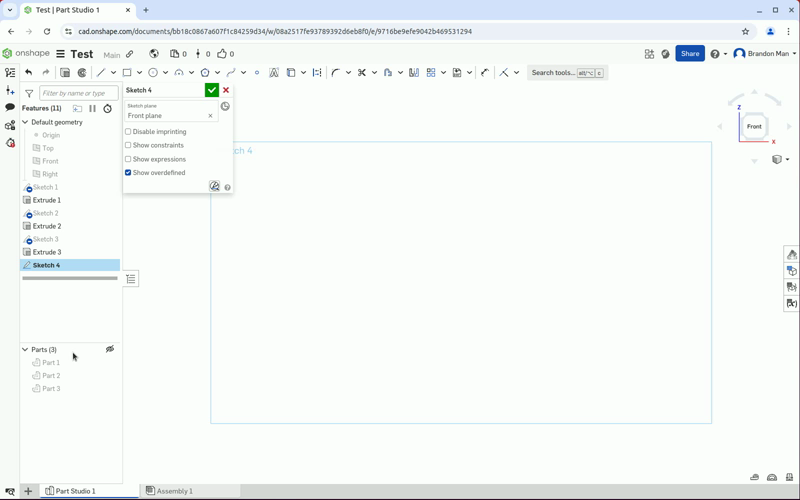
key_down(shift)
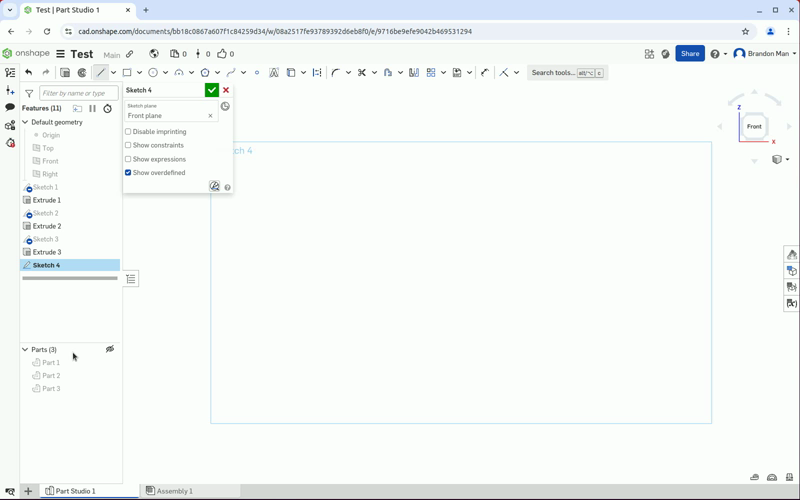
mouse_move(412, 312)
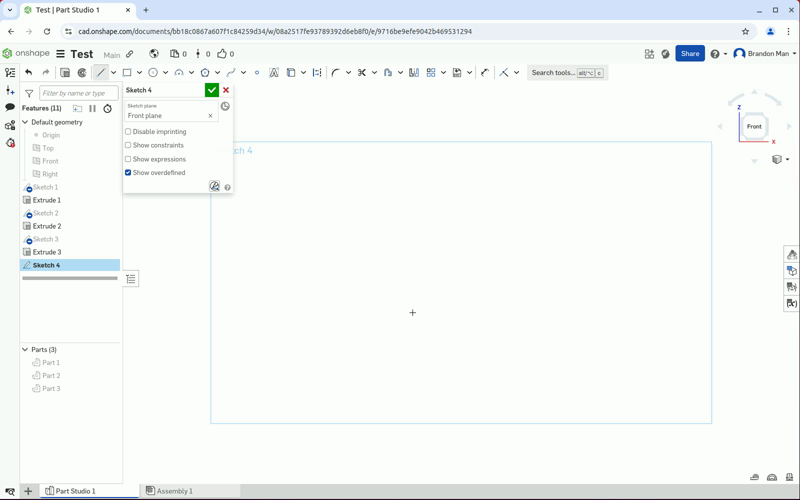
click(412, 312)
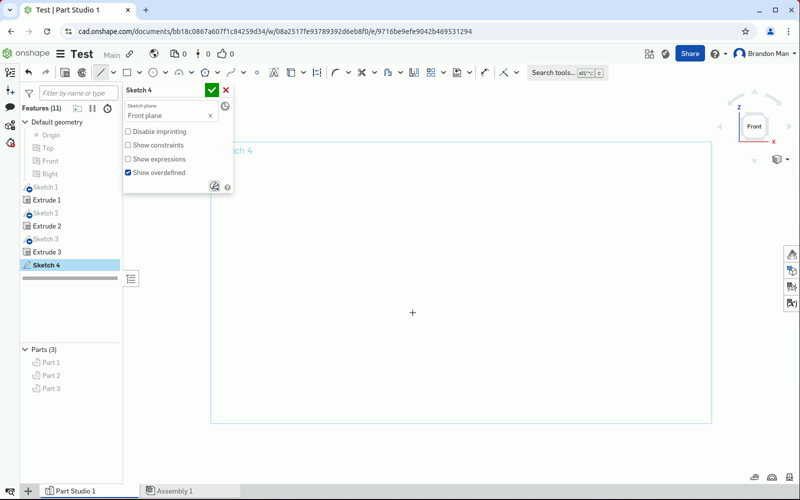
key_up(shift)
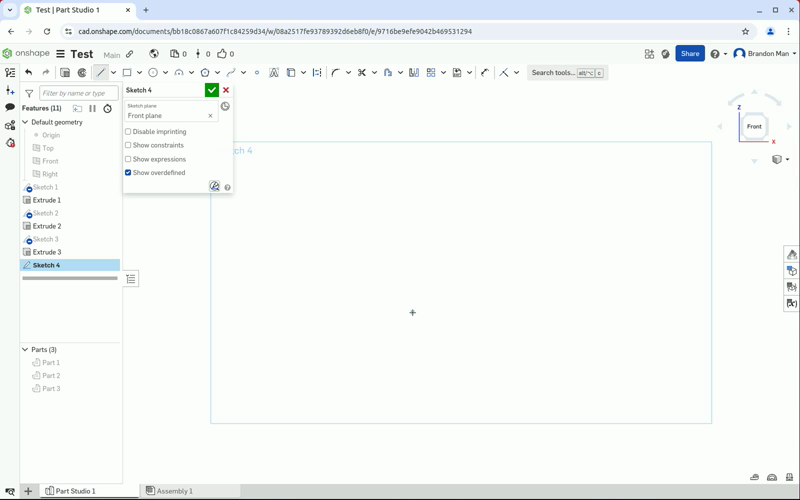
key_down(shift)
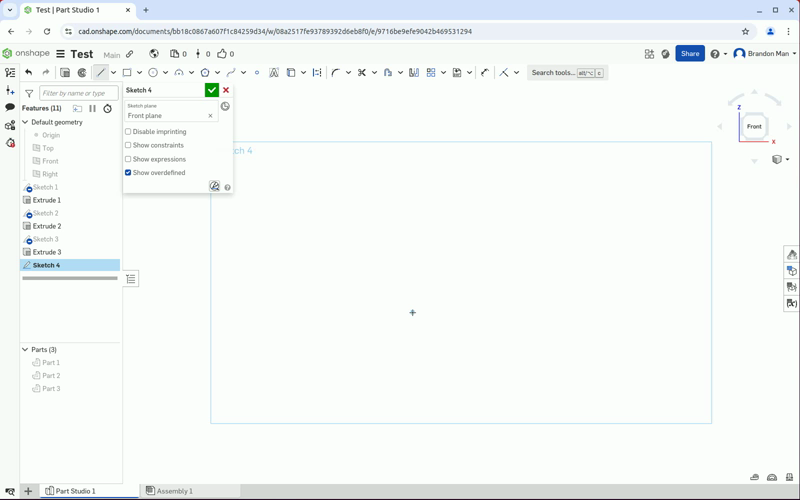
mouse_move(442, 312)
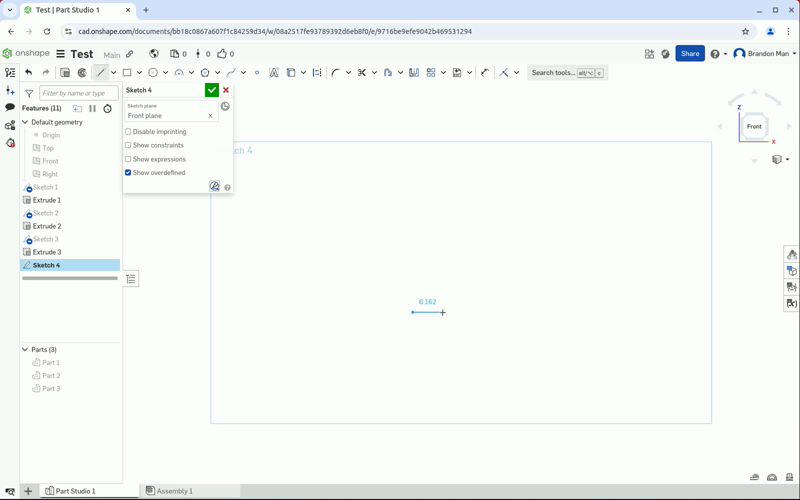
mouse_move(446, 312)
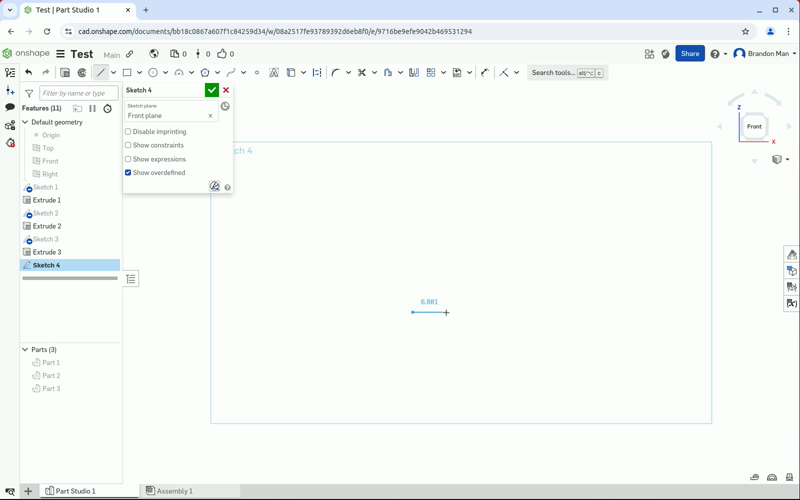
click(446, 312)
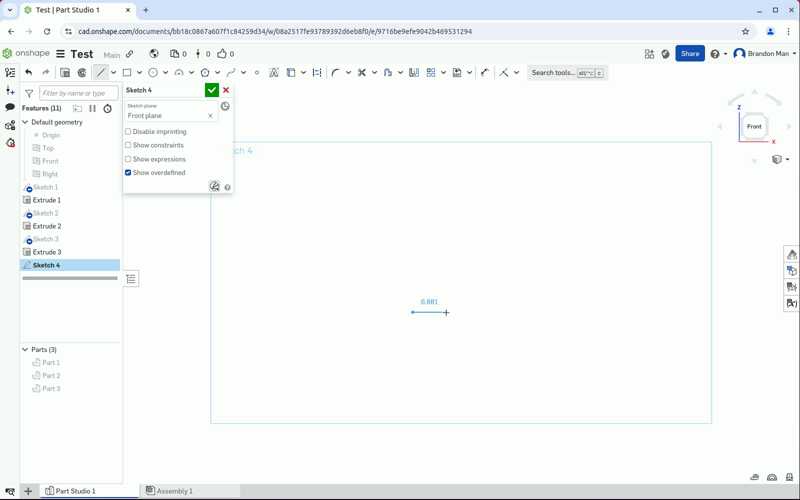
key_up(shift)
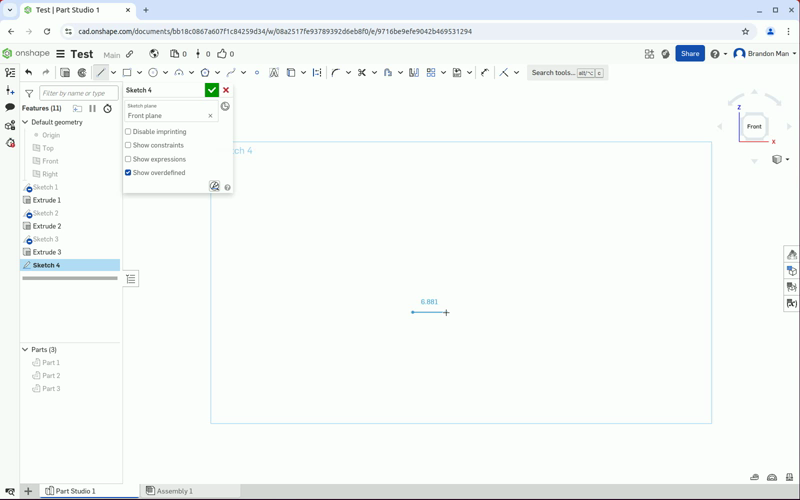
key_down(shift)
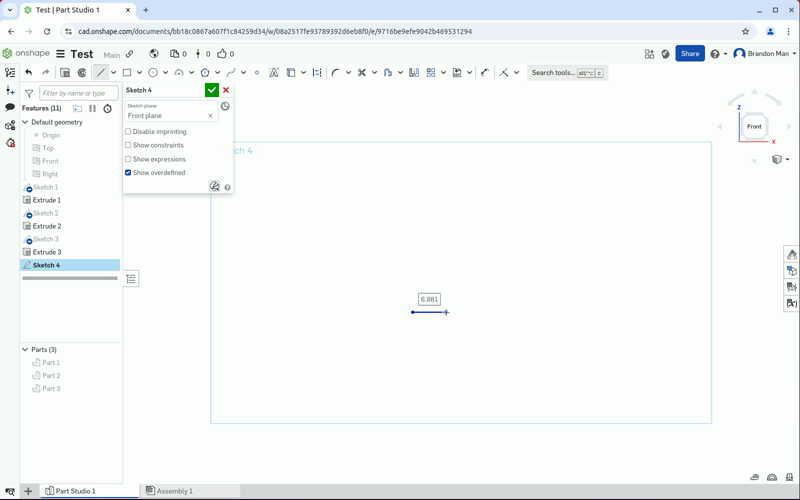
mouse_move(446, 208)
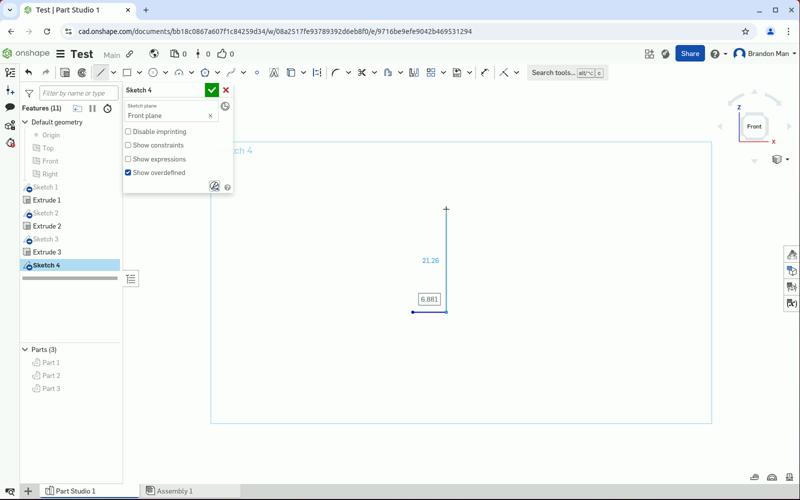
click(446, 208)
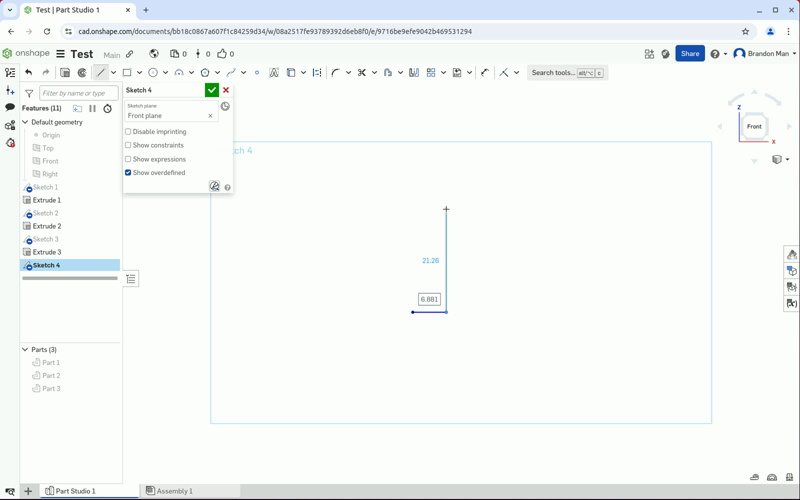
key_up(shift)
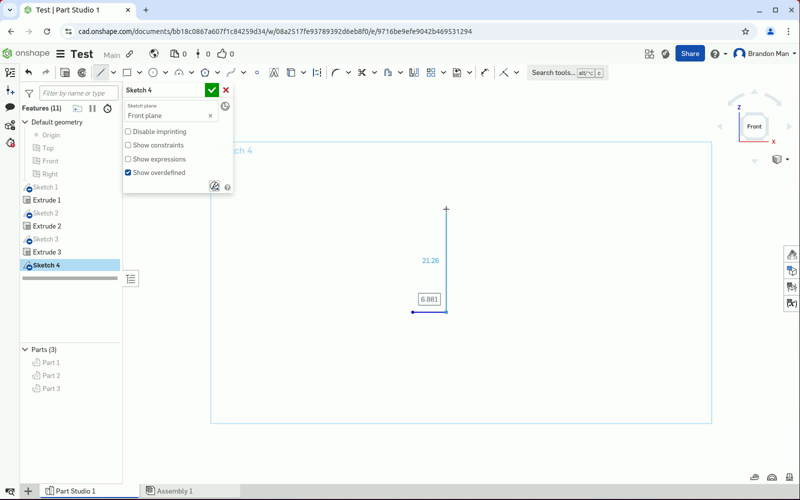
key_down(shift)
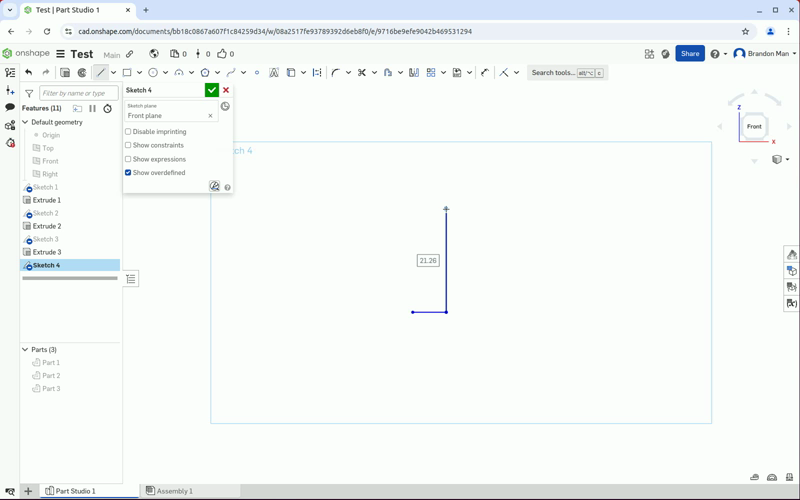
mouse_move(476, 208)
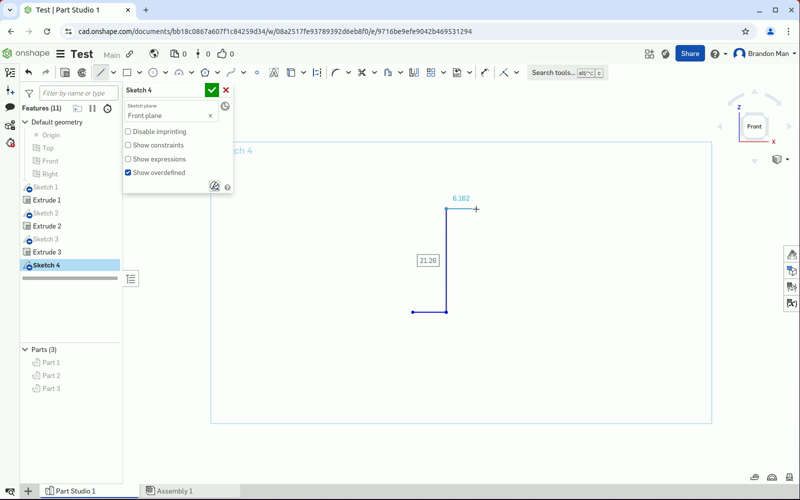
mouse_move(412, 208)
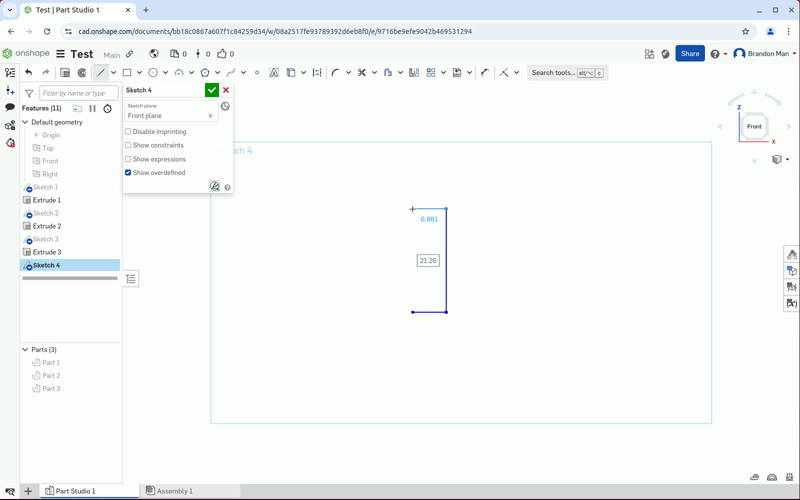
click(412, 208)
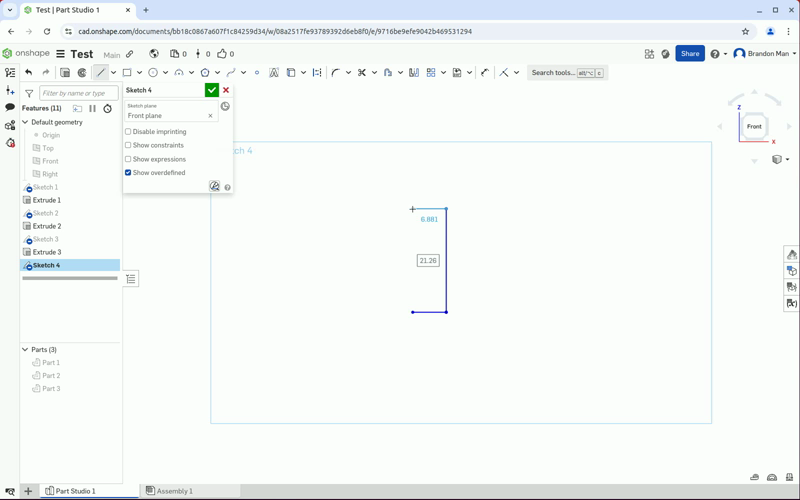
key_up(shift)
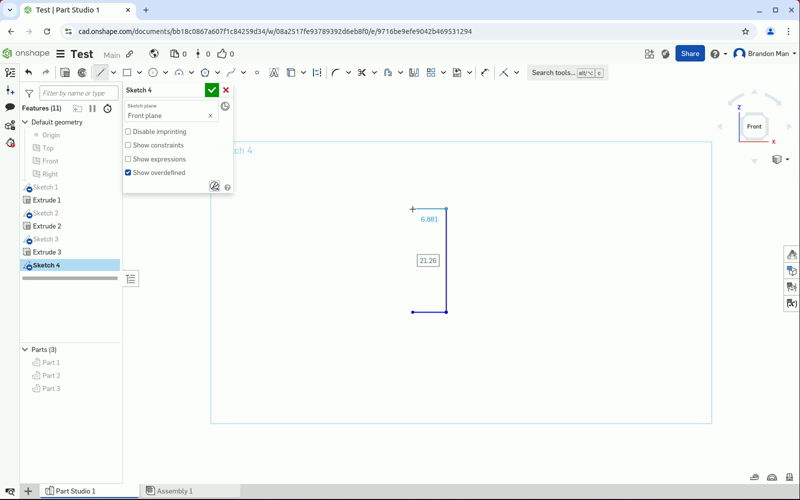
key_down(shift)
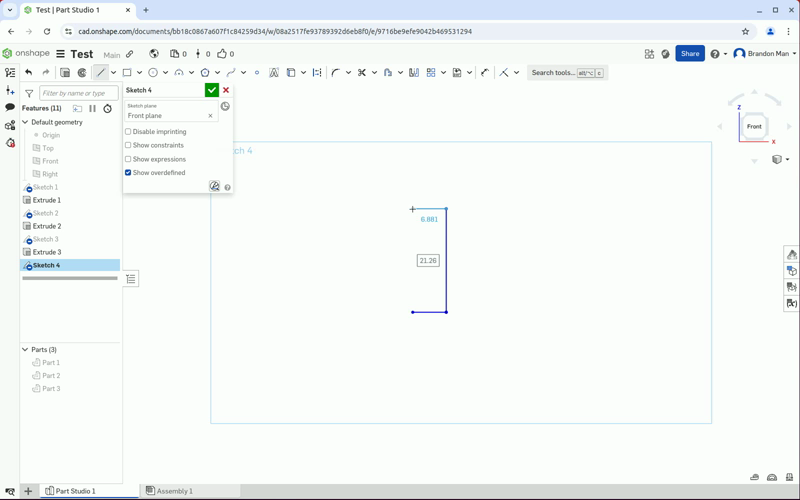
mouse_move(412, 312)
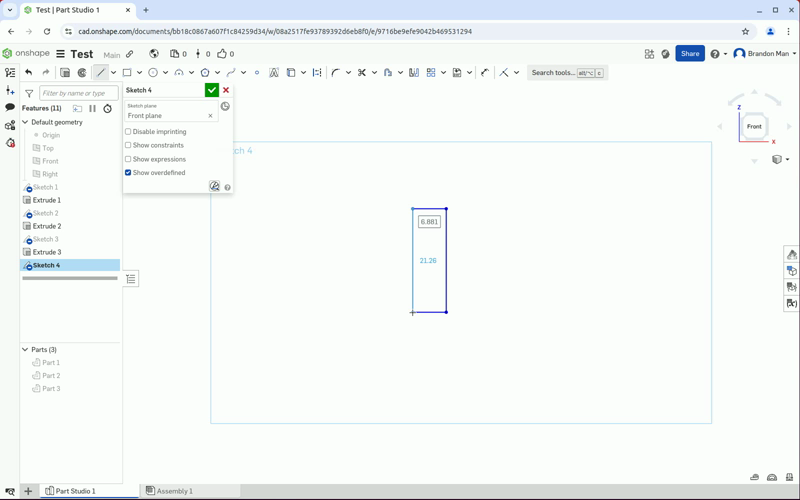
key_up(shift)
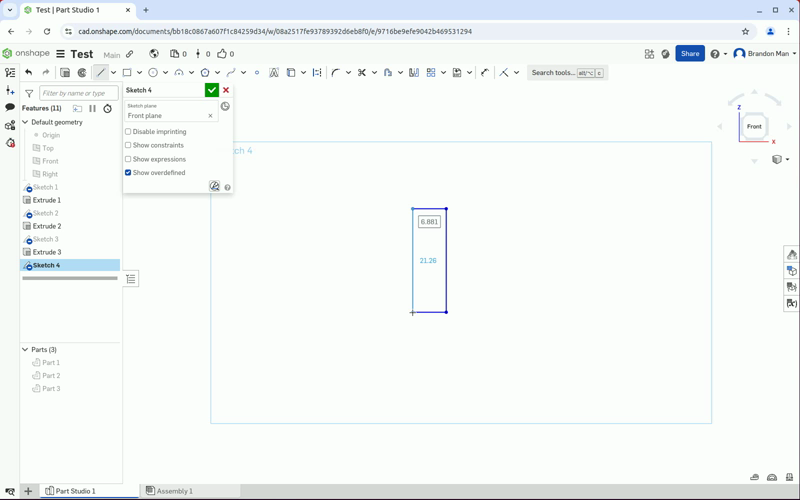
click(412, 312)
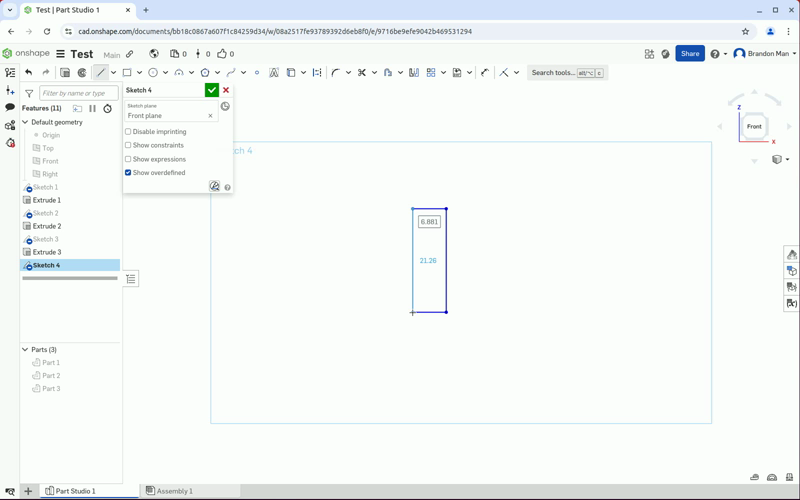
key(esc)
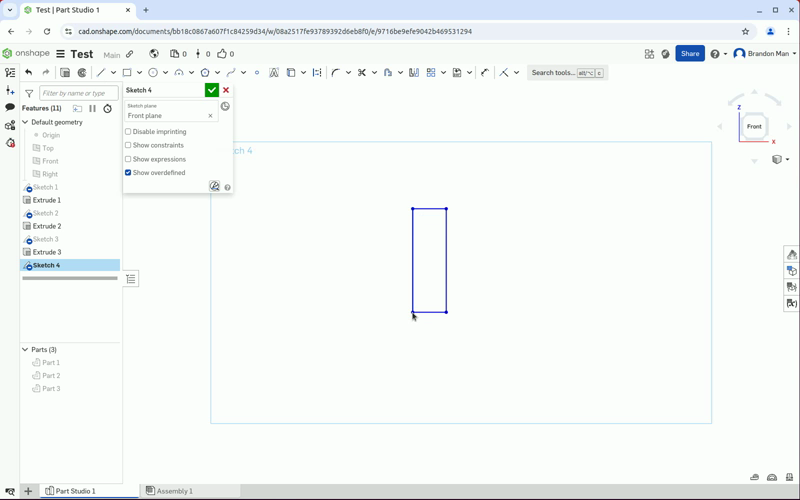
mouse_move(418, 259)
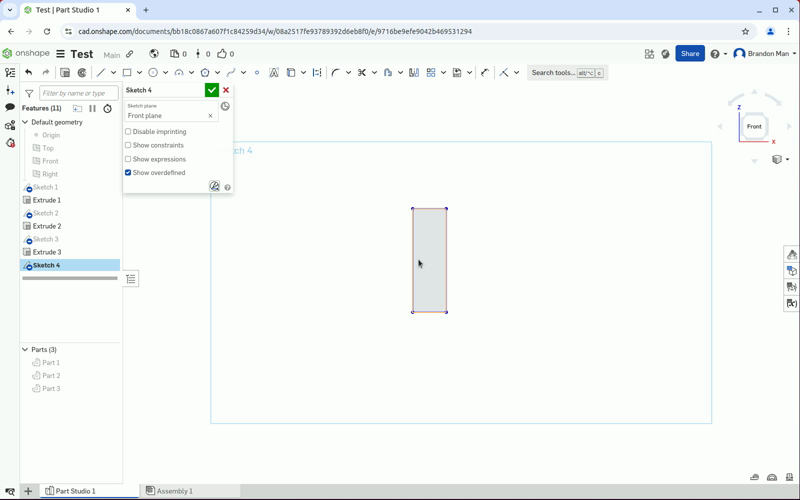
click(418, 259)
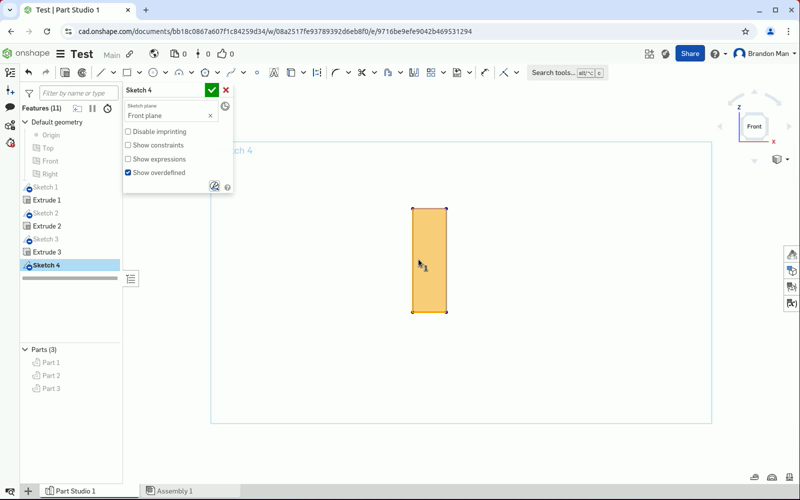
mouse_move(73, 352)
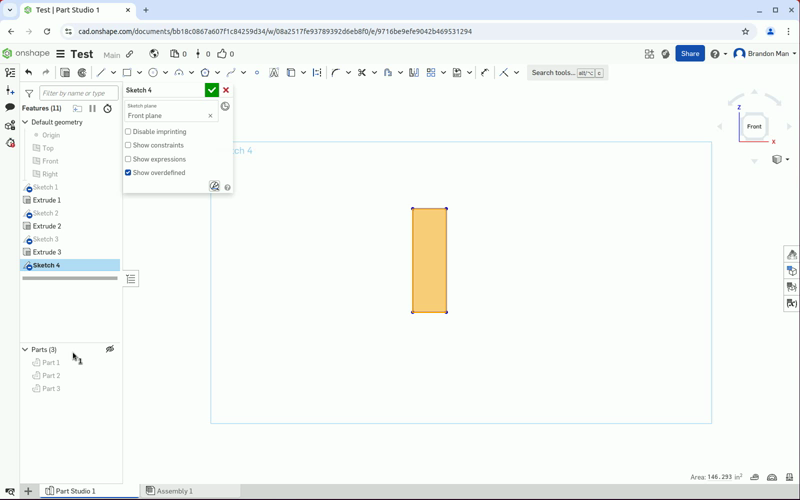
key(shift+y)
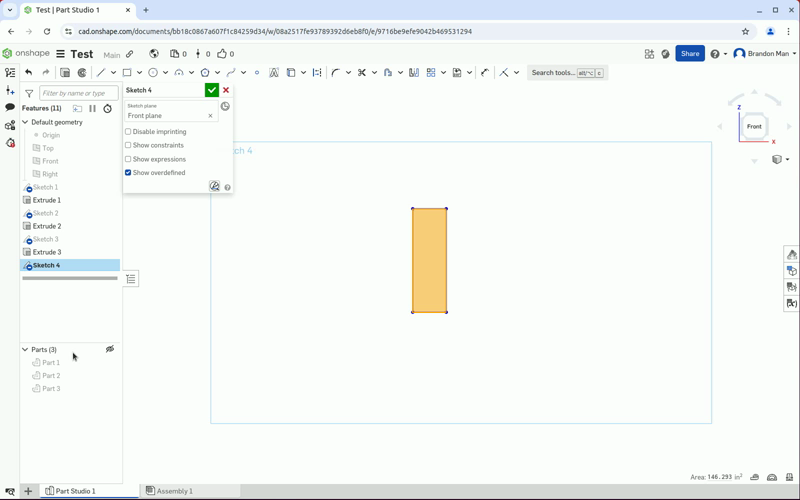
key(shift+e)
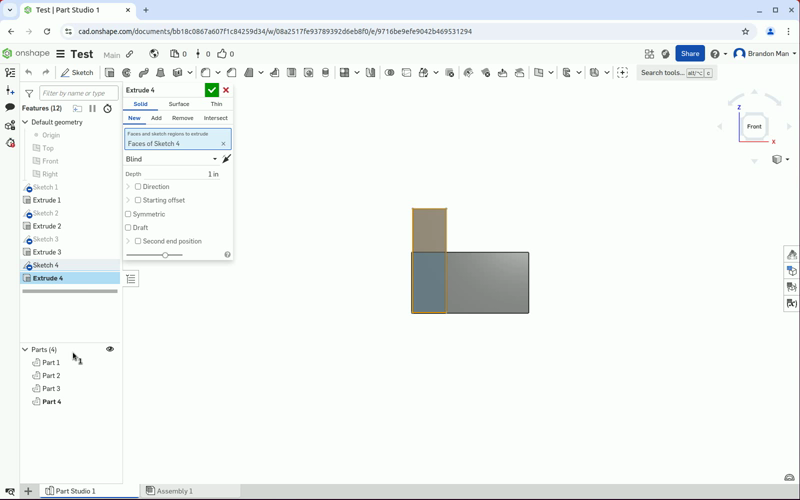
mouse_move(143, 106)
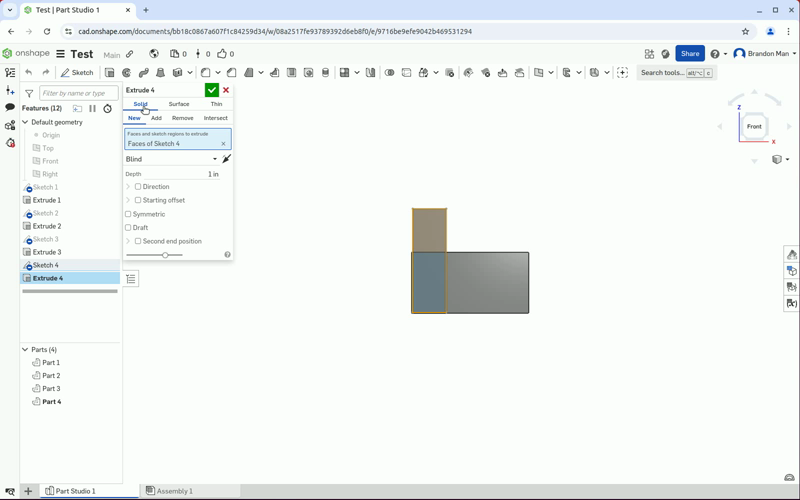
click(143, 106)
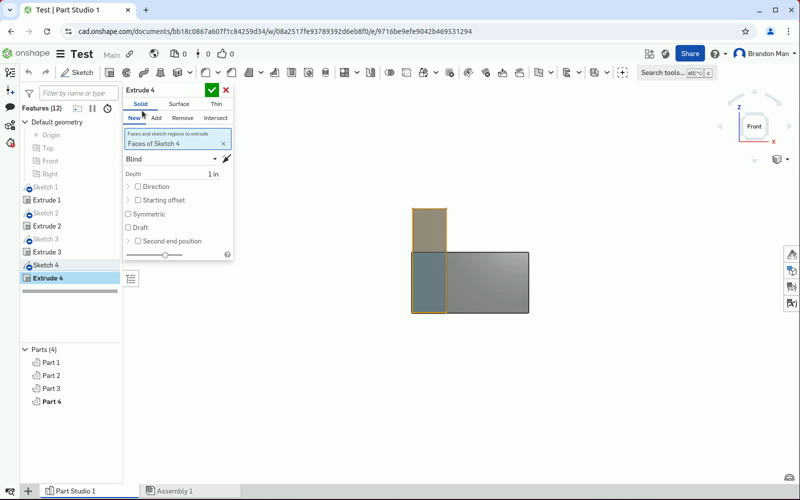
mouse_move(137, 120)
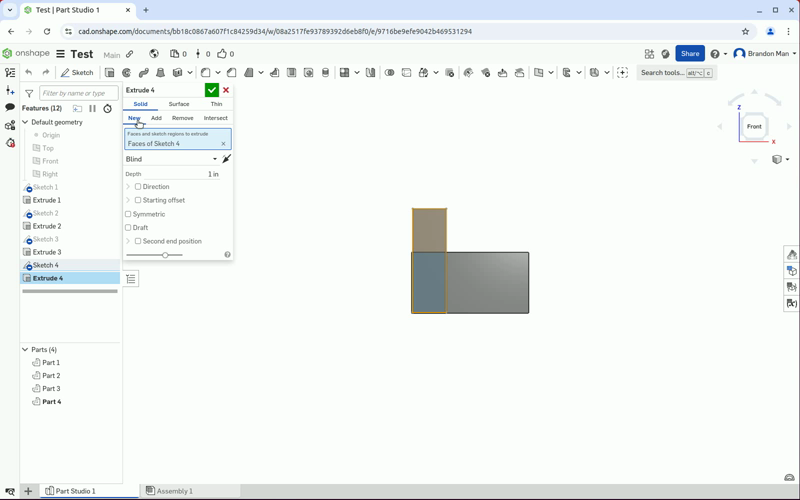
click(137, 120)
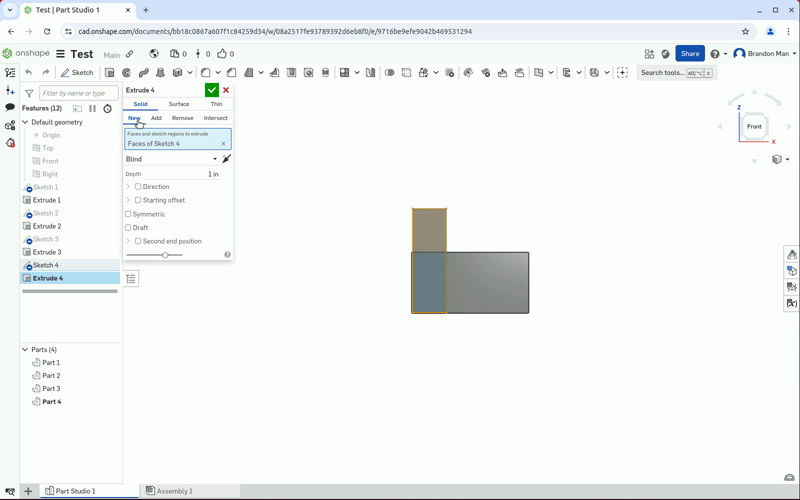
key(tab, 4)
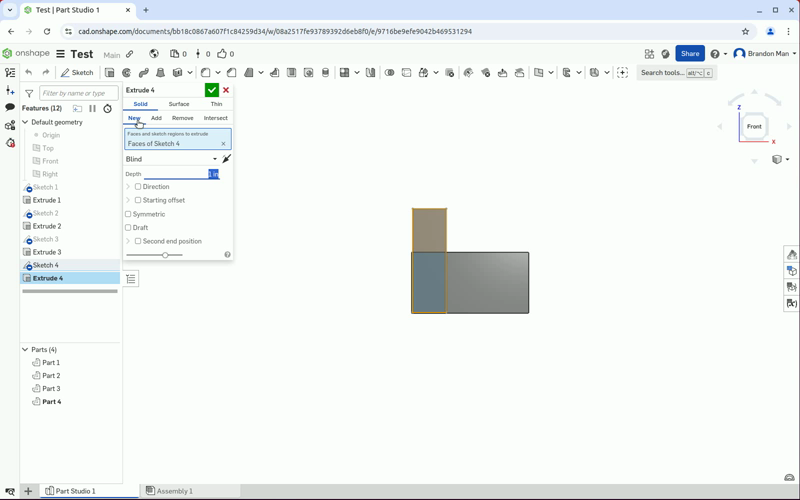
text(-13.239)
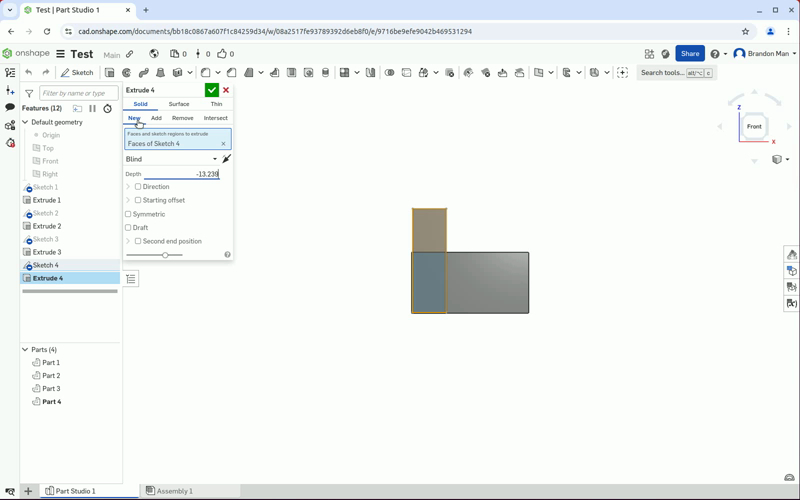
key(enter)
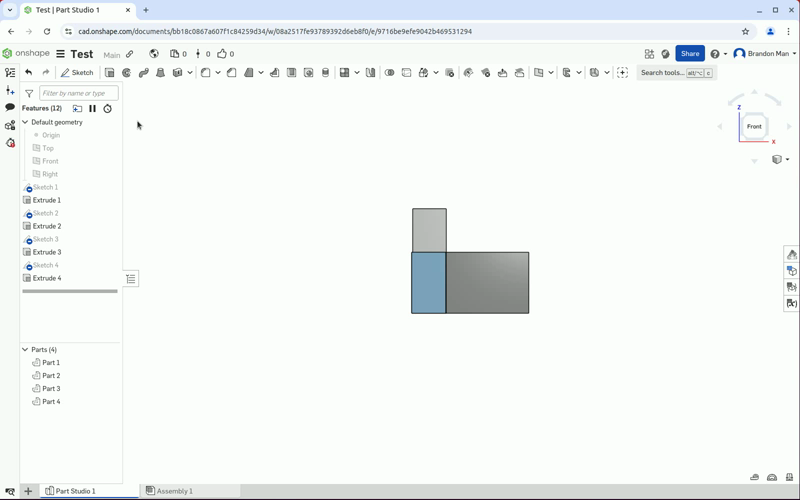
key(shift+h)
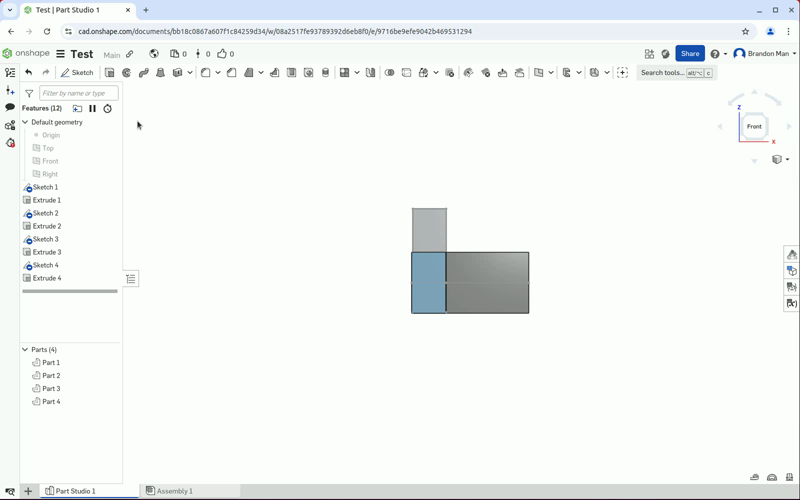
key(shift+h)
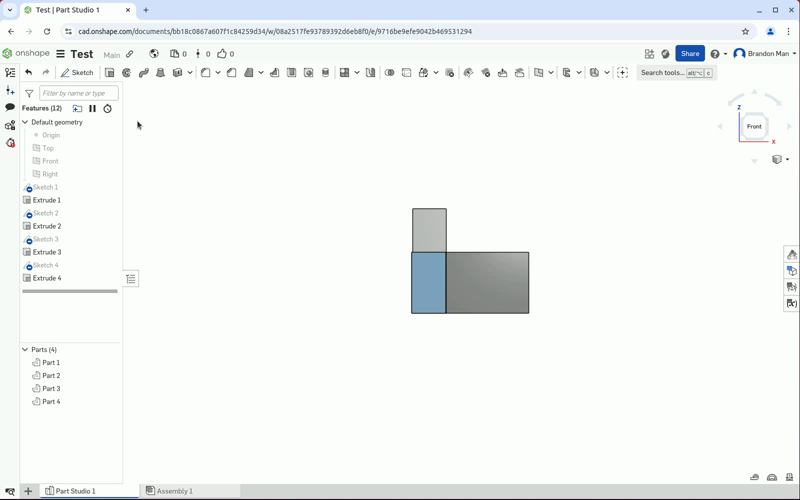
mouse_move(73, 189)
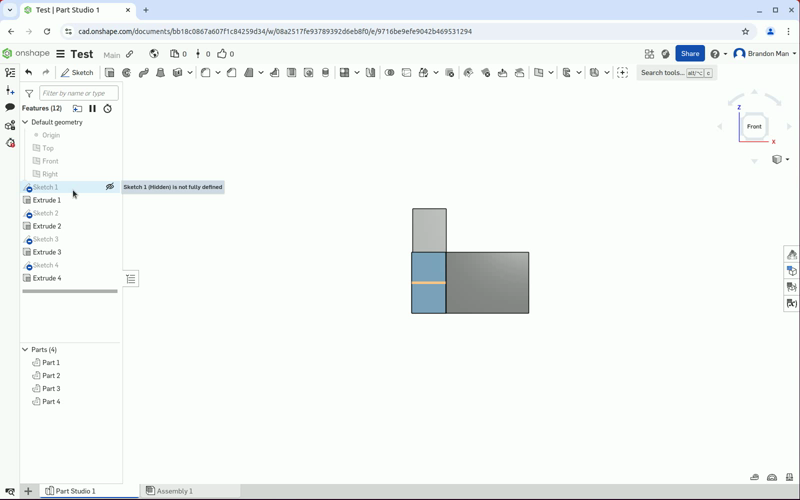
click(73, 189)
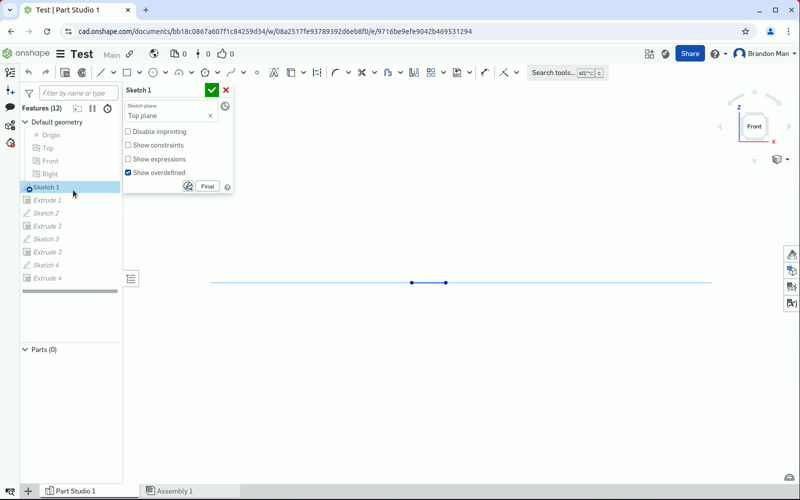
mouse_move(229, 92)
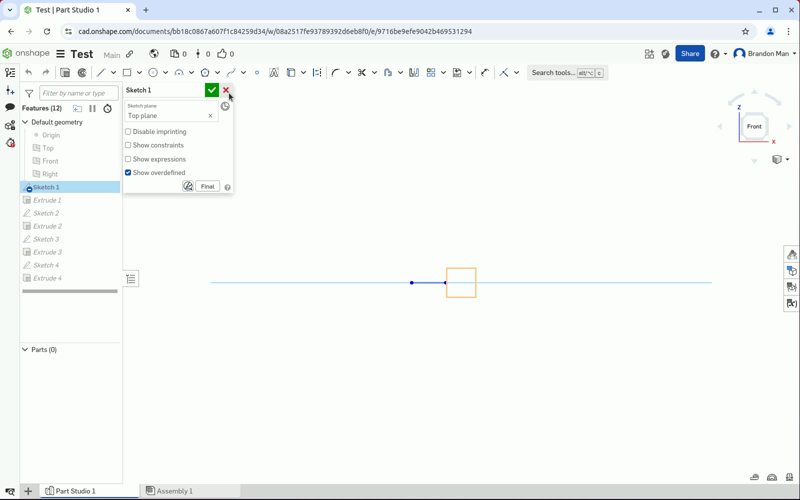
click(229, 92)
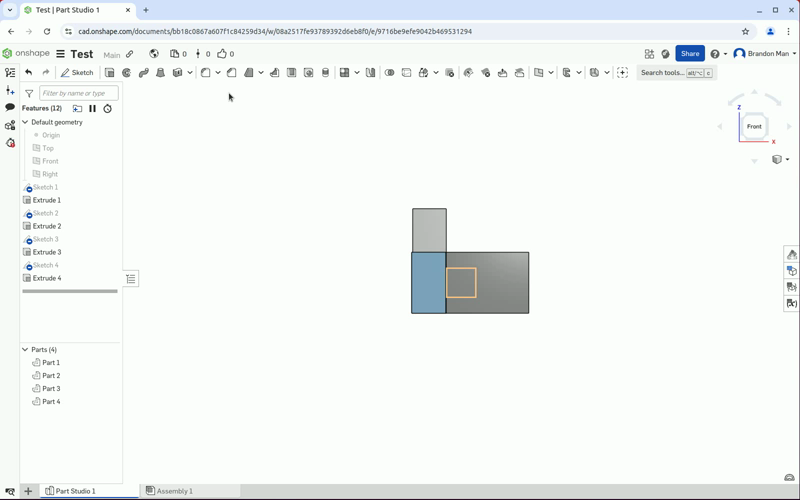
mouse_move(73, 352)
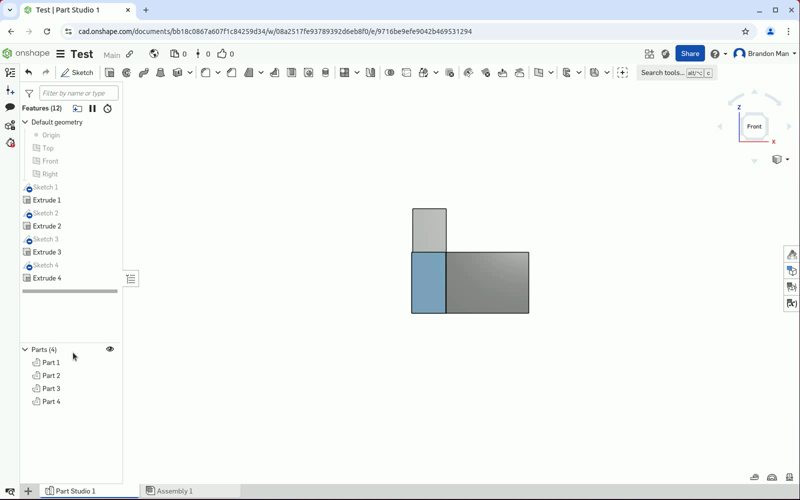
key(y)
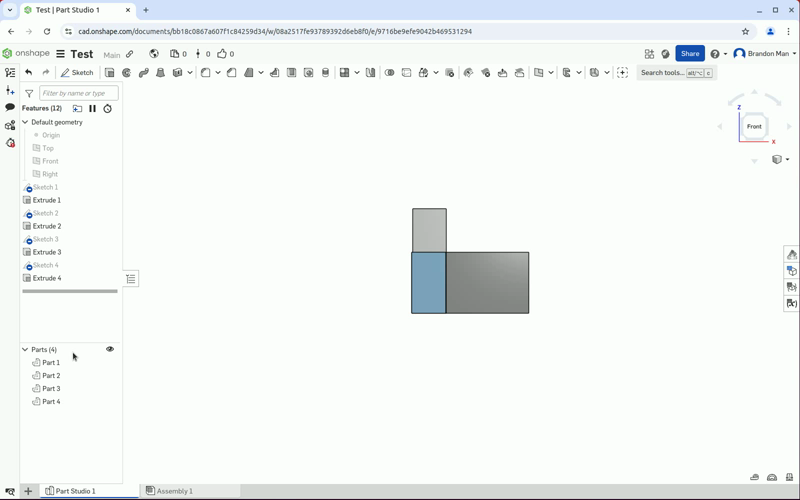
key(shift+p)
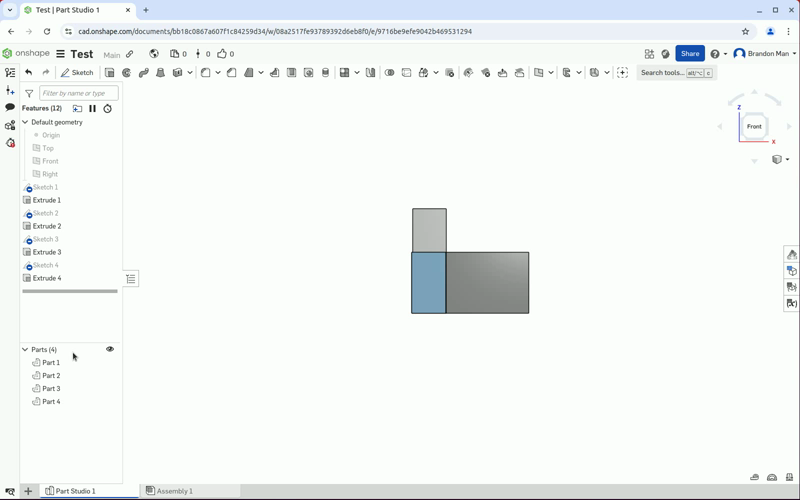
key(space)
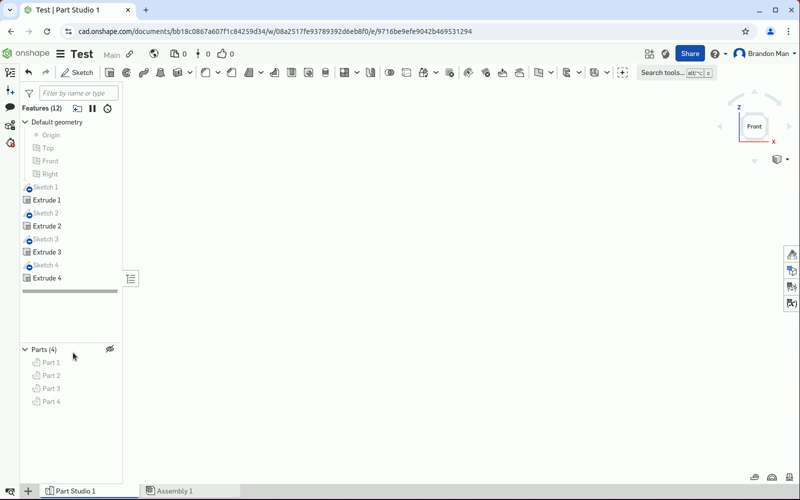
key_down(shift)
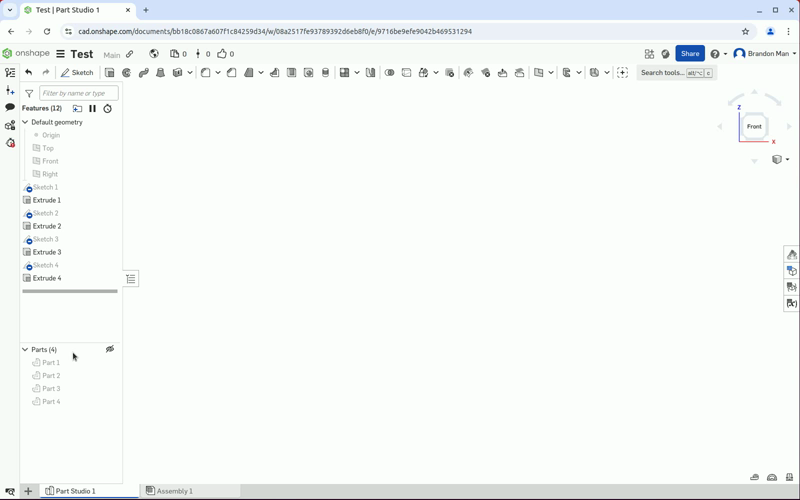
key(left)
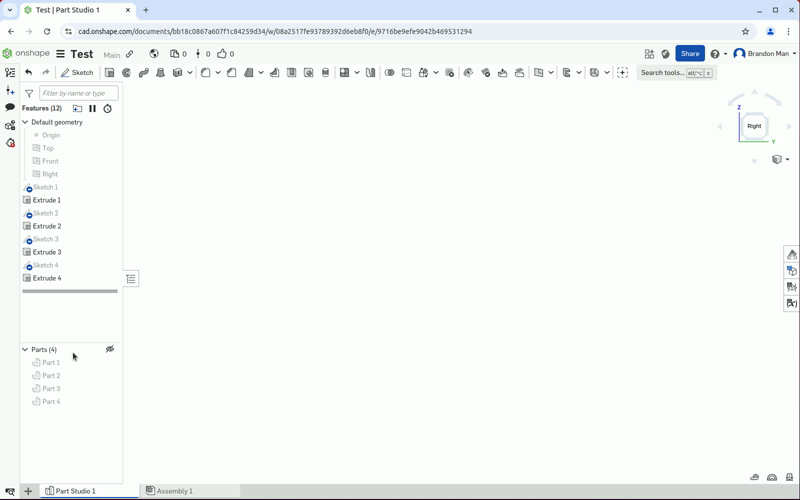
key_up(shift)
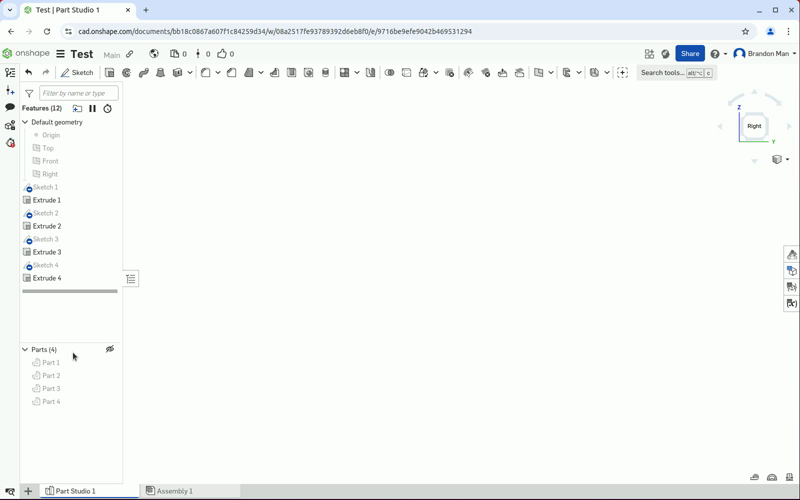
mouse_move(73, 352)
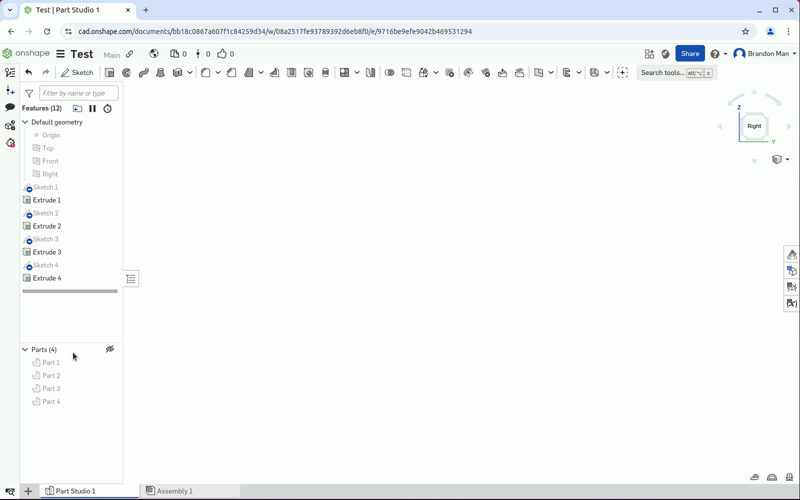
key(shift+y)
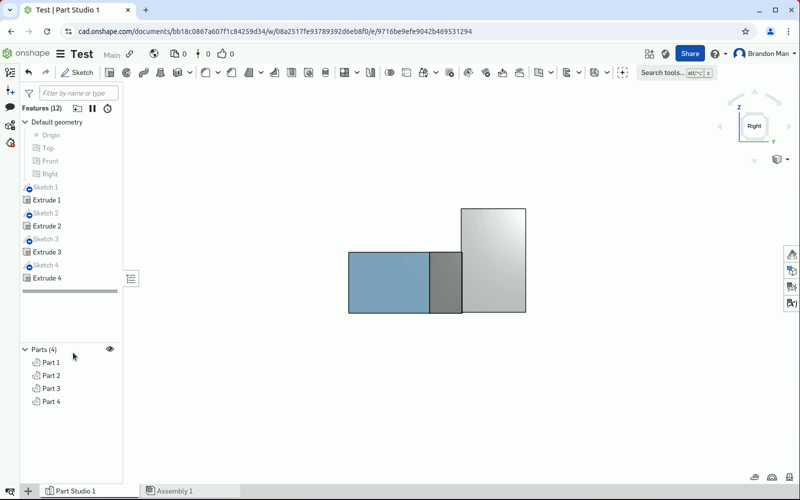
mouse_move(541, 75)
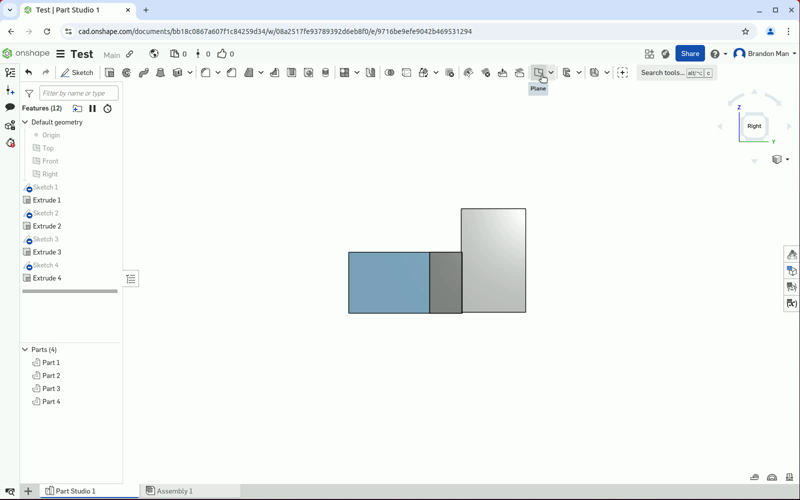
click(541, 75)
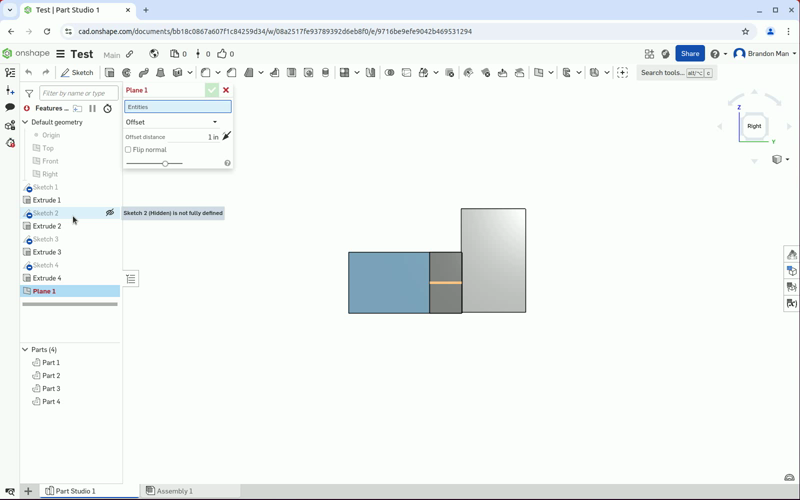
scroll(3)
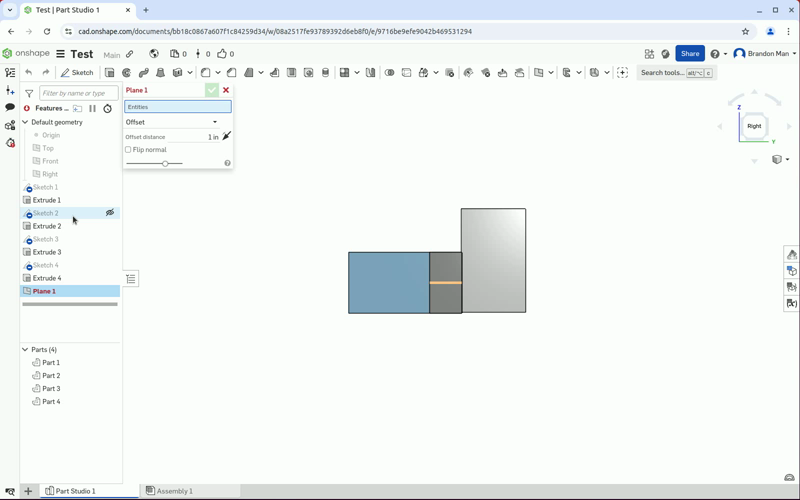
mouse_move(73, 176)
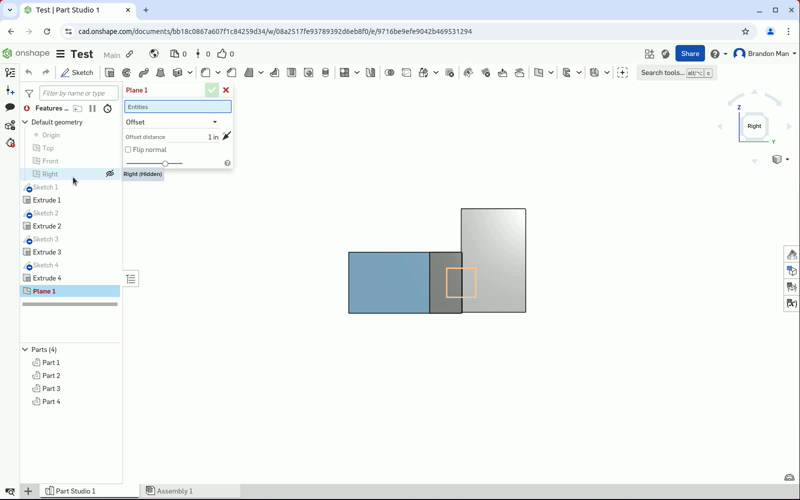
click(73, 176)
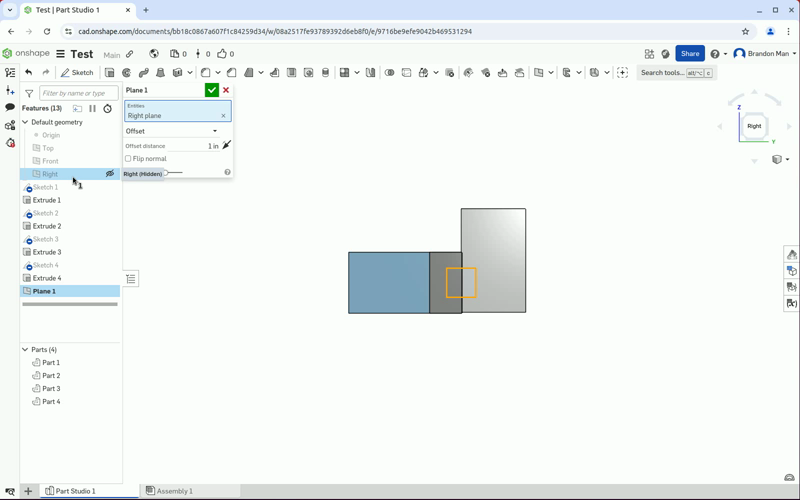
key(tab, 2)
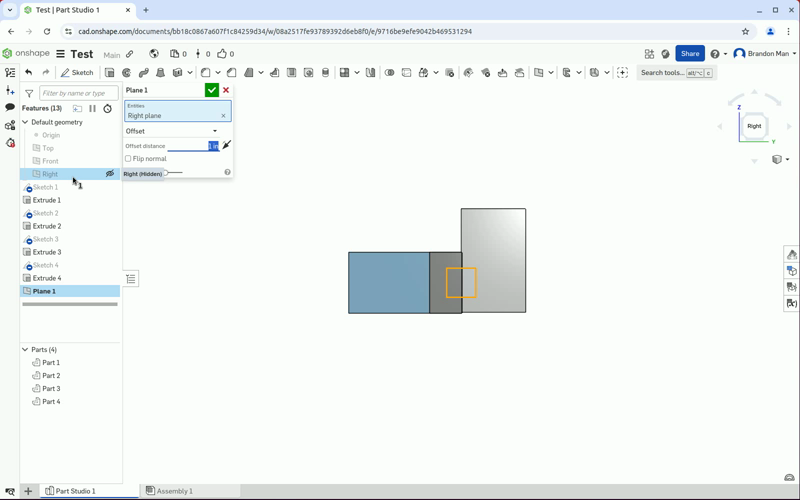
text(10.106)
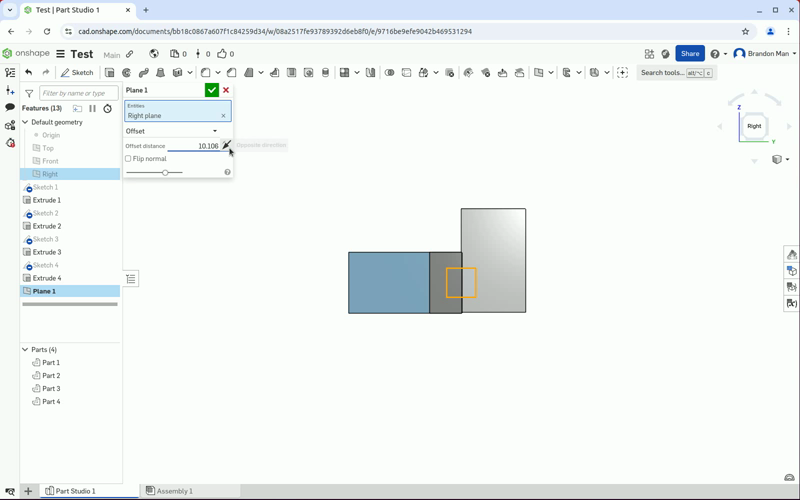
mouse_move(229, 147)
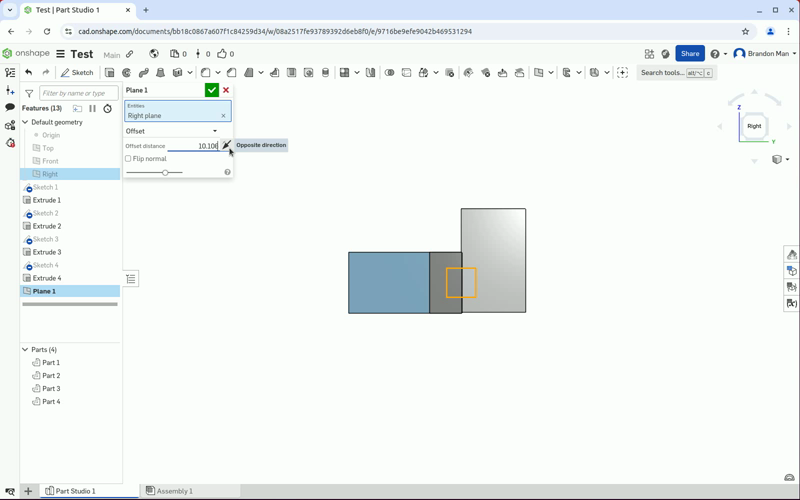
click(229, 147)
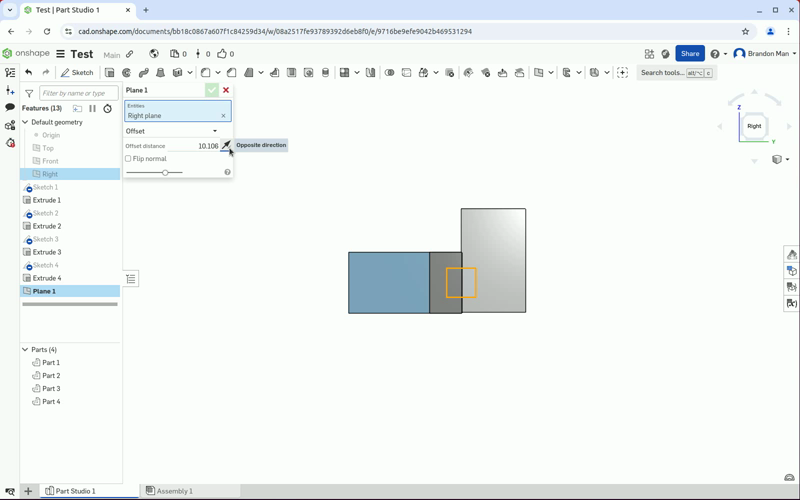
key(enter, 2)
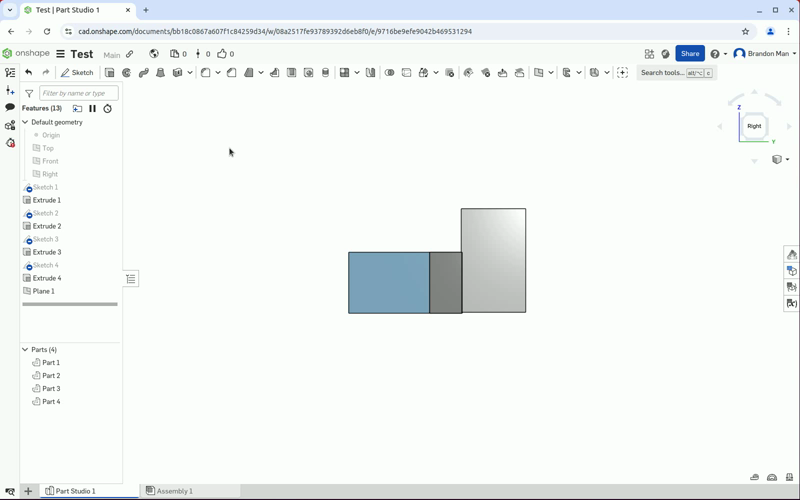
key(shift+s)
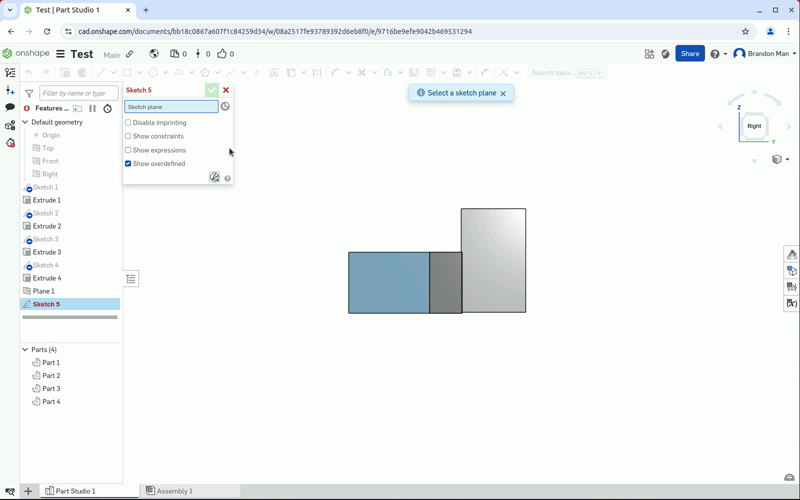
mouse_move(73, 293)
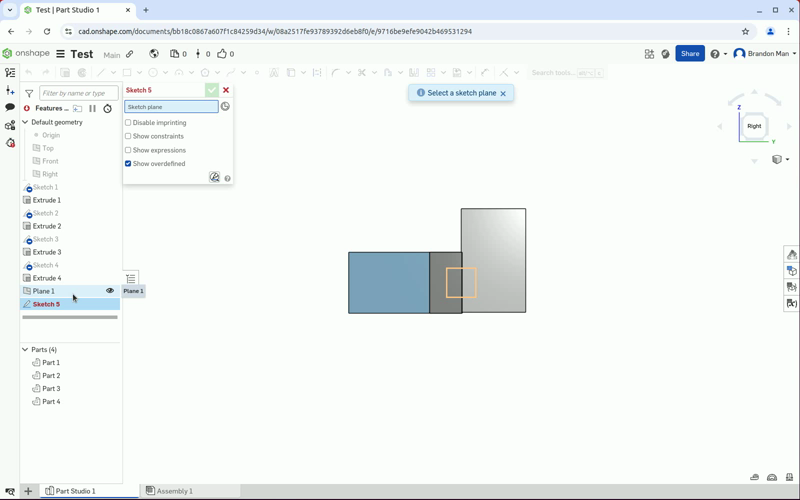
click(73, 293)
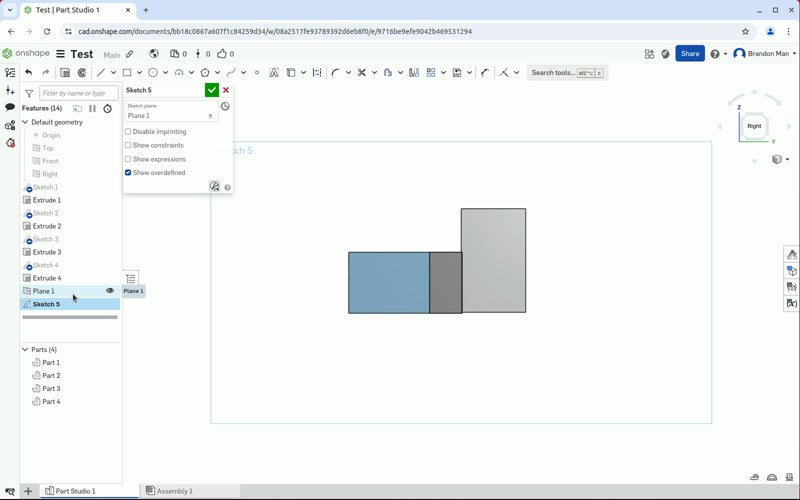
mouse_move(73, 352)
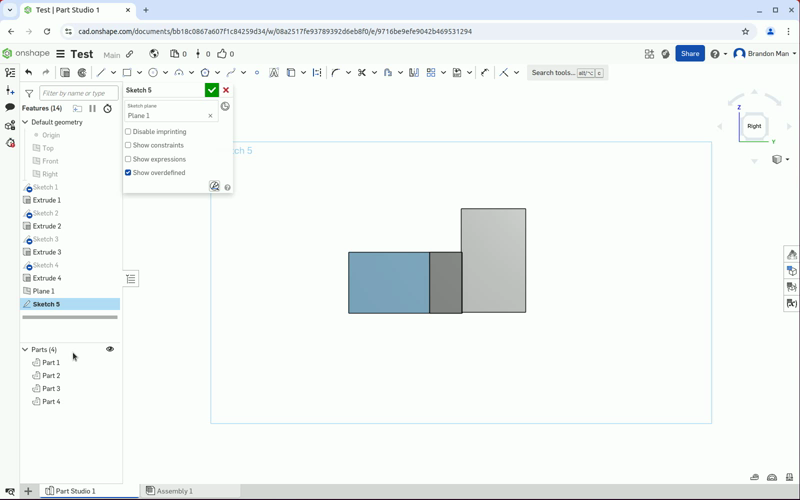
key(y)
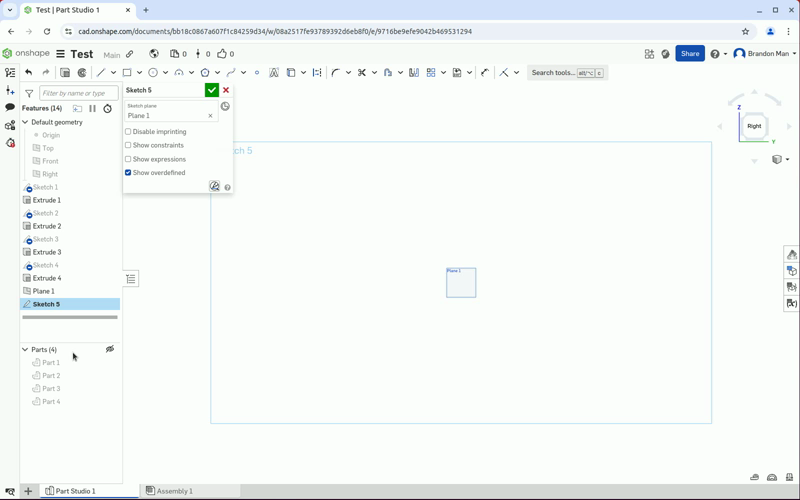
key(l)
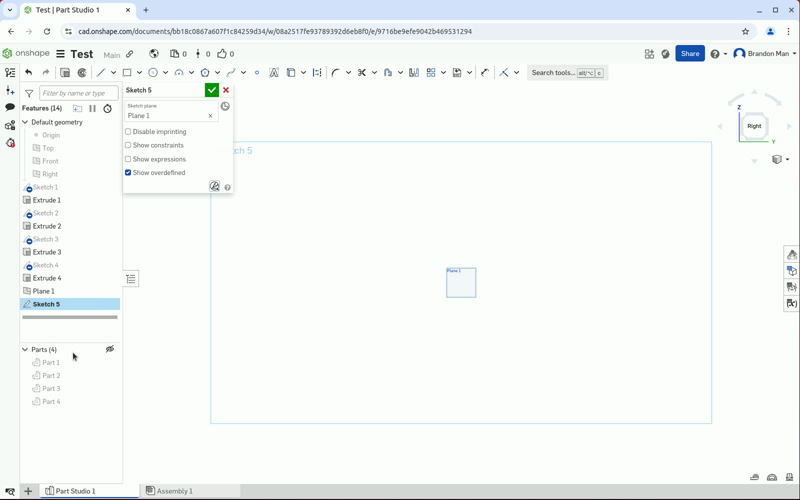
key_down(shift)
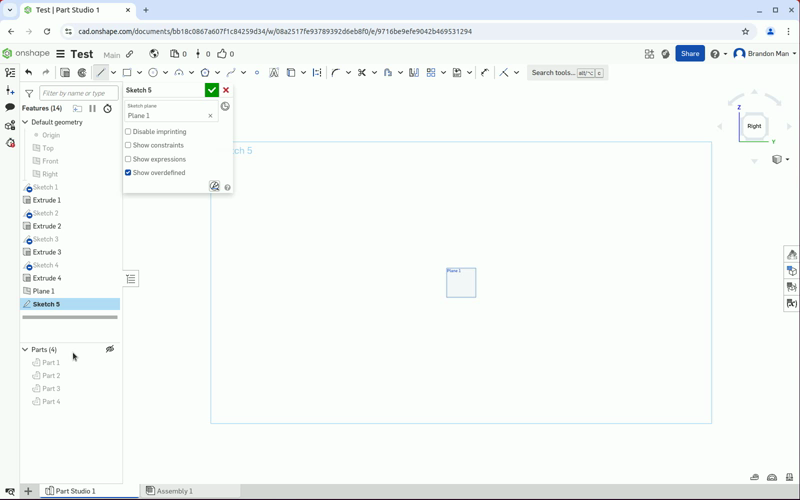
mouse_move(348, 313)
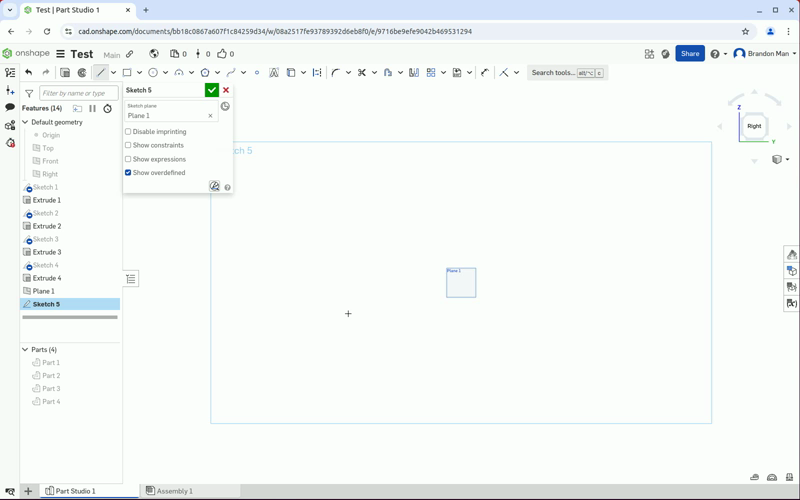
click(348, 313)
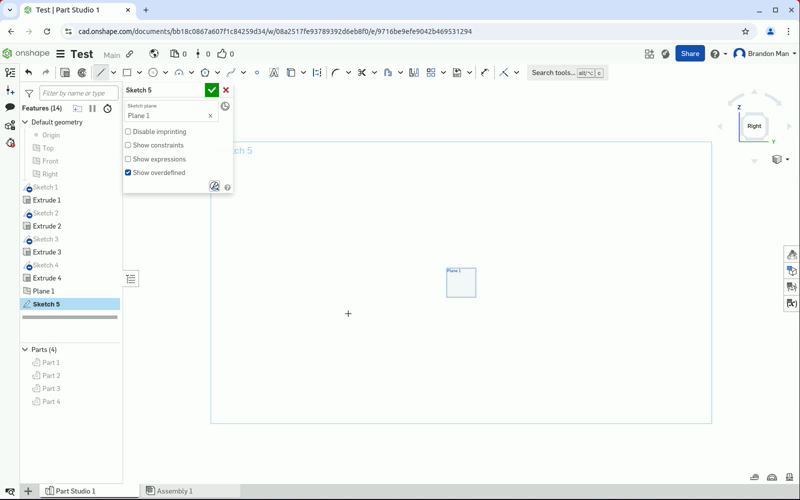
key_up(shift)
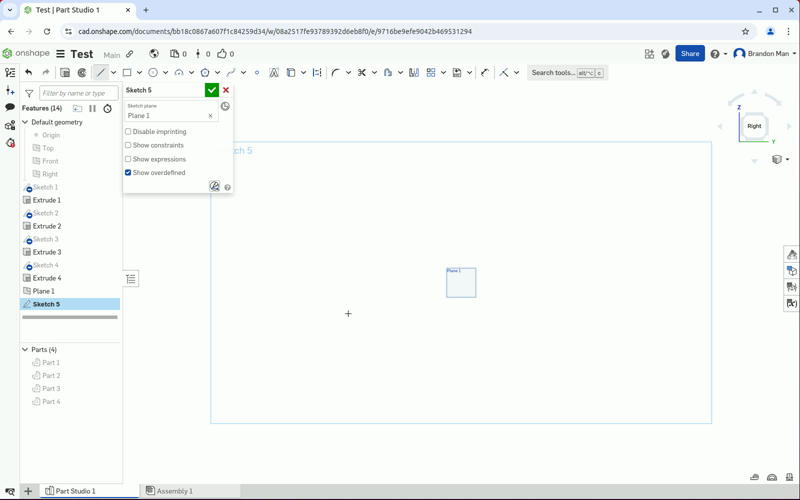
key_down(shift)
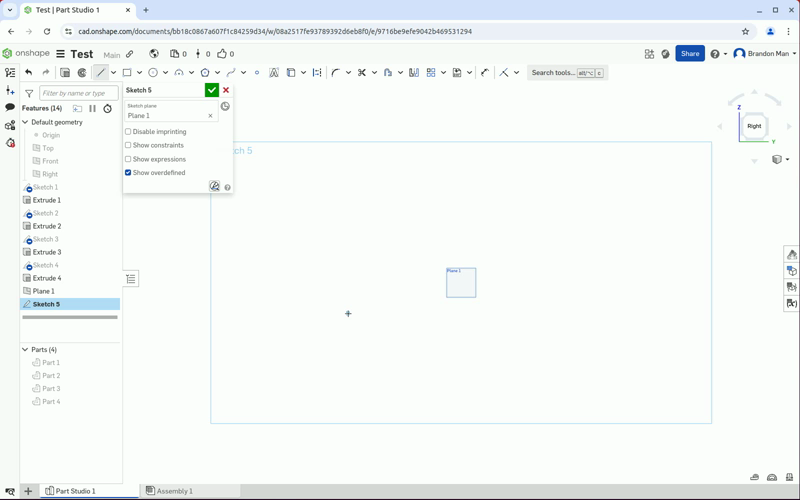
mouse_move(378, 313)
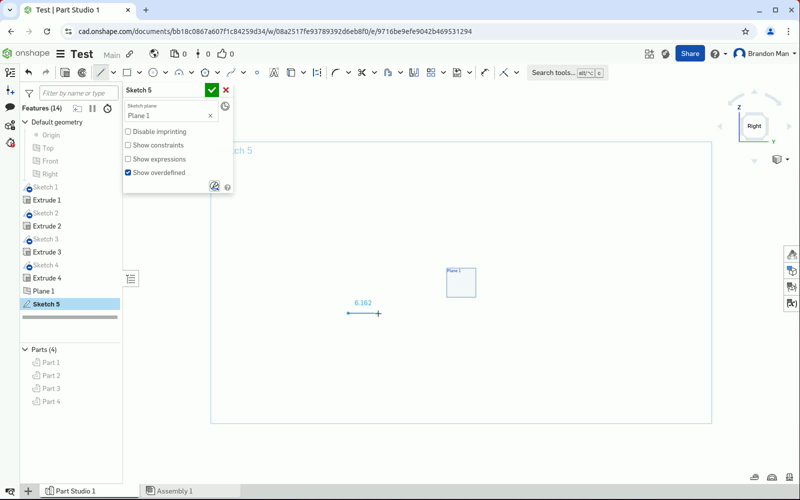
mouse_move(382, 313)
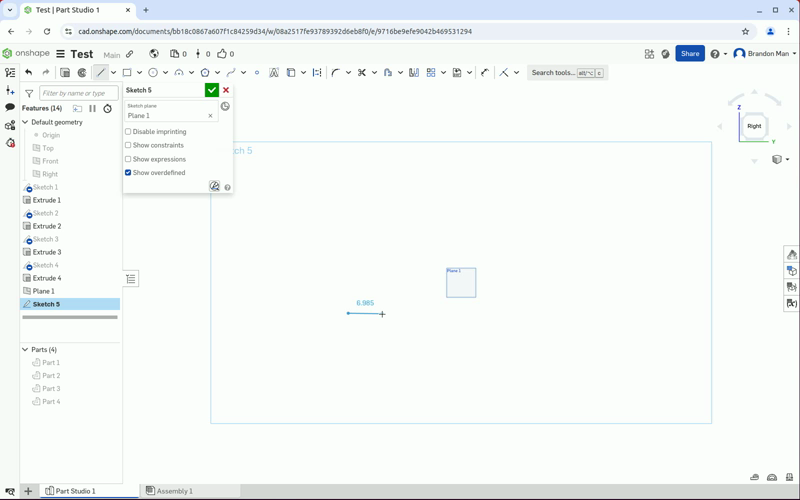
click(382, 313)
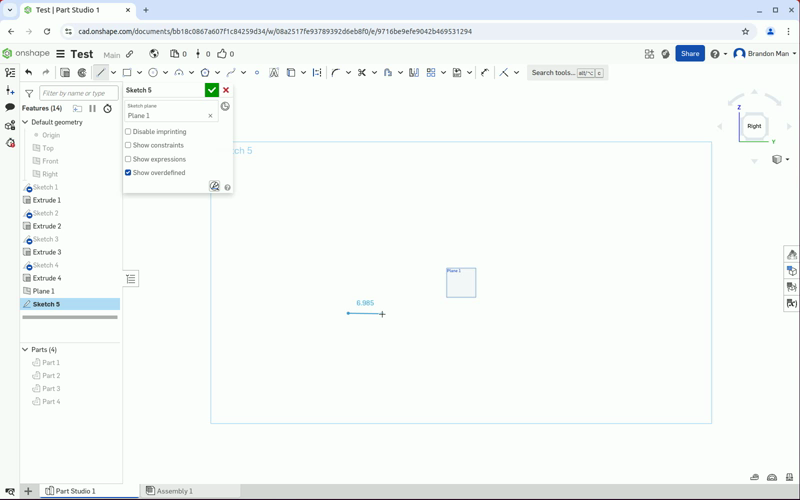
key_up(shift)
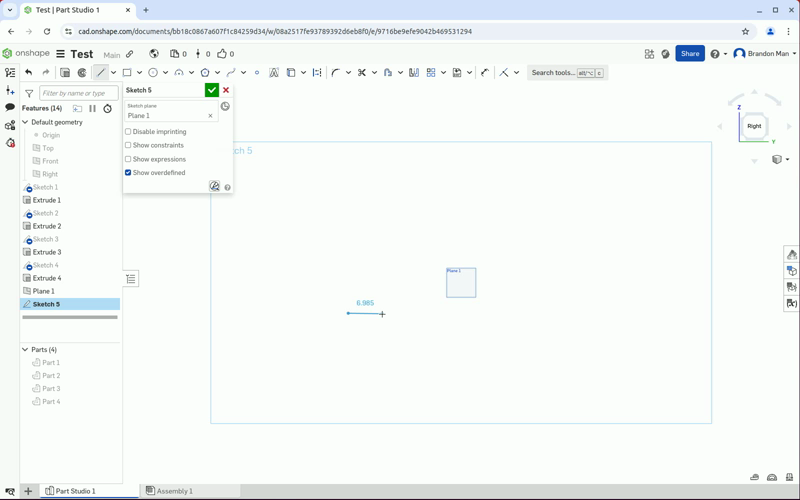
key_down(shift)
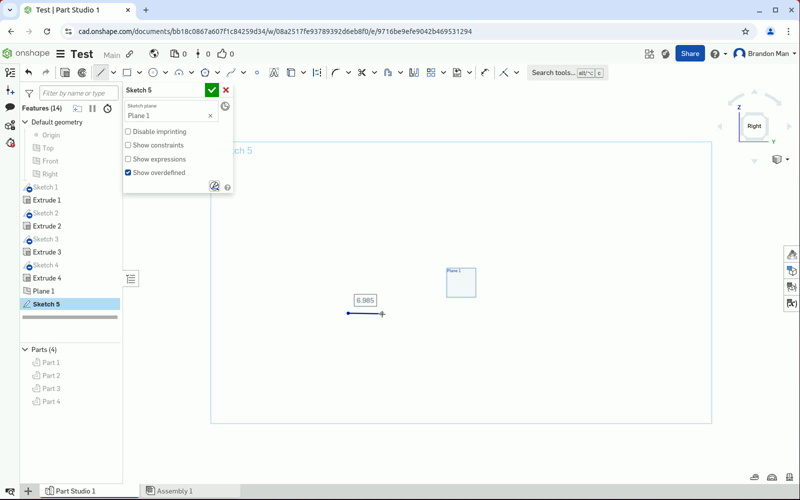
mouse_move(412, 313)
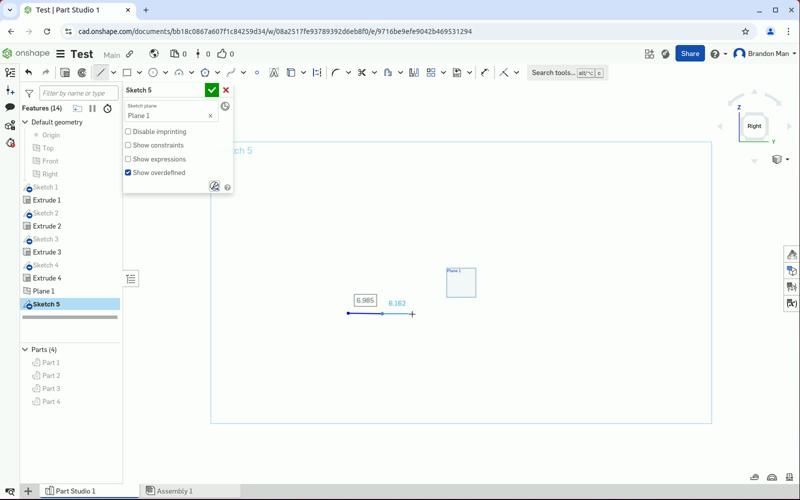
mouse_move(382, 267)
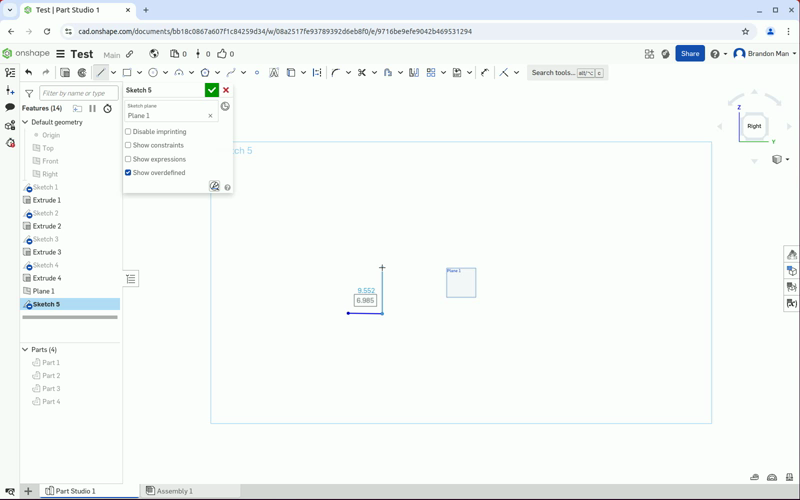
click(382, 267)
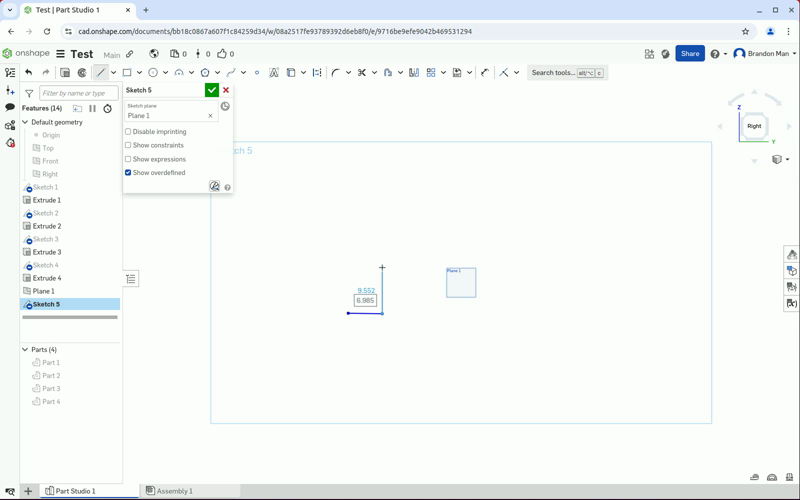
key_up(shift)
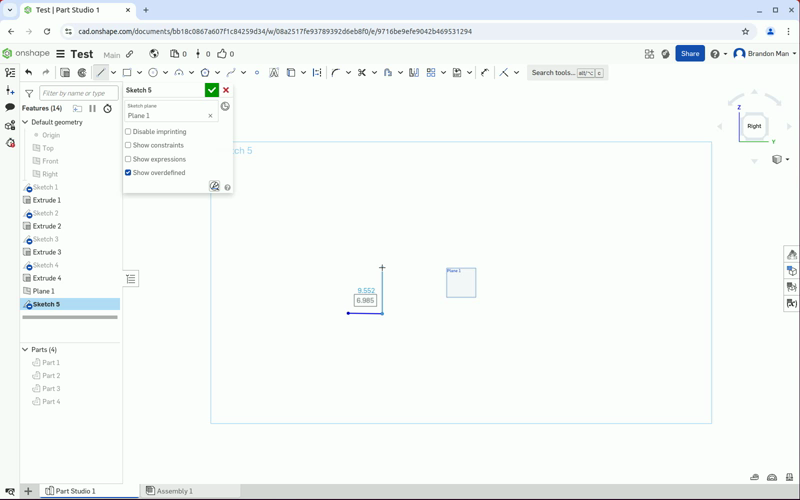
key_down(shift)
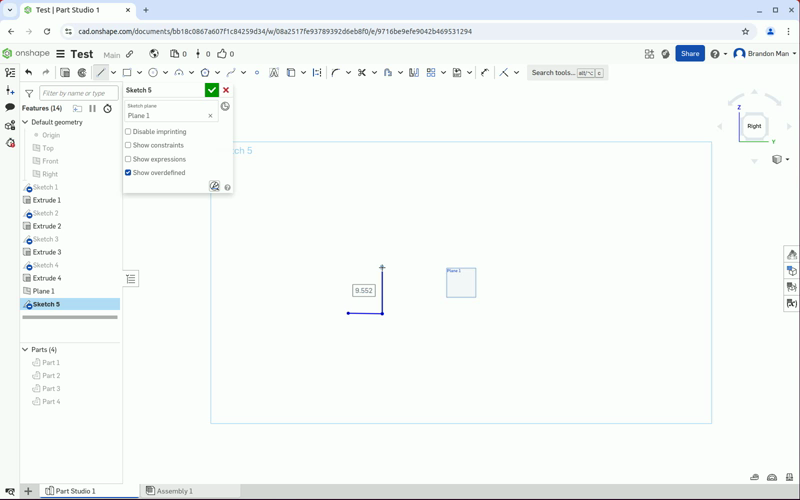
mouse_move(412, 267)
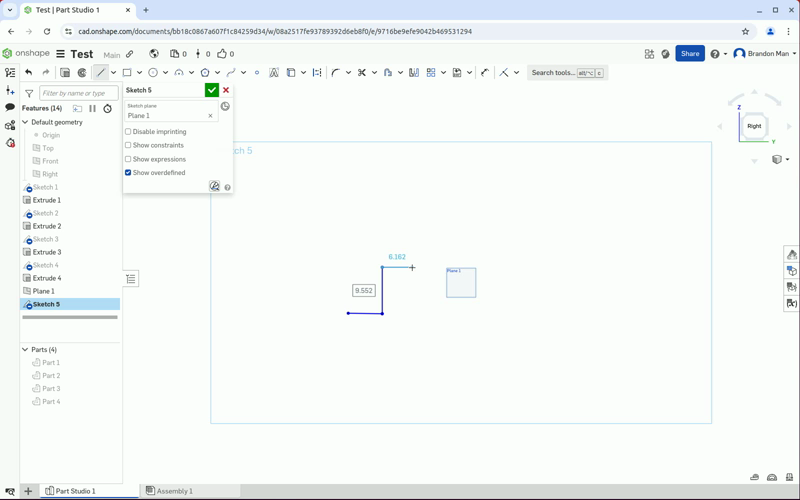
mouse_move(348, 267)
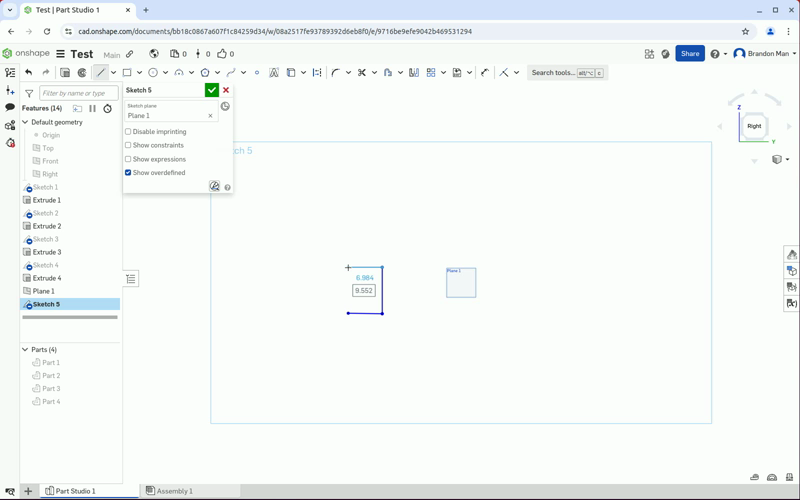
click(348, 267)
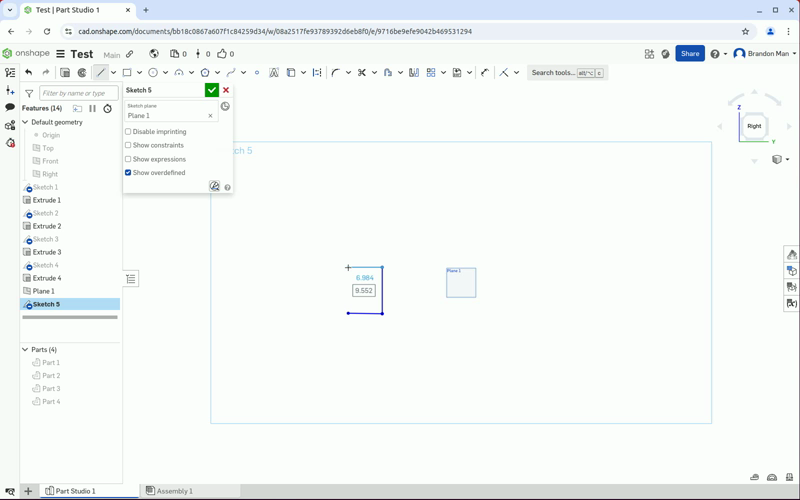
key_up(shift)
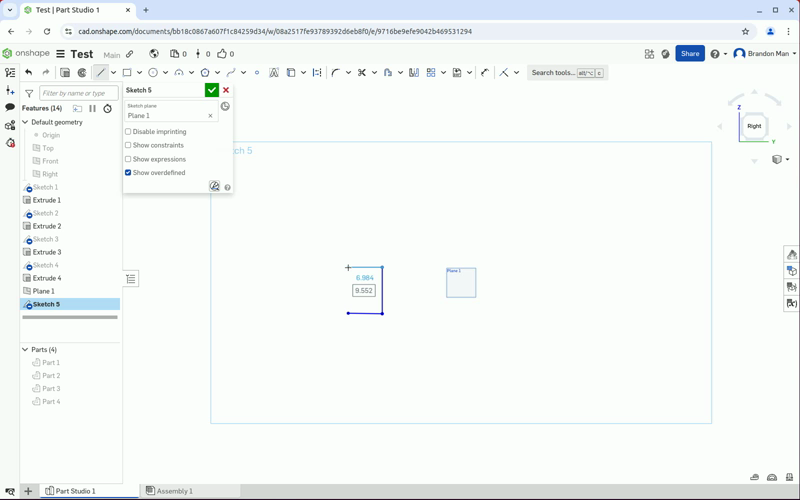
mouse_move(378, 267)
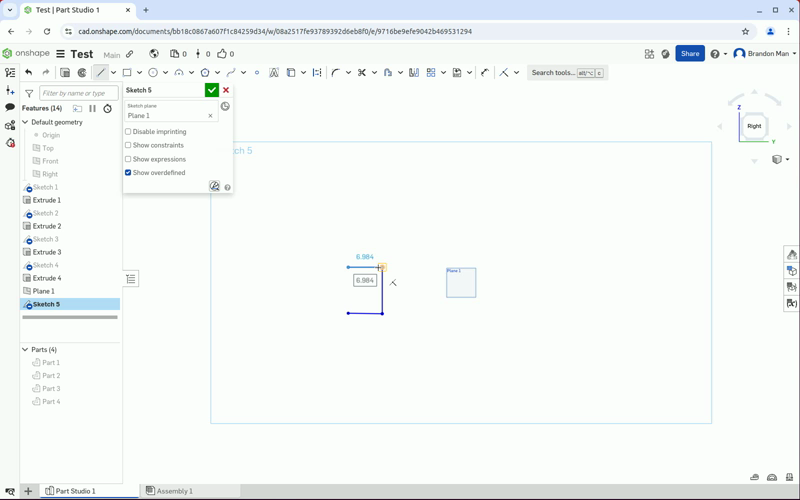
key_down(shift)
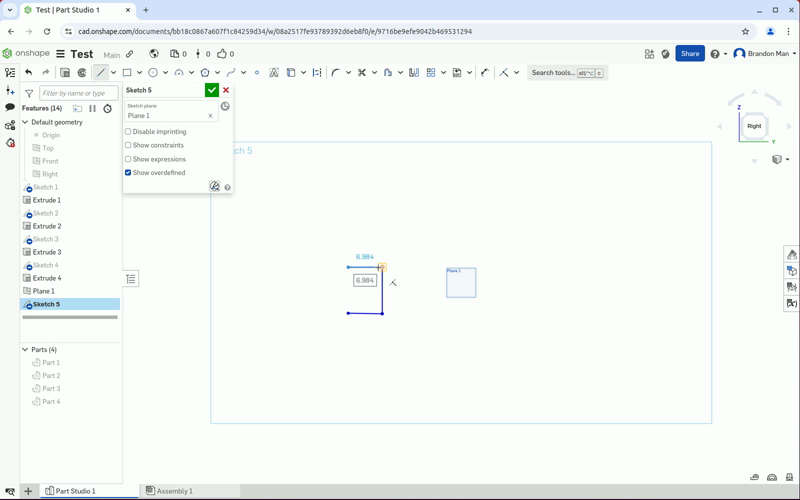
mouse_move(348, 313)
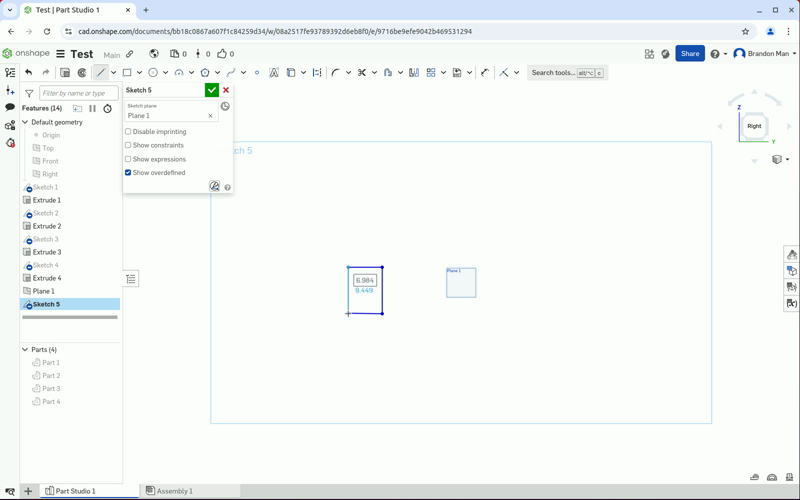
key_up(shift)
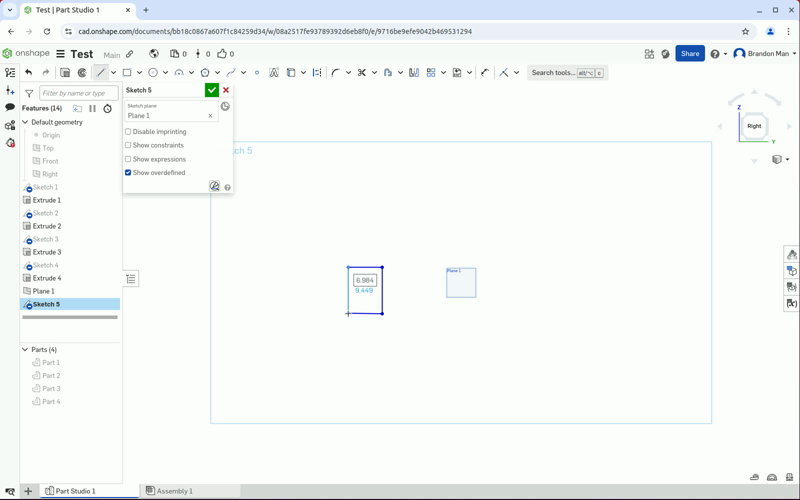
click(348, 313)
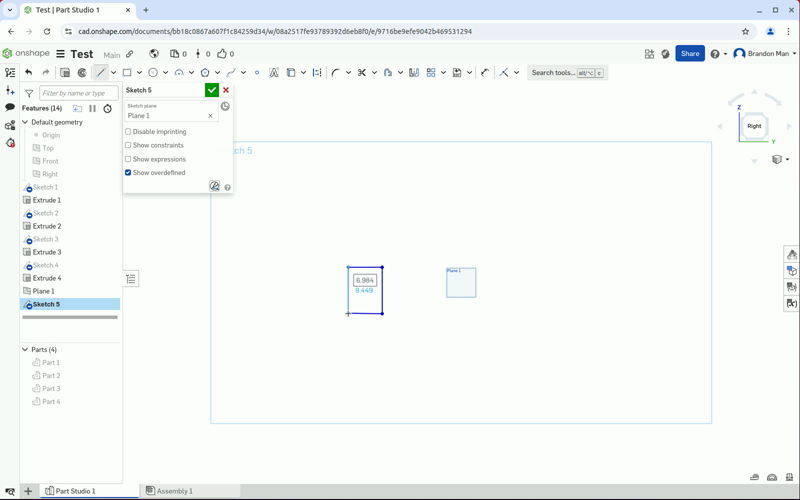
key(esc)
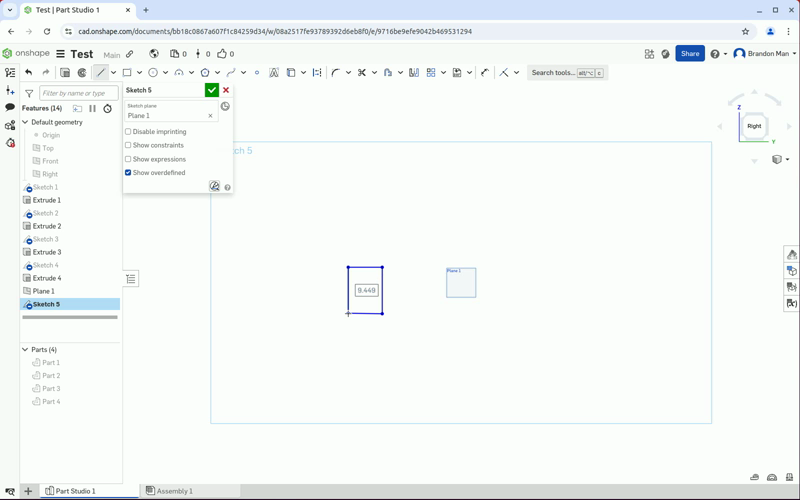
mouse_move(367, 287)
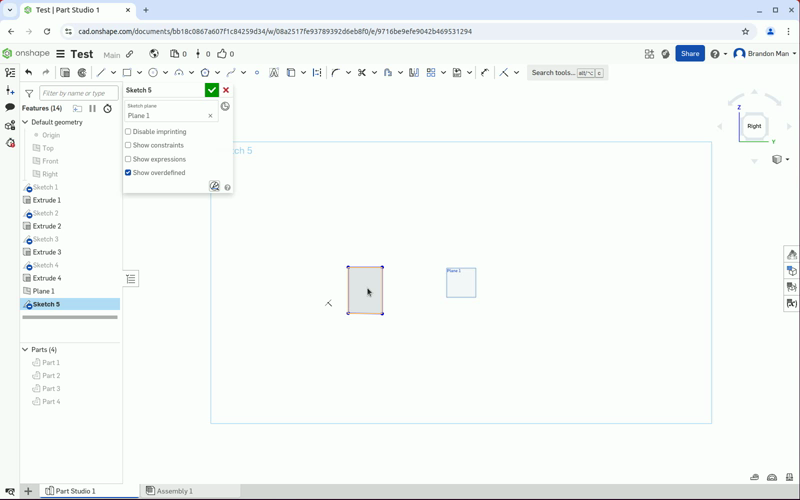
scroll(6)
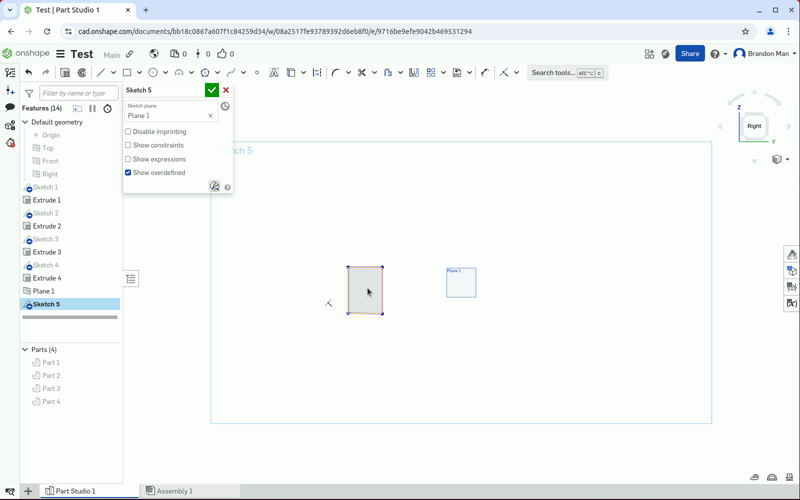
scroll(6)
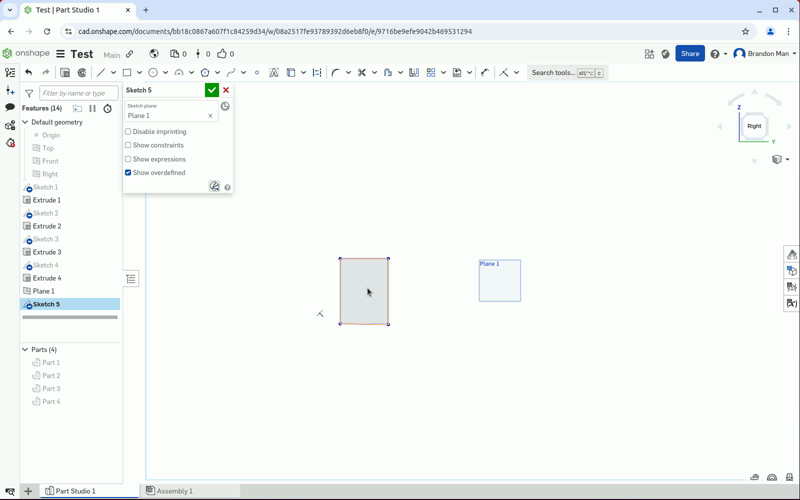
scroll(6)
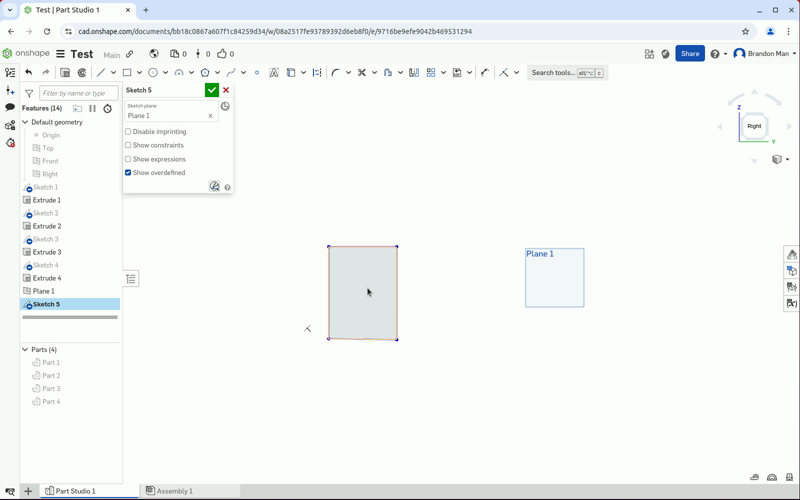
scroll(6)
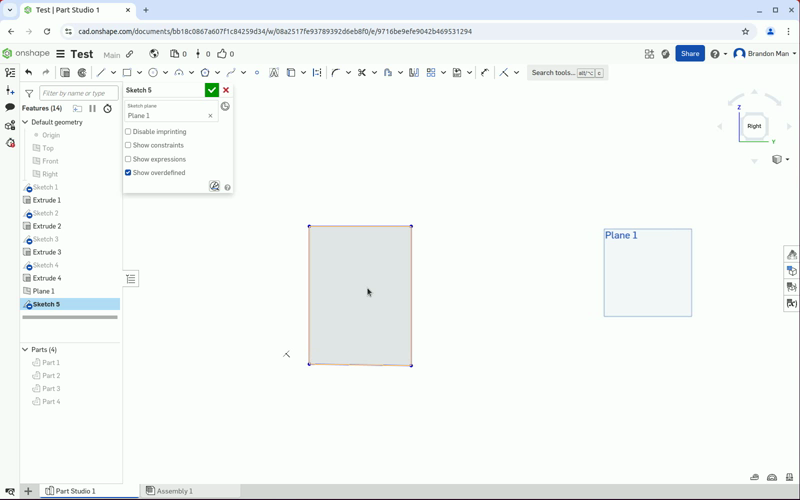
scroll(6)
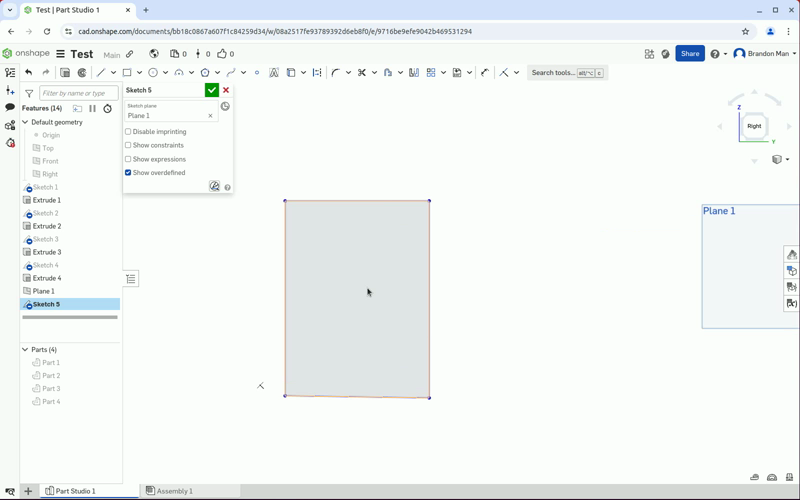
scroll(6)
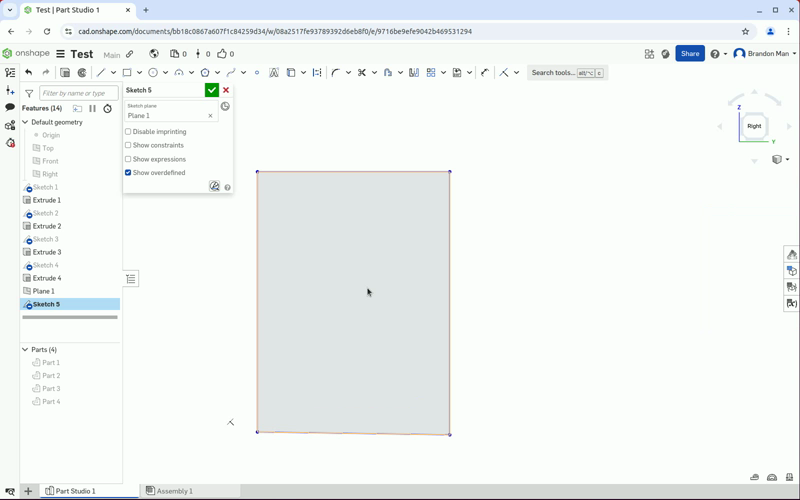
scroll(6)
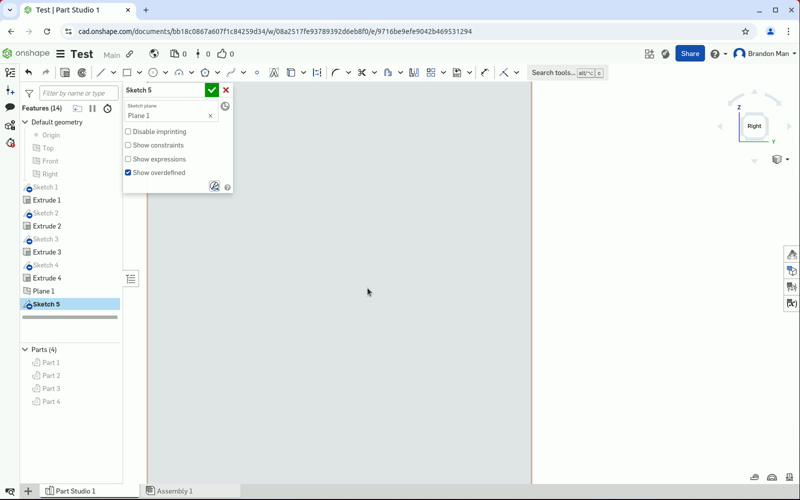
click(367, 287)
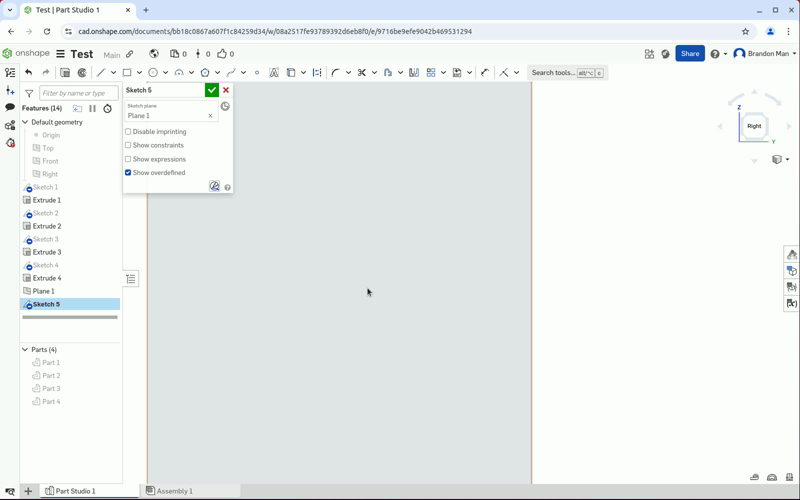
scroll(-6)
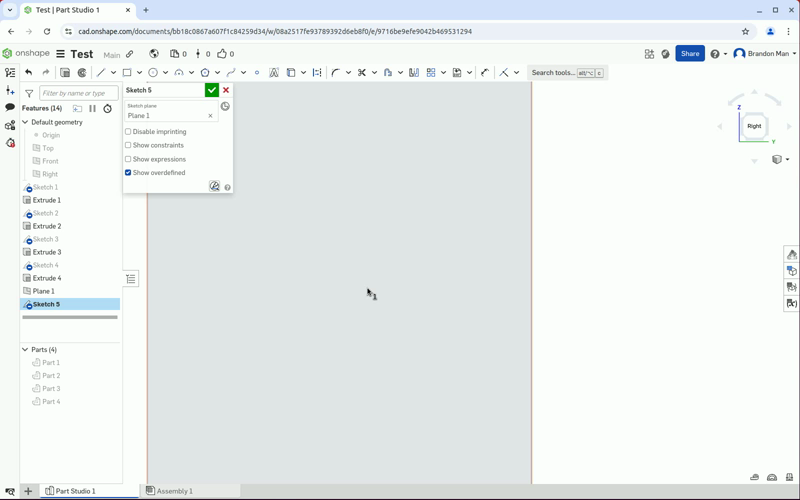
scroll(-6)
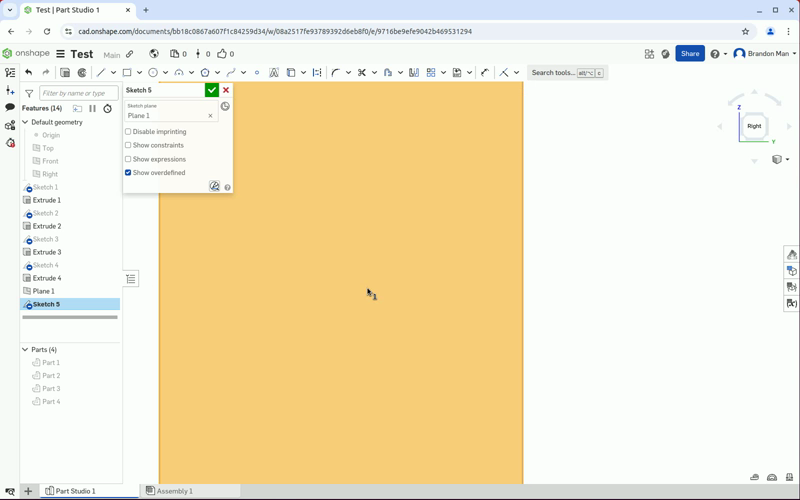
scroll(-6)
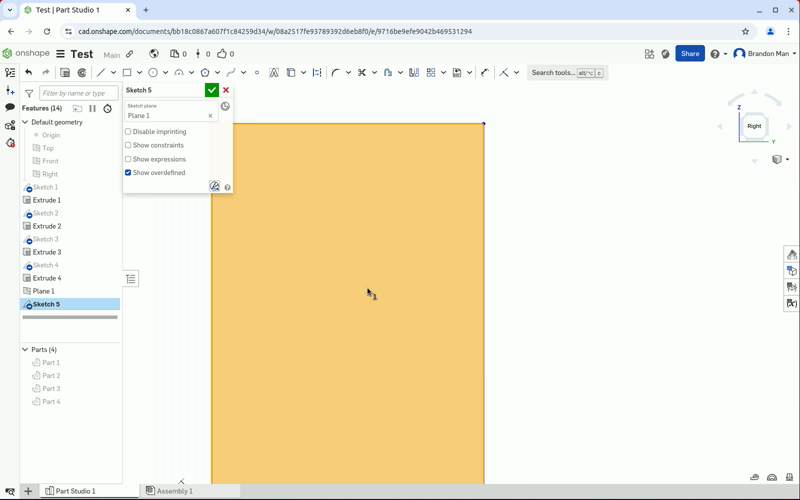
scroll(-6)
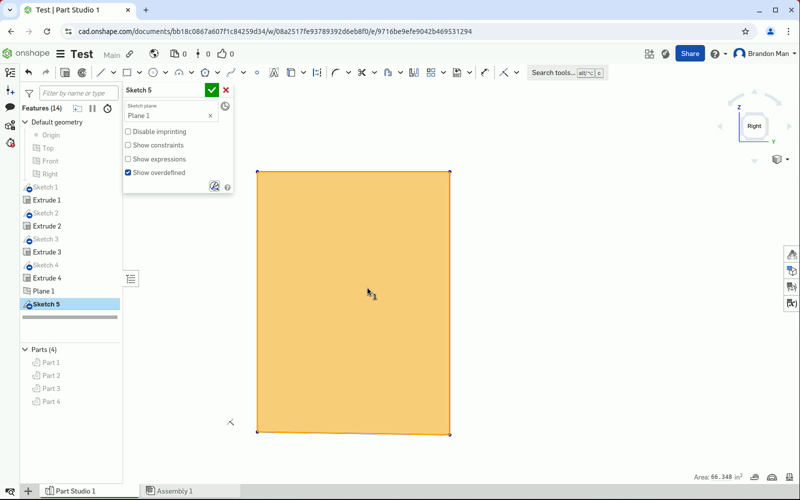
scroll(-6)
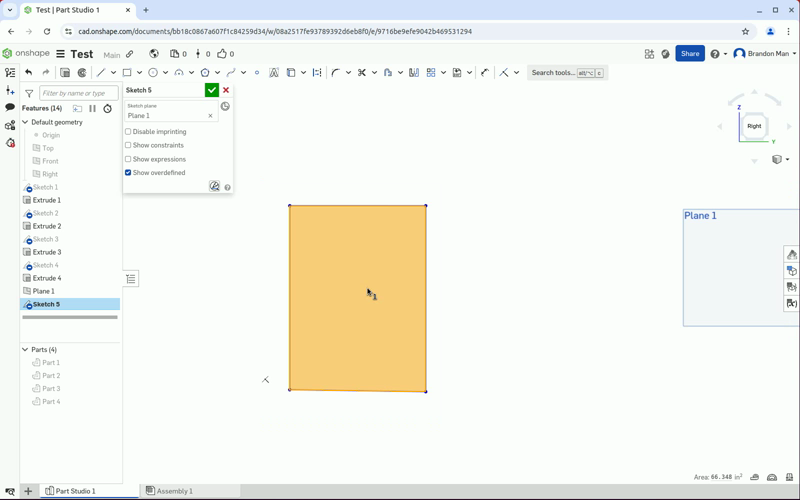
scroll(-6)
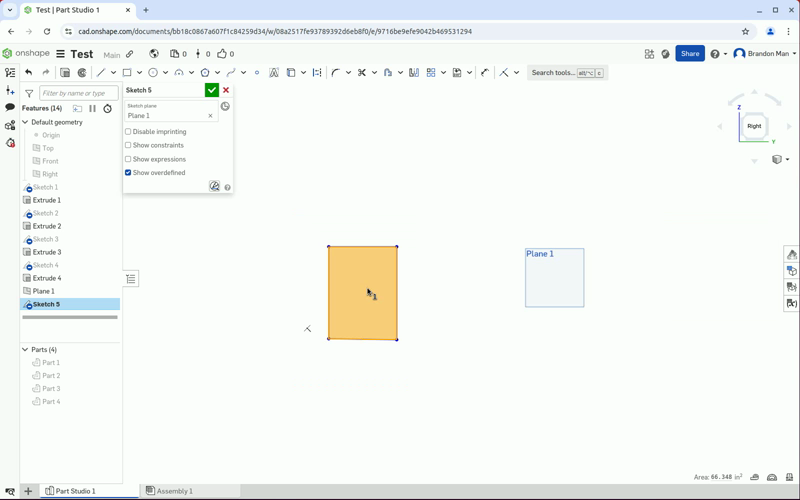
scroll(-6)
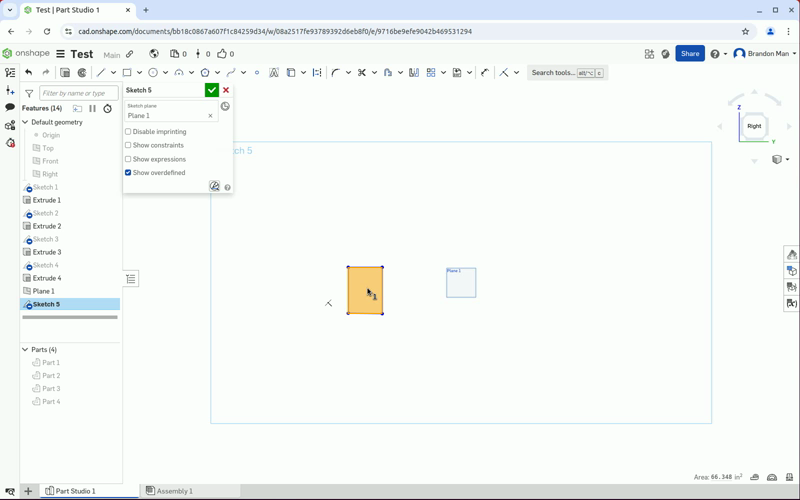
mouse_move(73, 352)
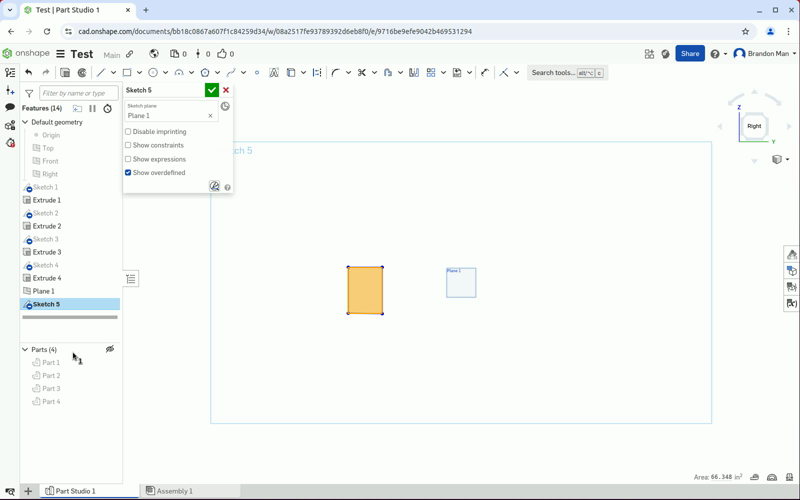
key(shift+y)
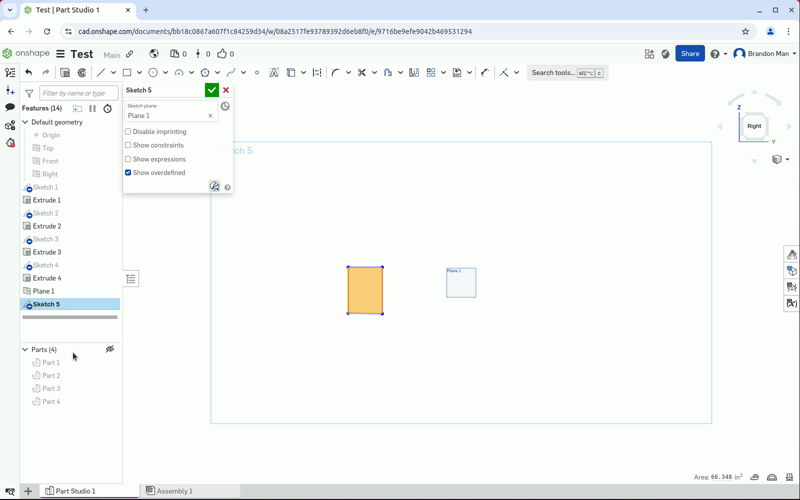
key(shift+e)
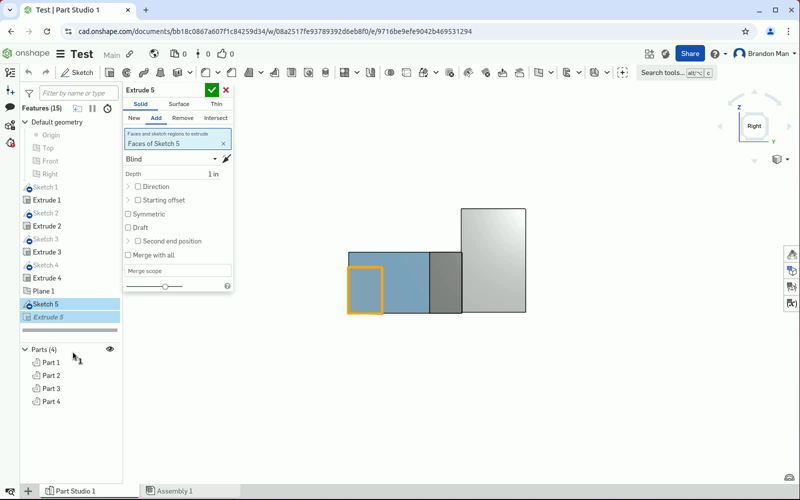
mouse_move(143, 106)
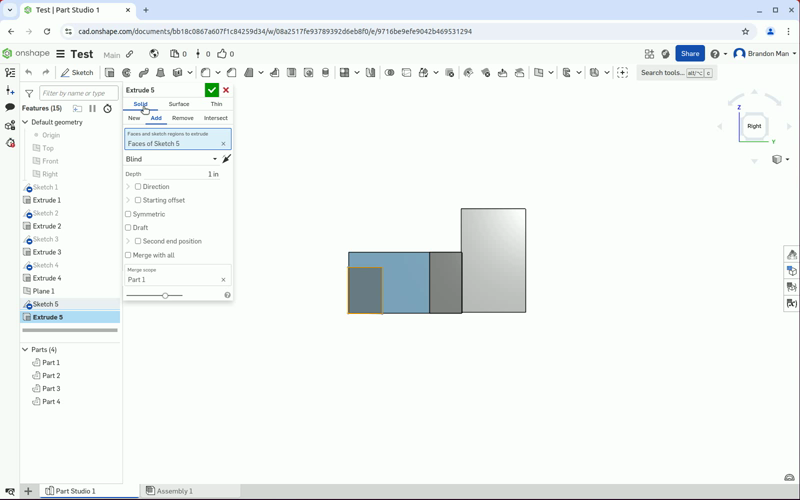
click(143, 106)
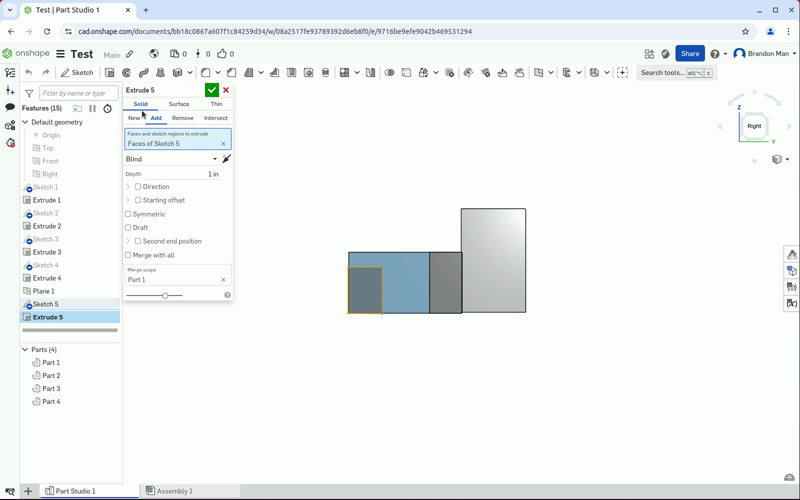
mouse_move(137, 120)
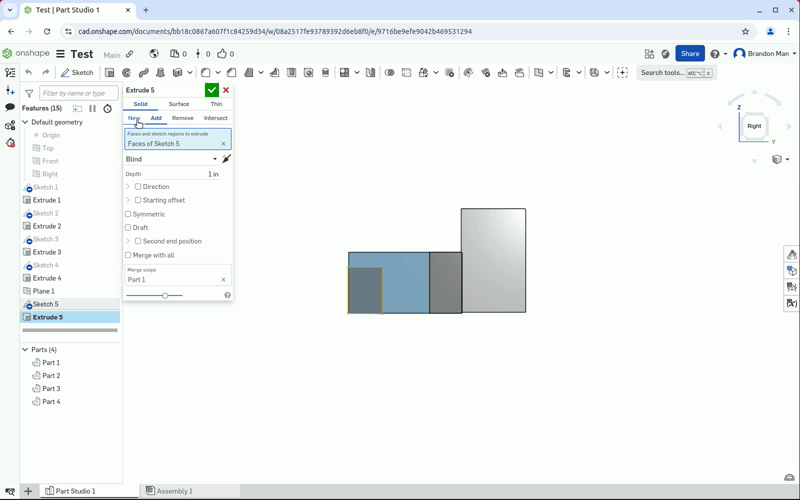
click(137, 120)
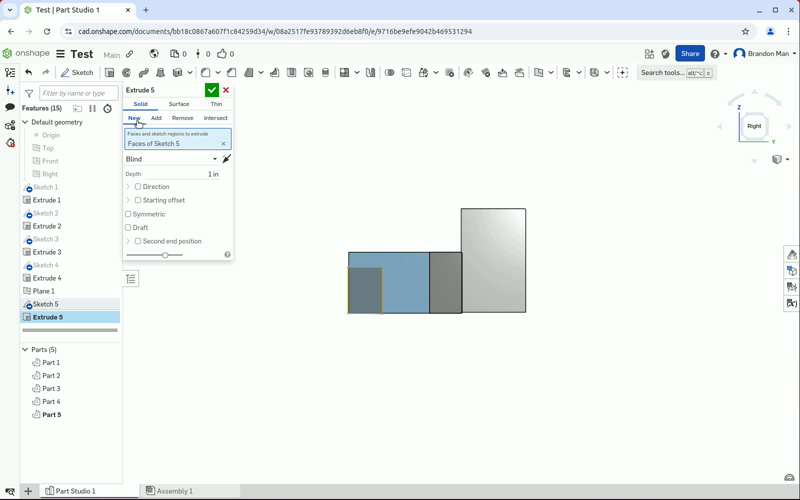
key(tab, 4)
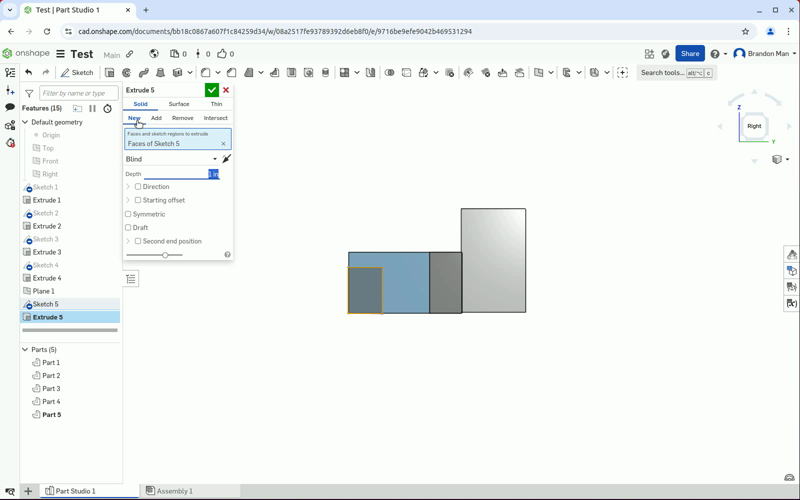
text(12.276)
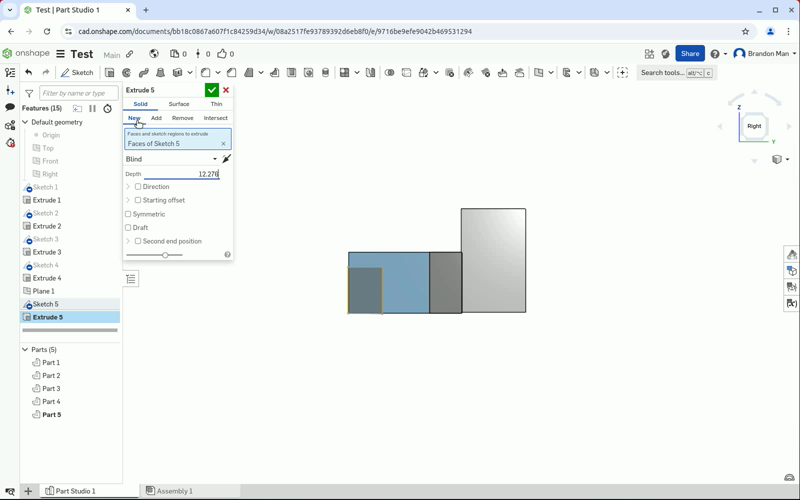
key(enter)
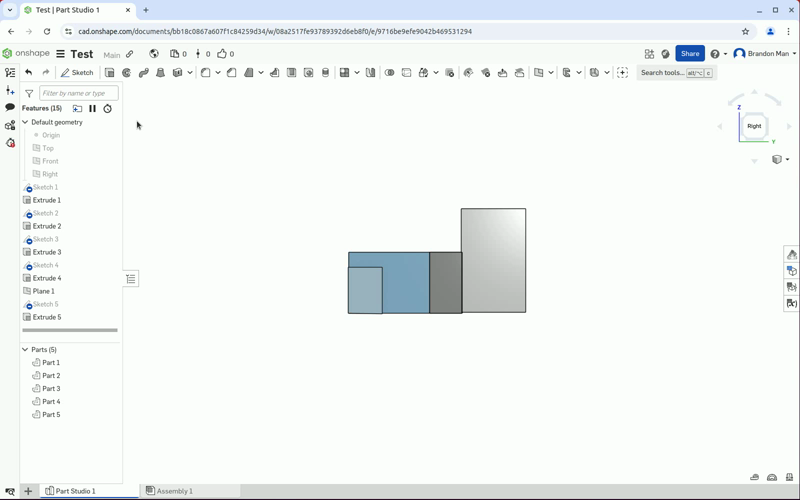
key(shift+h)
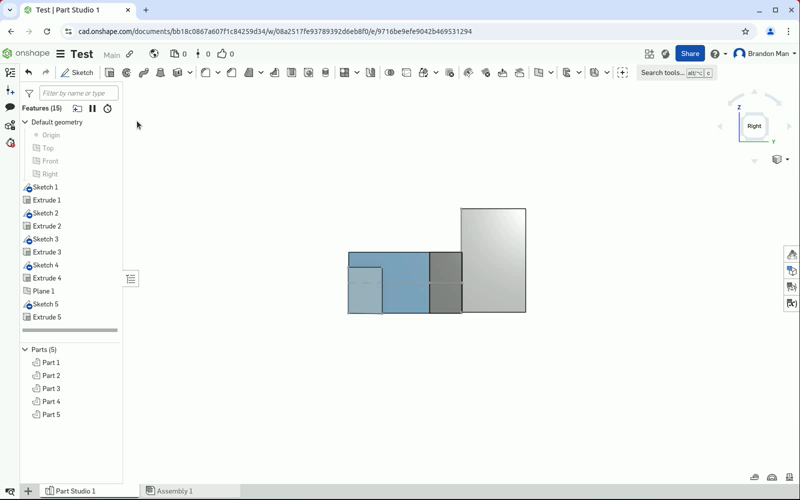
key(shift+h)
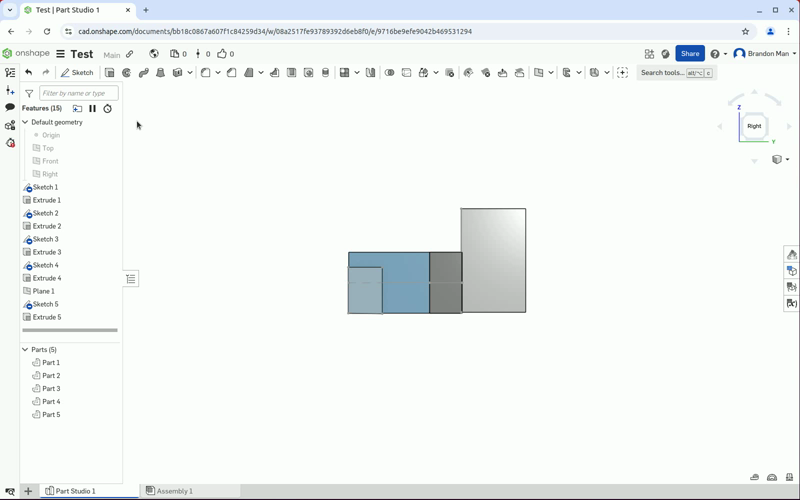
key(shift+7)
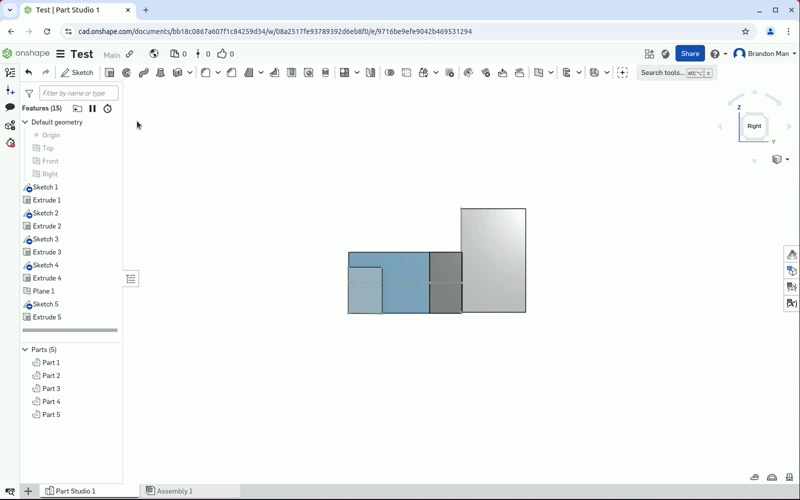
key(right, 2)
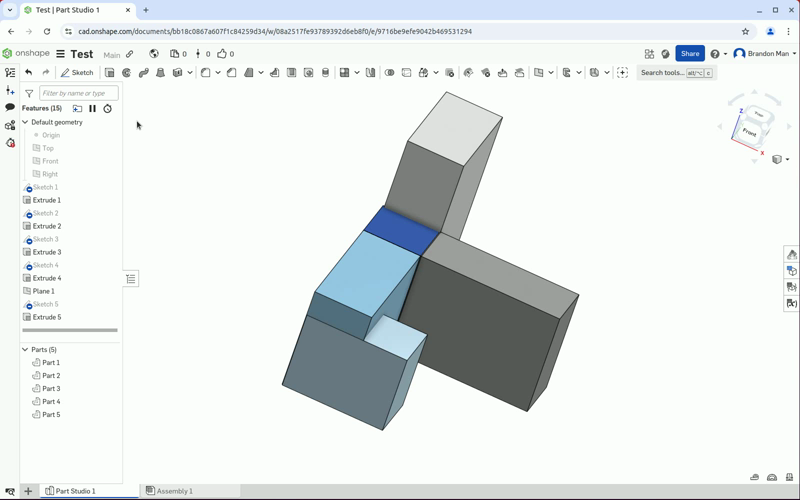
key(down, 2)
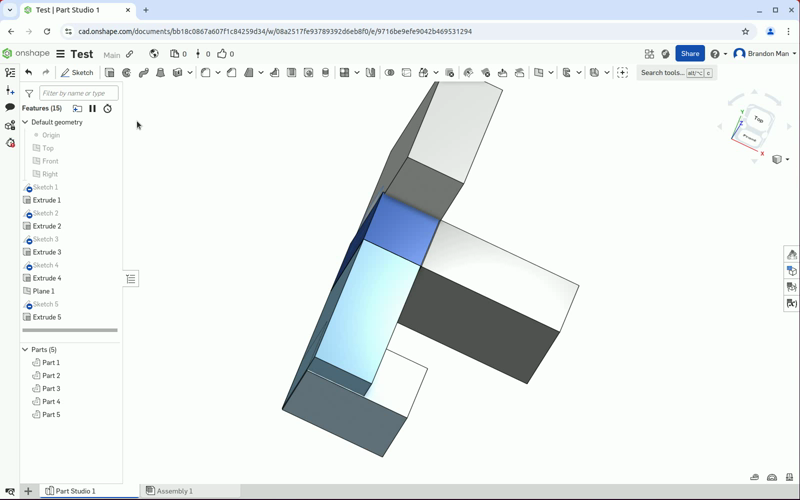
key(up, 2)
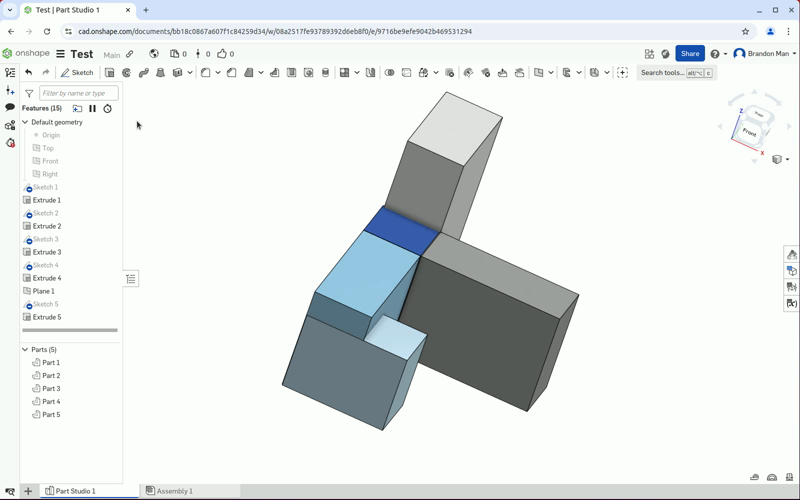
key(left, 2)
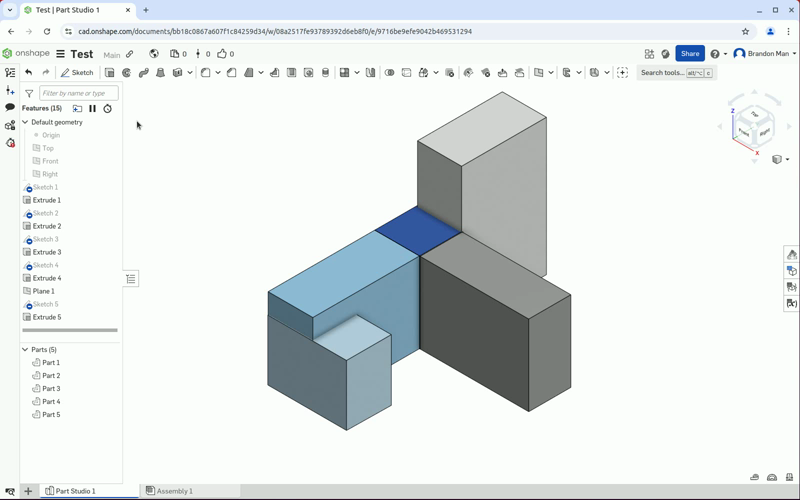
mouse_move(73, 189)
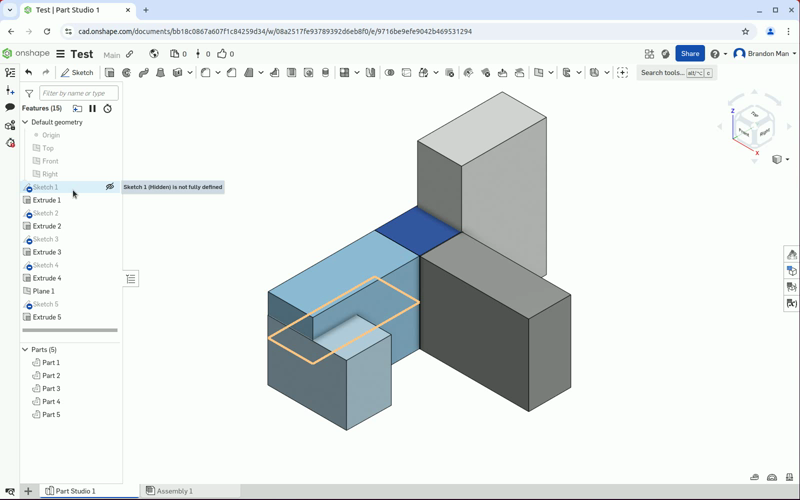
click(73, 189)